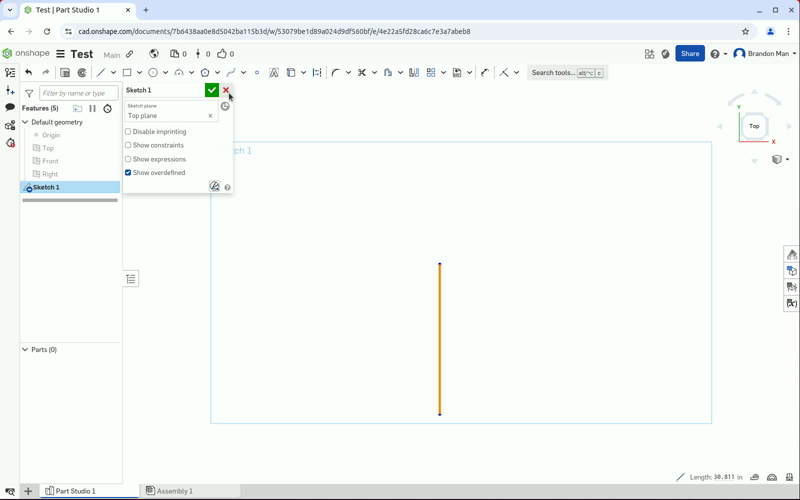
key(shift+h)
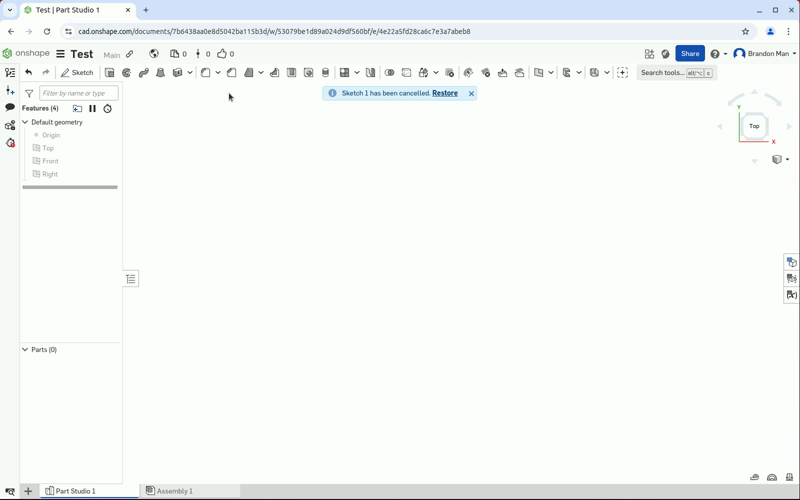
mouse_move(73, 352)
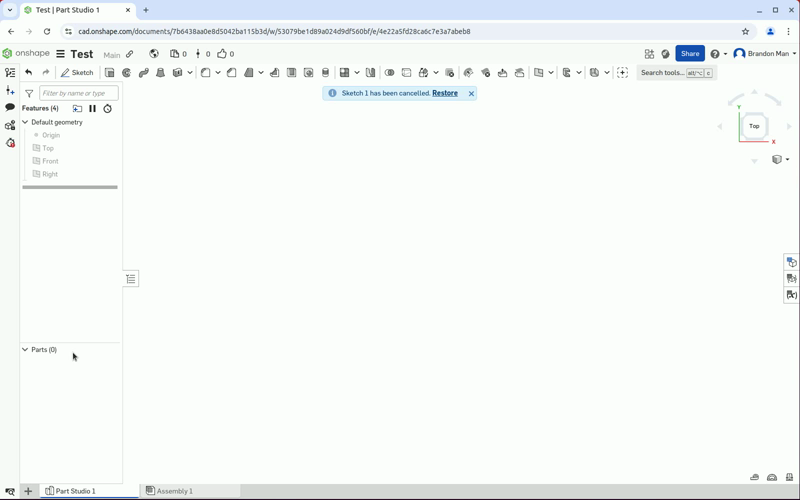
key(y)
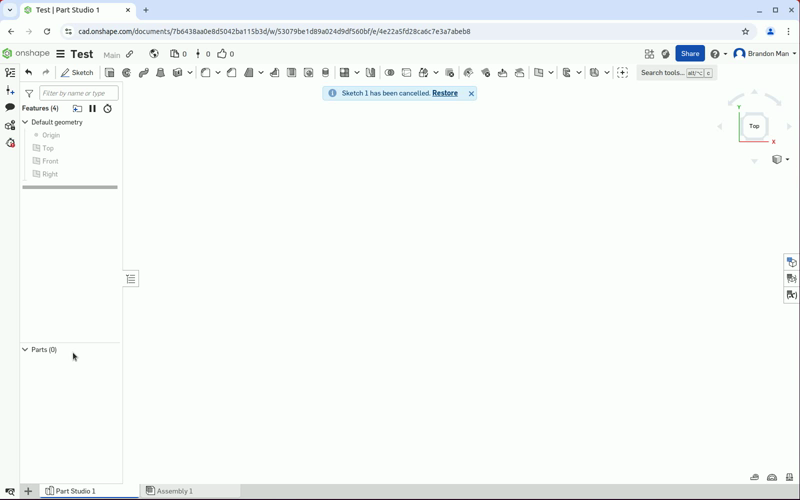
key(shift+p)
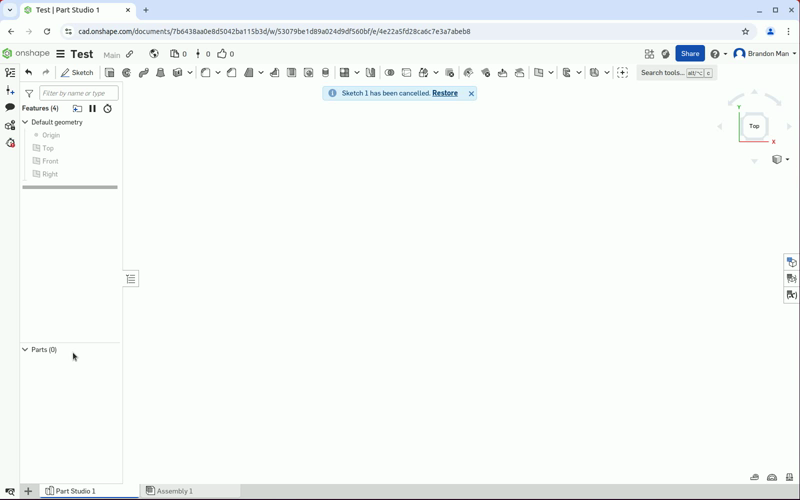
key(space)
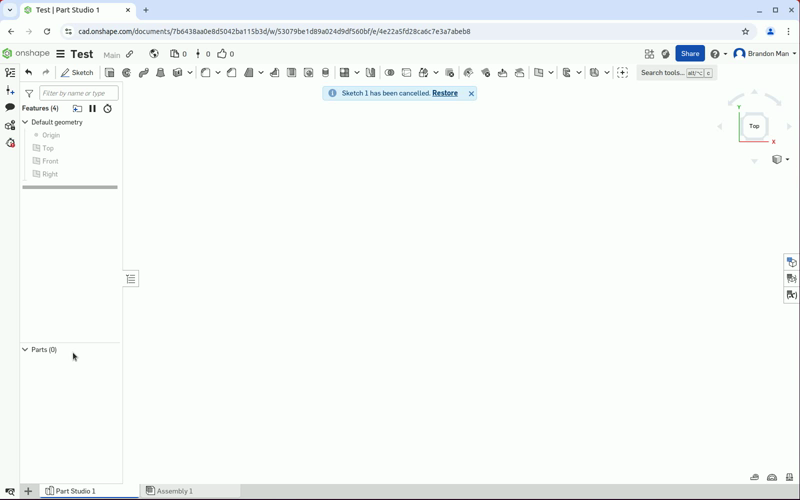
key_down(shift)
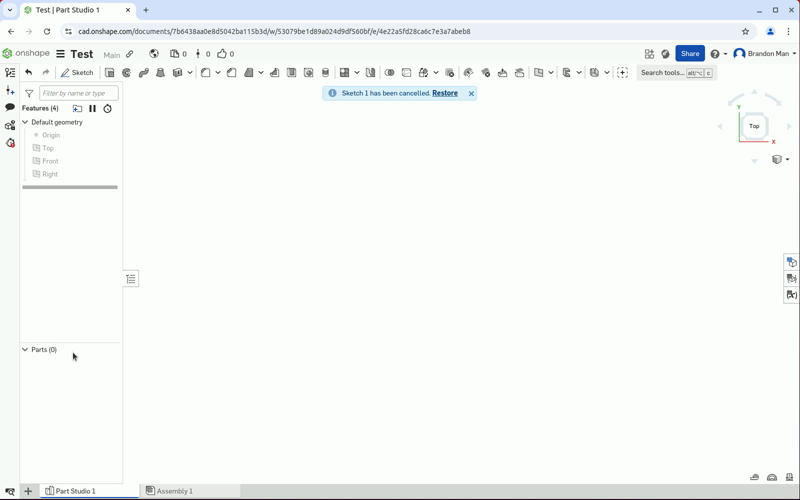
key(up)
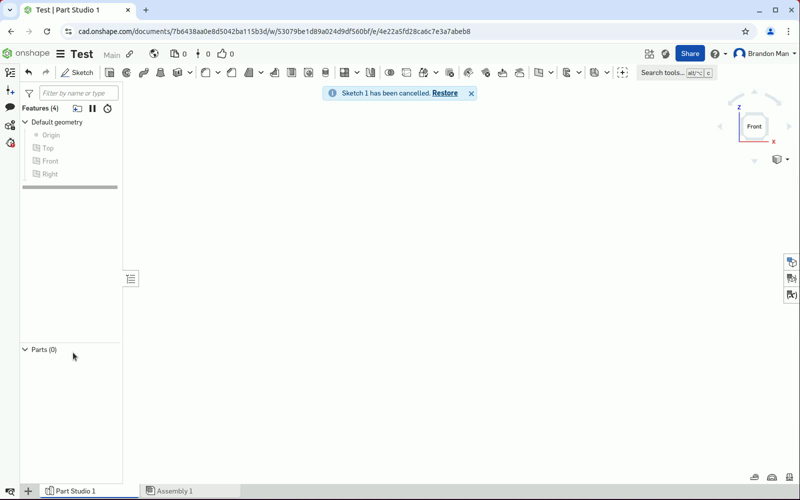
key_up(shift)
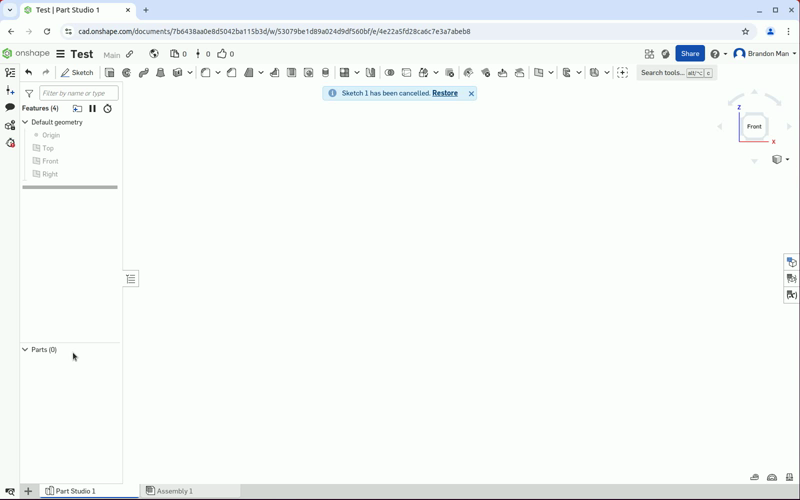
mouse_move(73, 352)
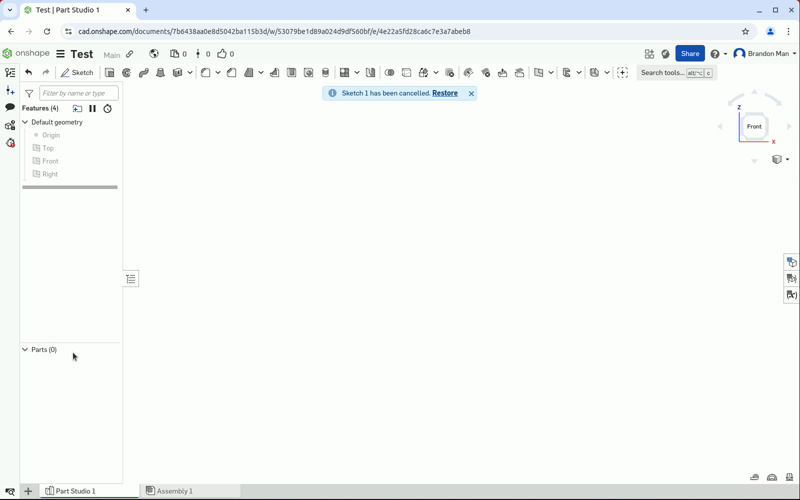
key(shift+y)
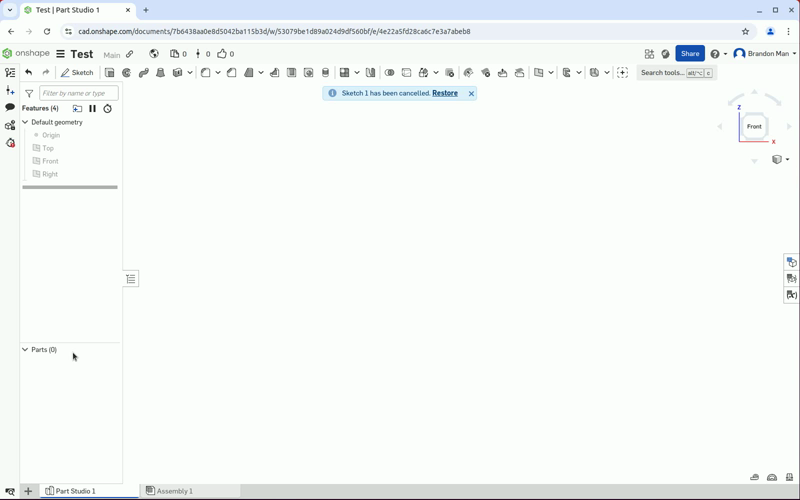
key(shift+s)
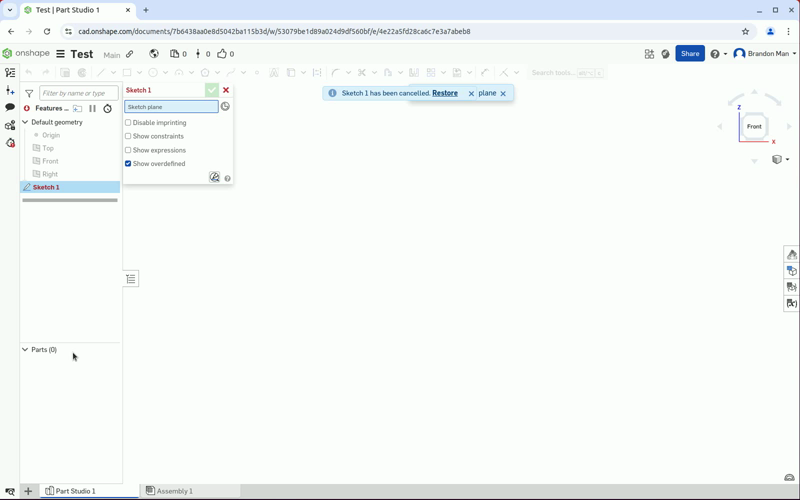
mouse_move(73, 163)
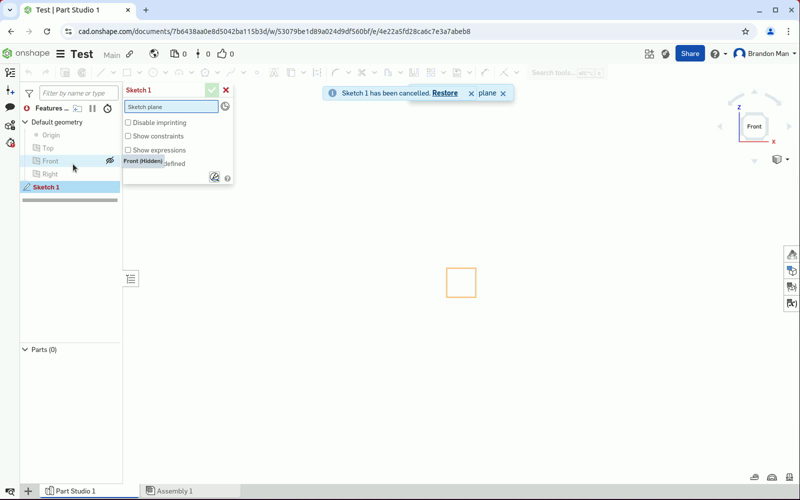
click(73, 163)
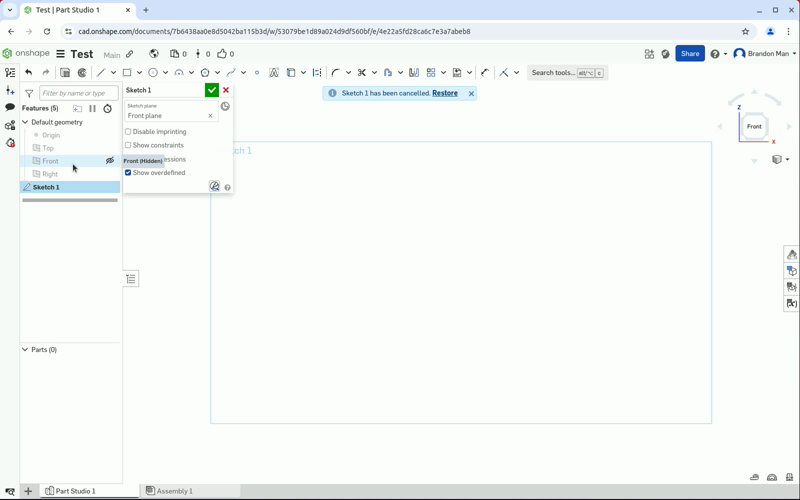
mouse_move(73, 352)
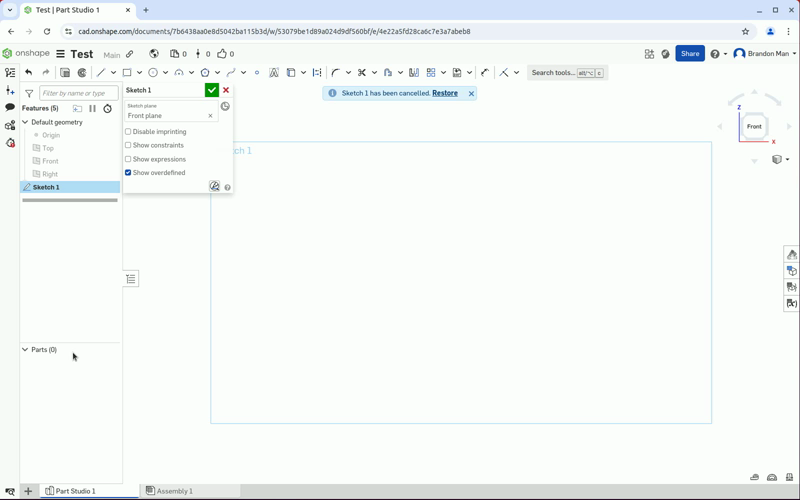
key(y)
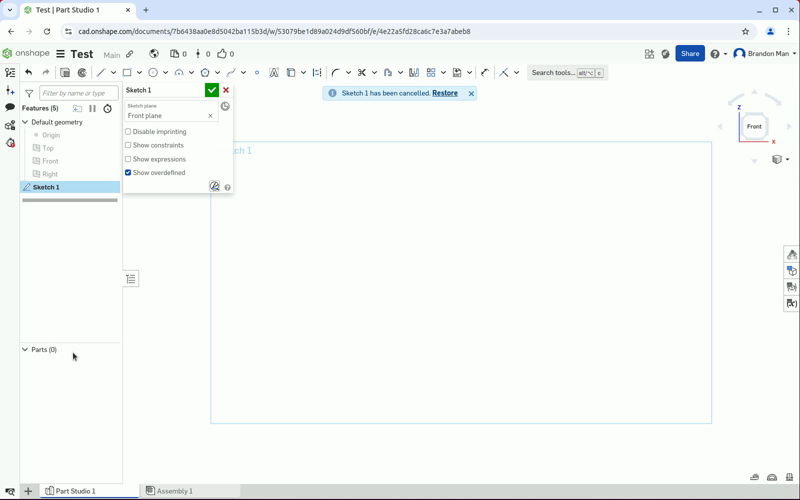
key(l)
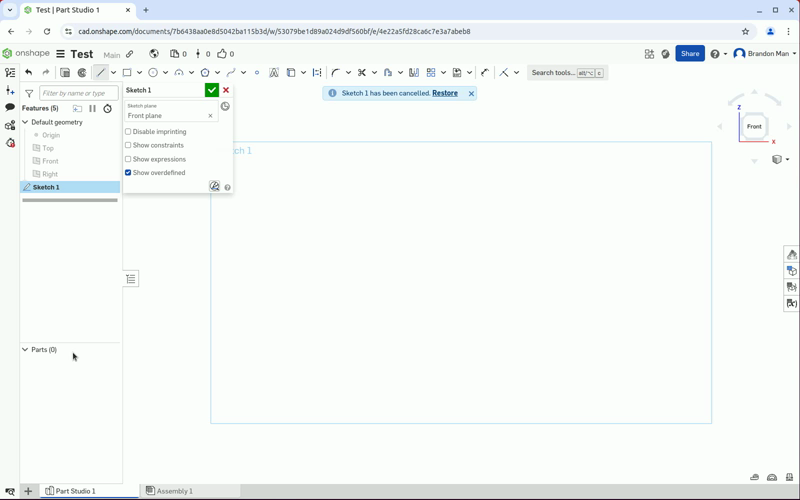
key_down(shift)
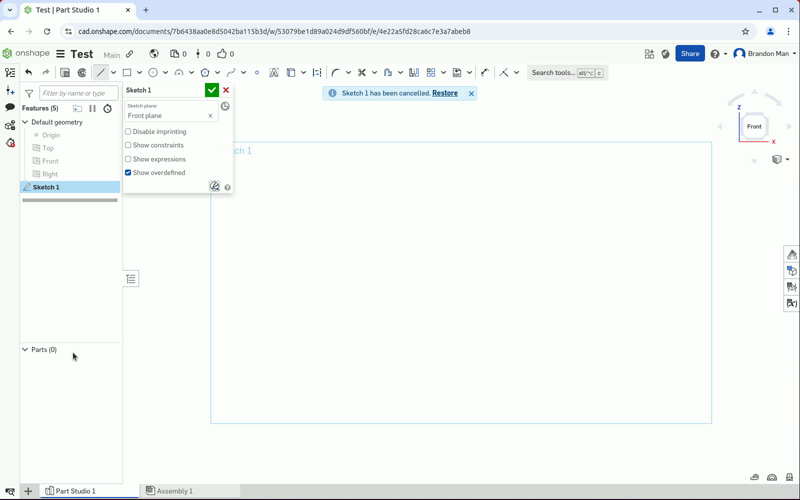
mouse_move(432, 373)
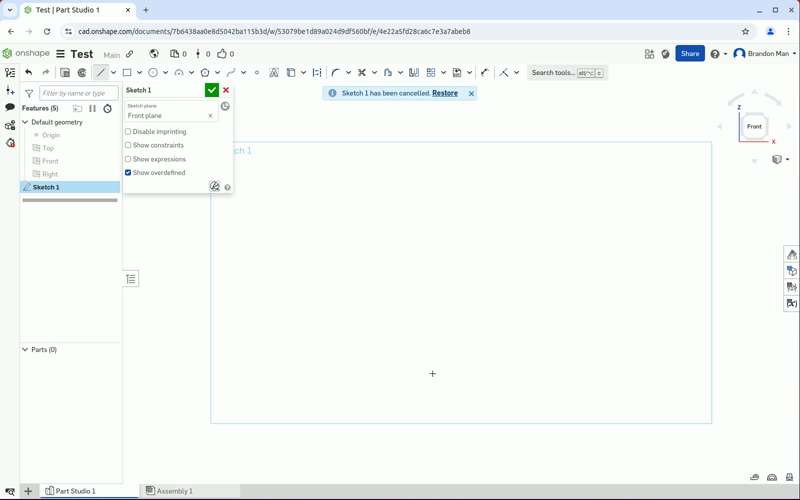
click(432, 373)
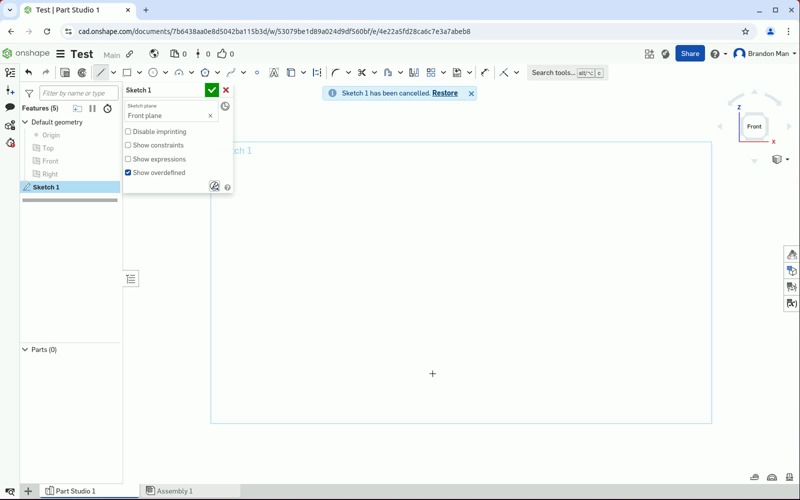
key_up(shift)
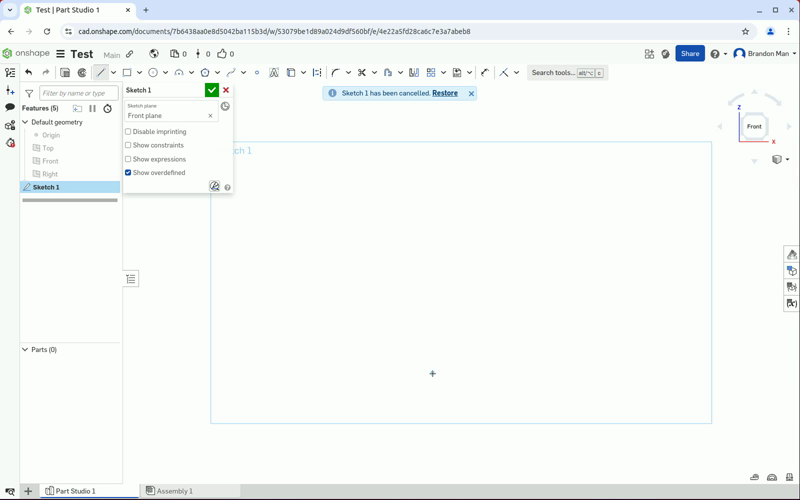
key_down(shift)
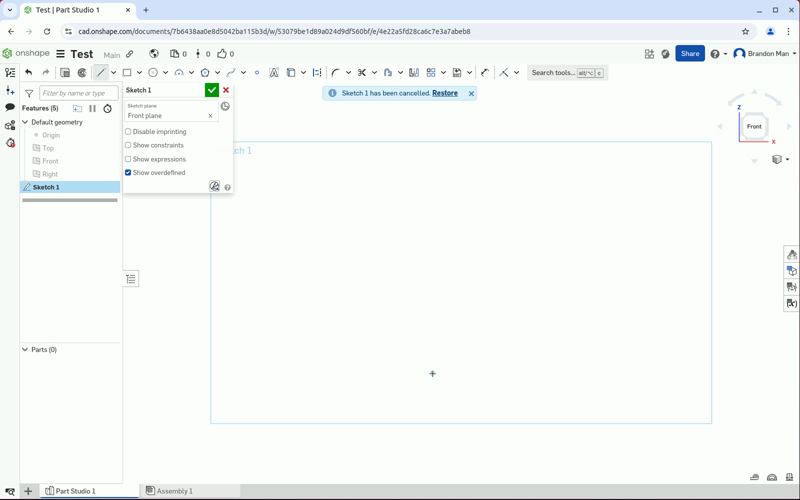
mouse_move(462, 373)
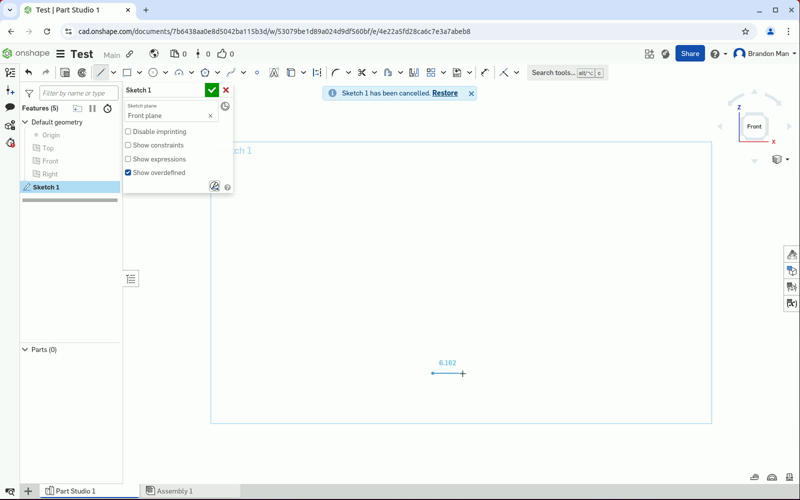
mouse_move(461, 373)
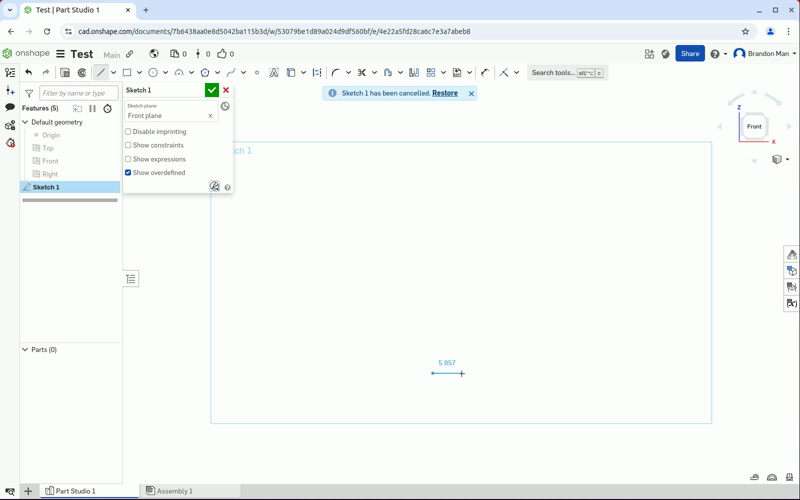
click(461, 373)
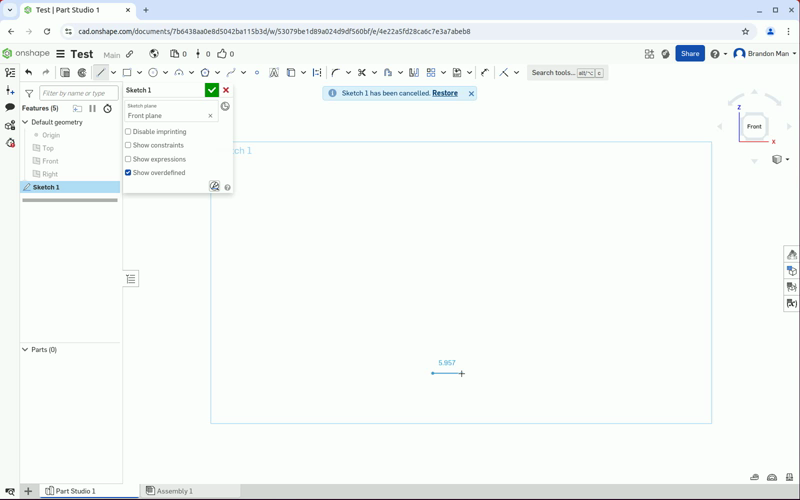
key_up(shift)
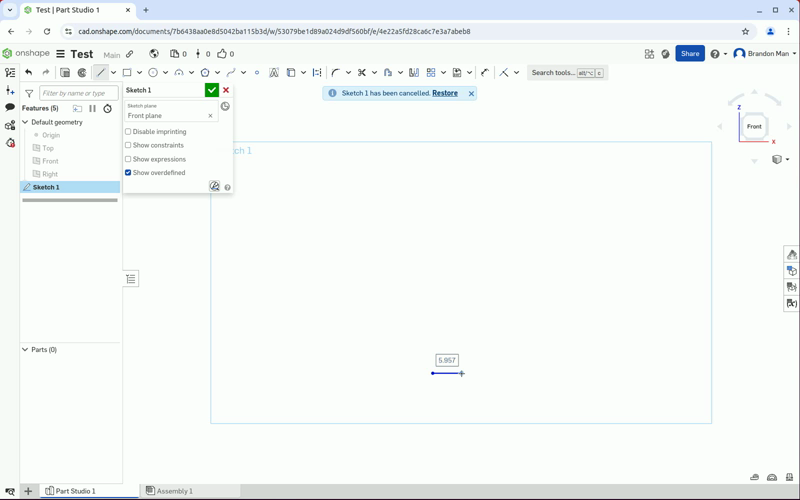
key_down(shift)
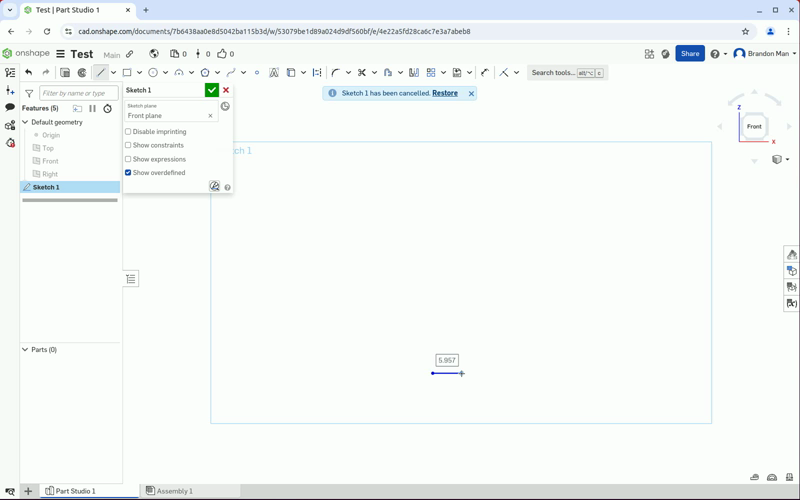
mouse_move(491, 373)
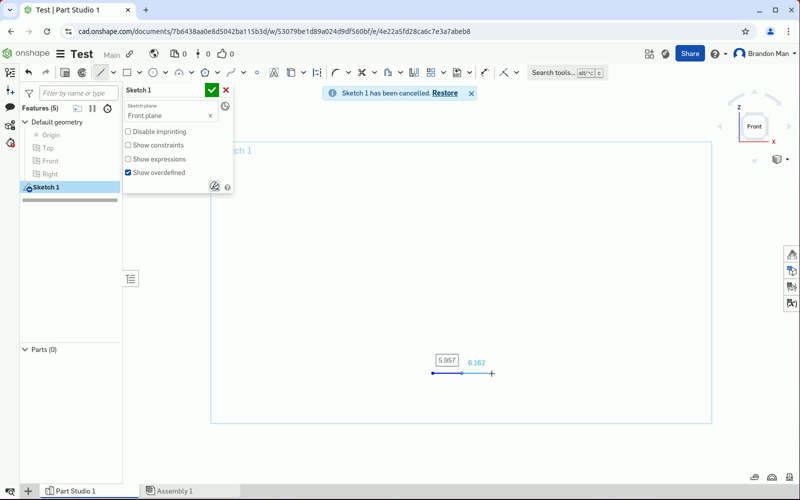
mouse_move(461, 344)
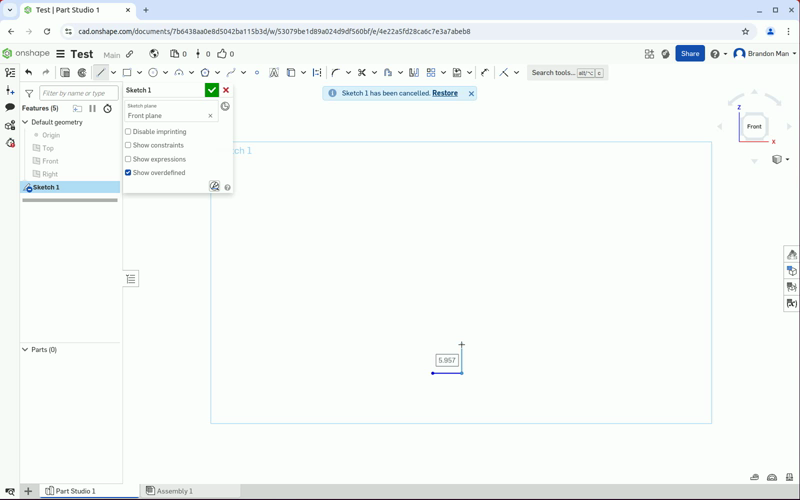
click(461, 344)
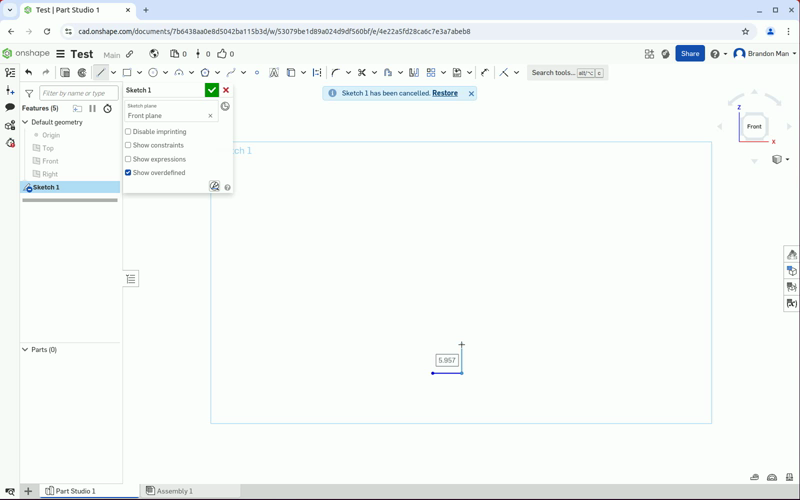
key_up(shift)
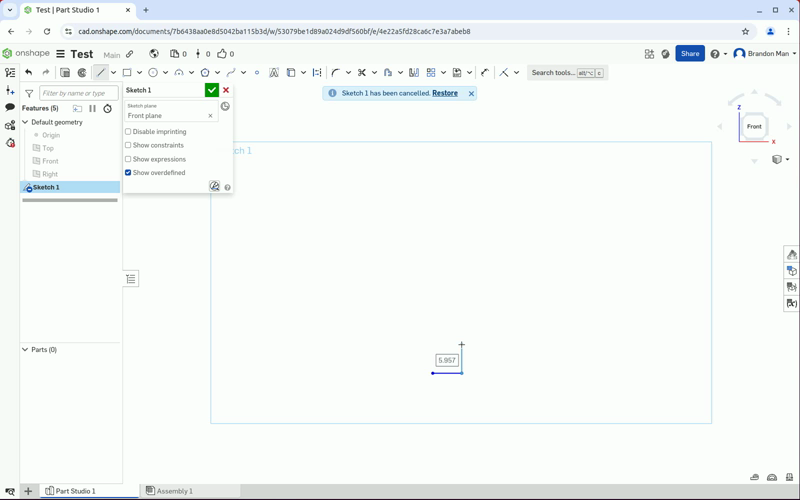
key_down(shift)
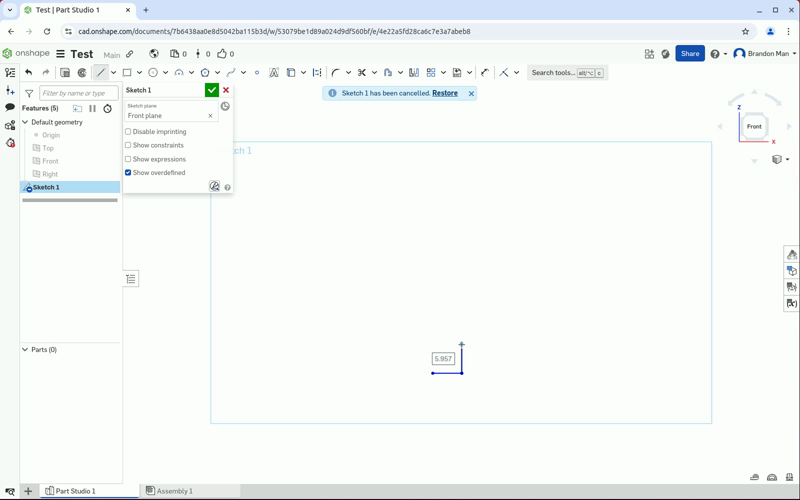
mouse_move(491, 344)
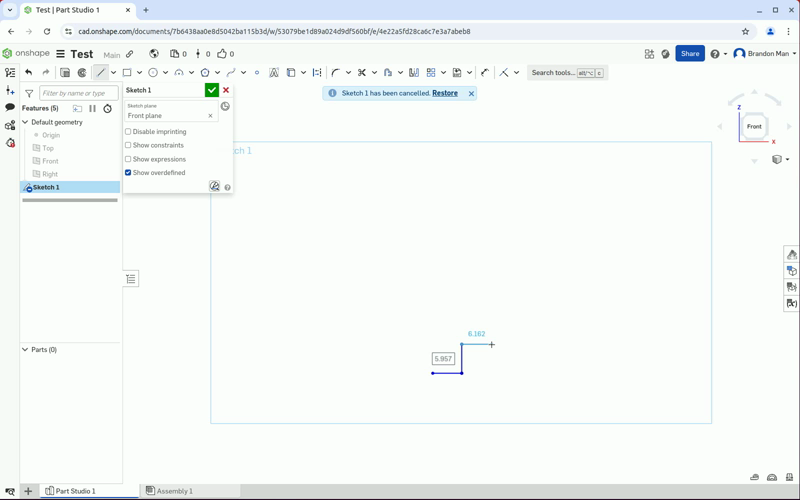
mouse_move(432, 344)
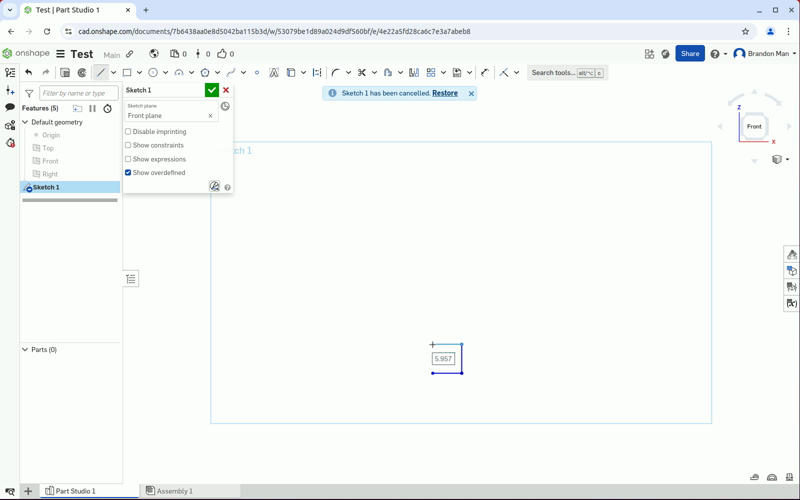
click(432, 344)
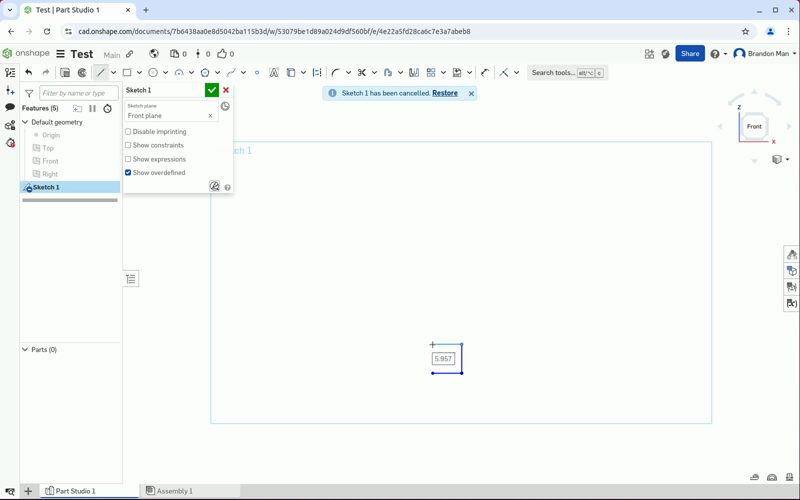
key_up(shift)
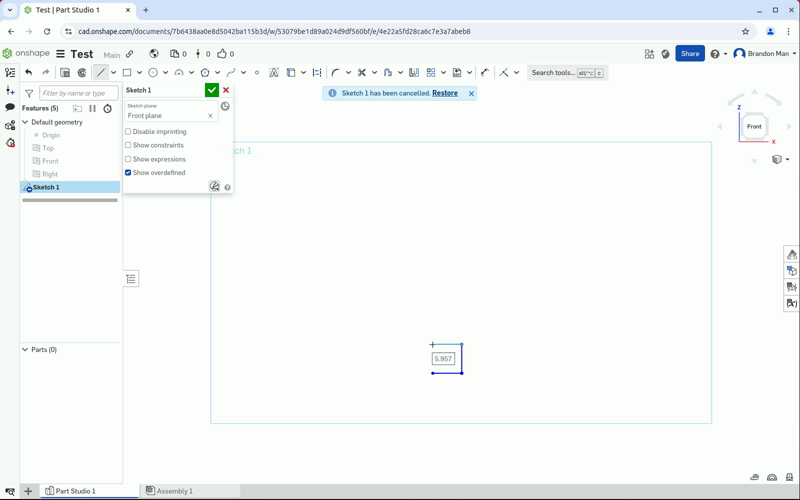
mouse_move(462, 344)
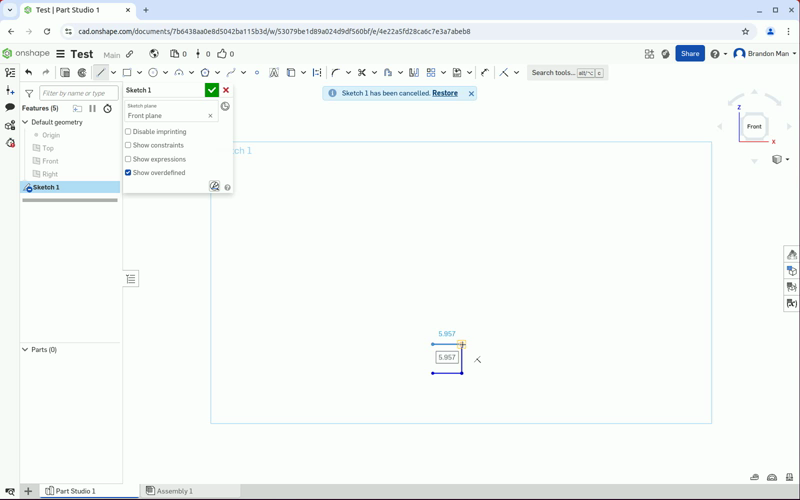
key_down(shift)
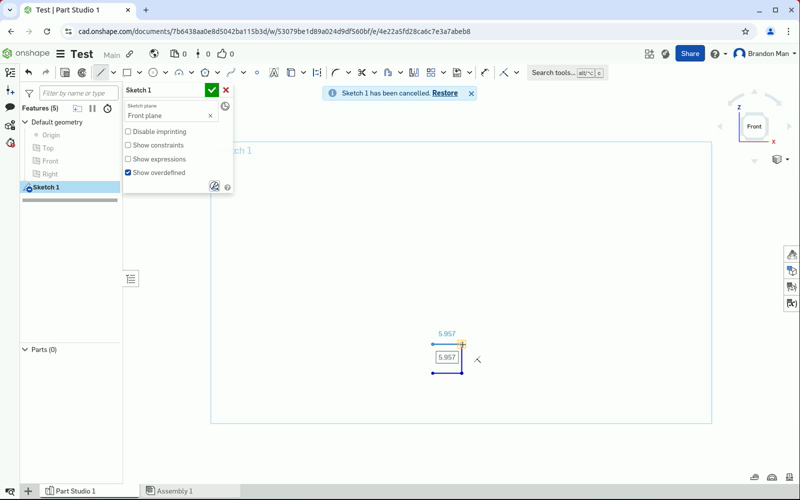
mouse_move(432, 373)
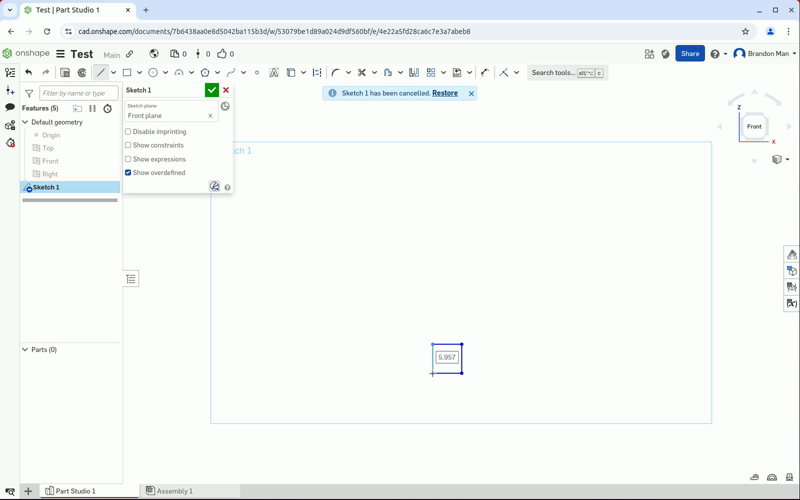
key_up(shift)
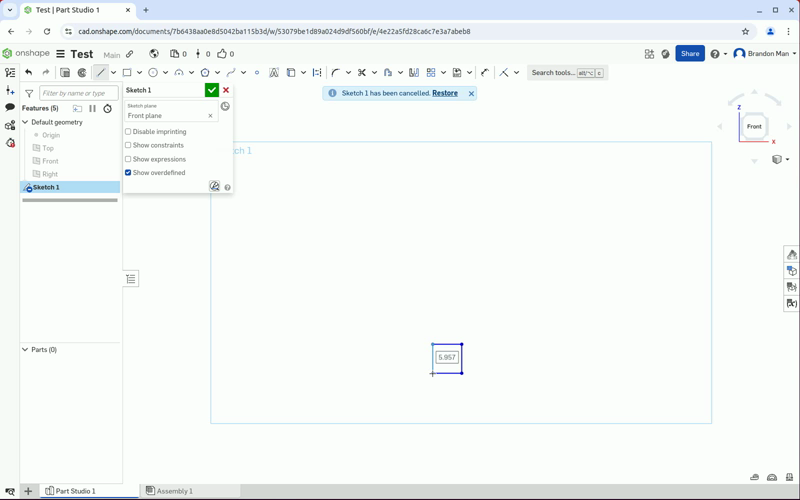
click(432, 373)
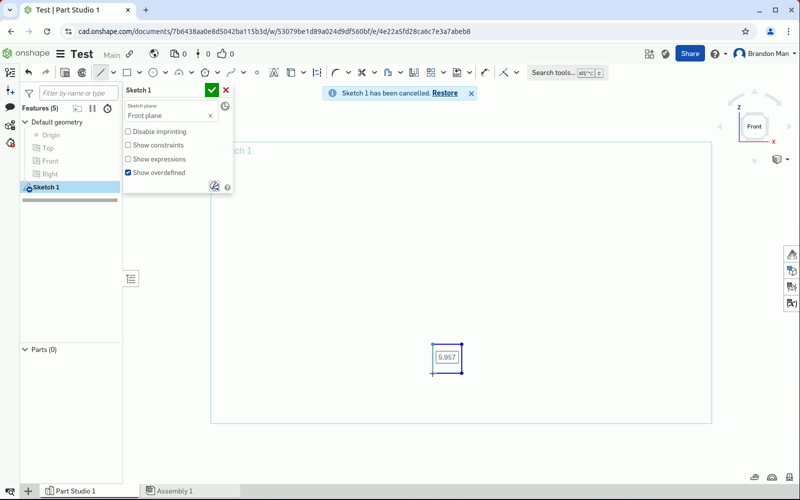
key(esc)
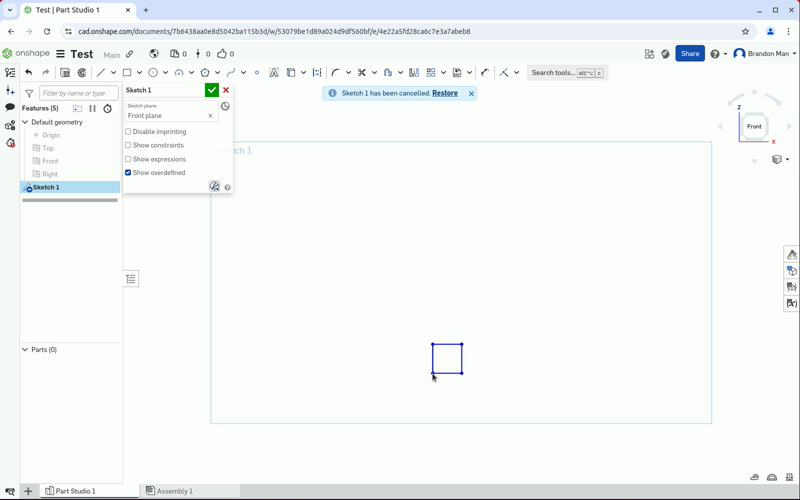
mouse_move(447, 345)
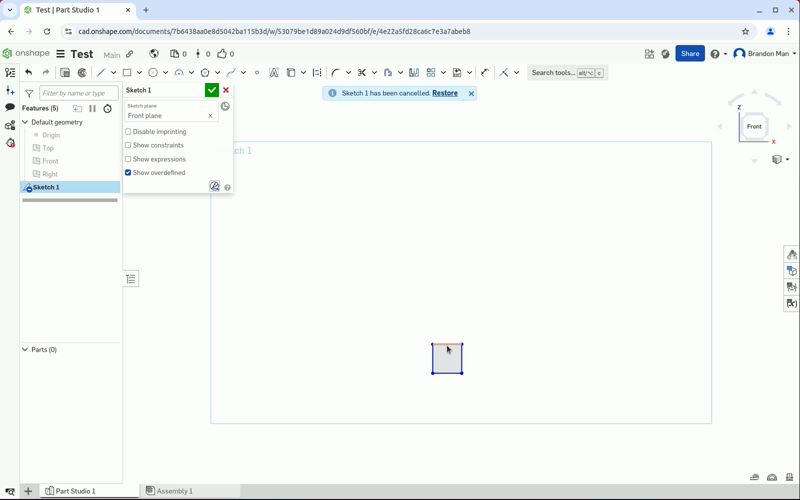
scroll(6)
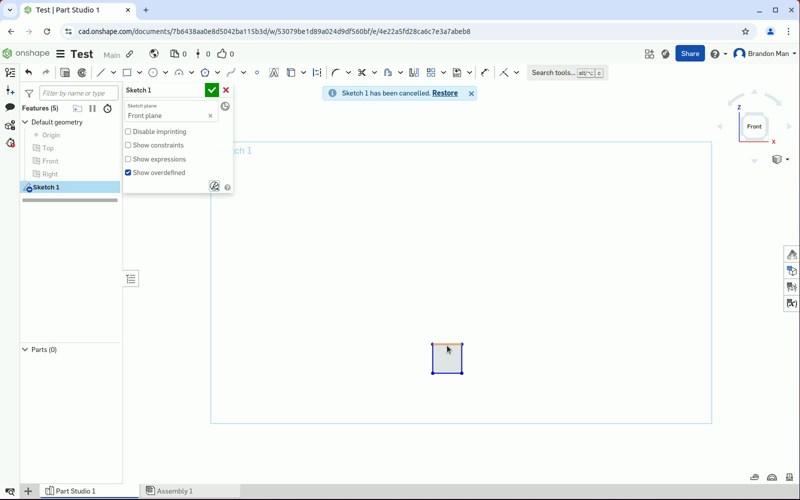
scroll(6)
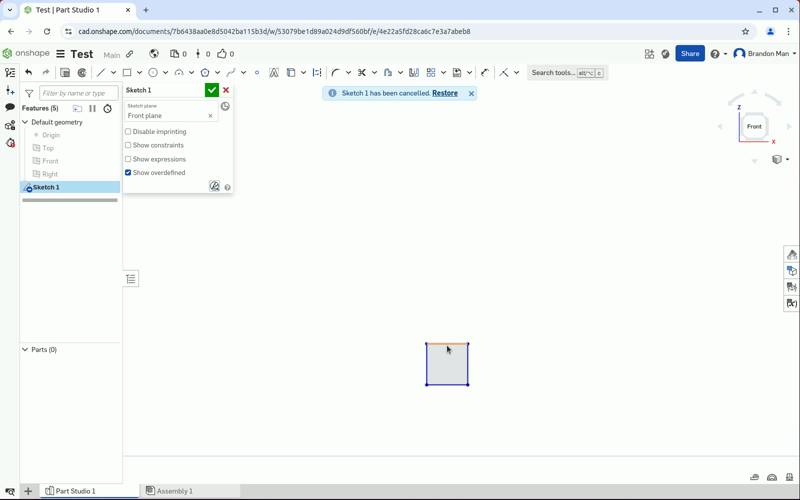
scroll(6)
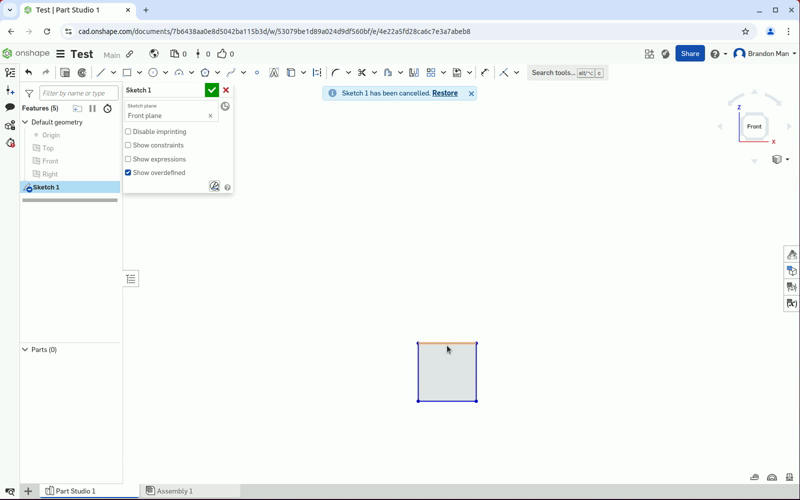
scroll(6)
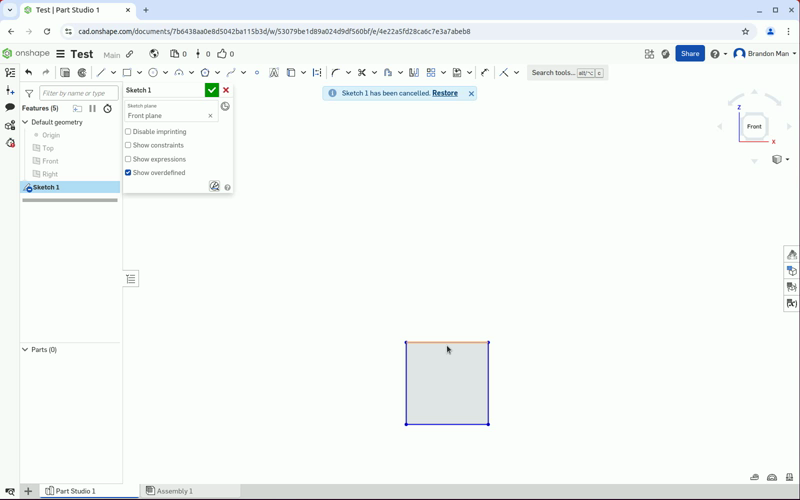
scroll(6)
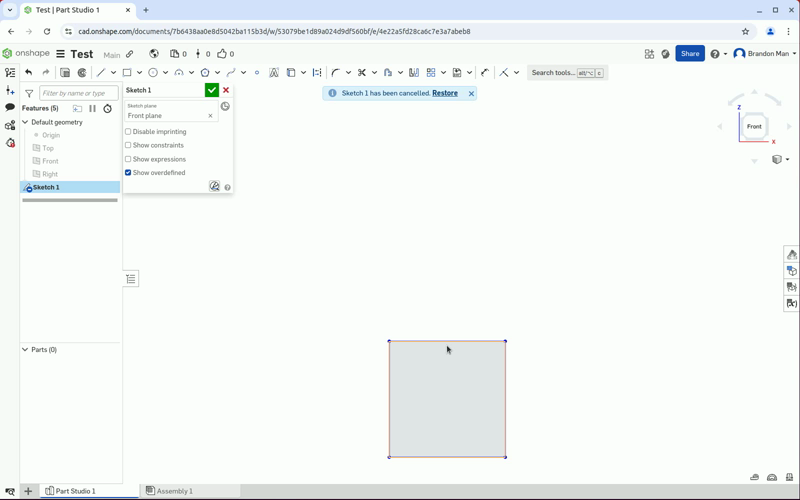
scroll(6)
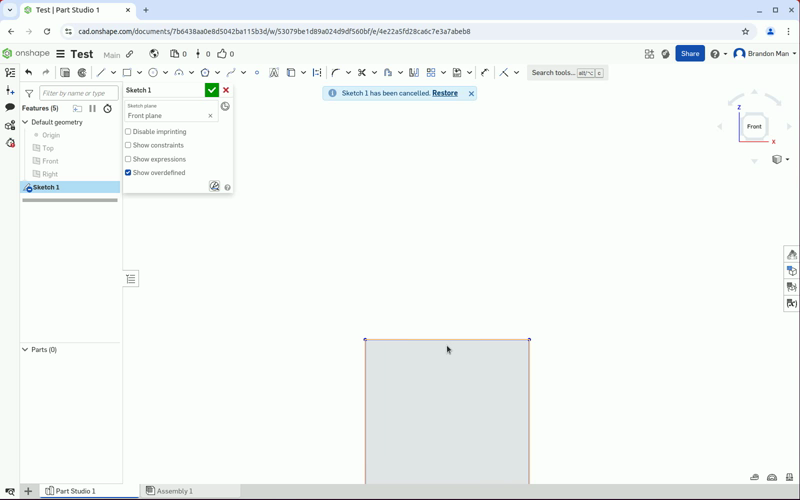
scroll(6)
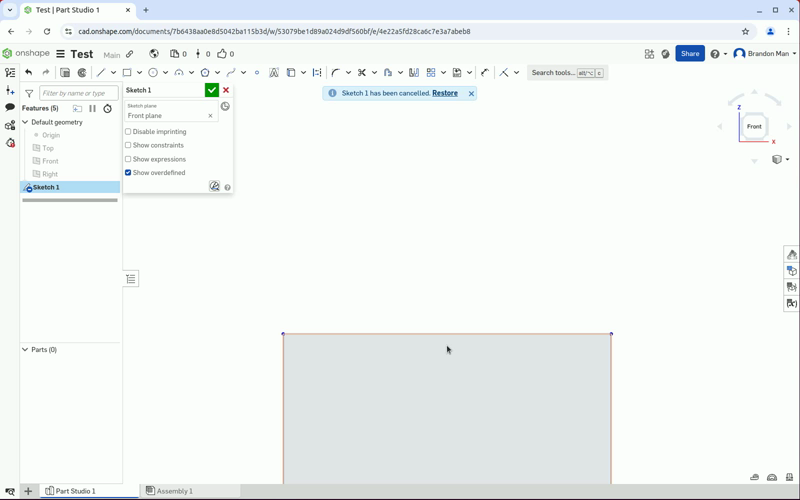
click(447, 345)
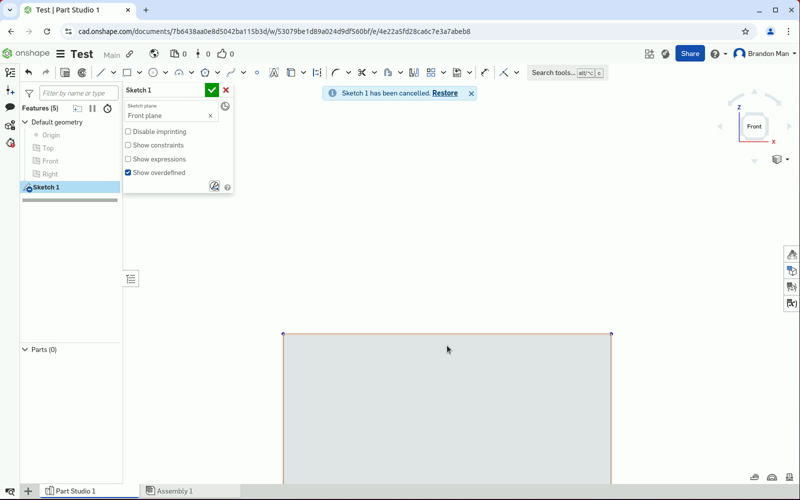
scroll(-6)
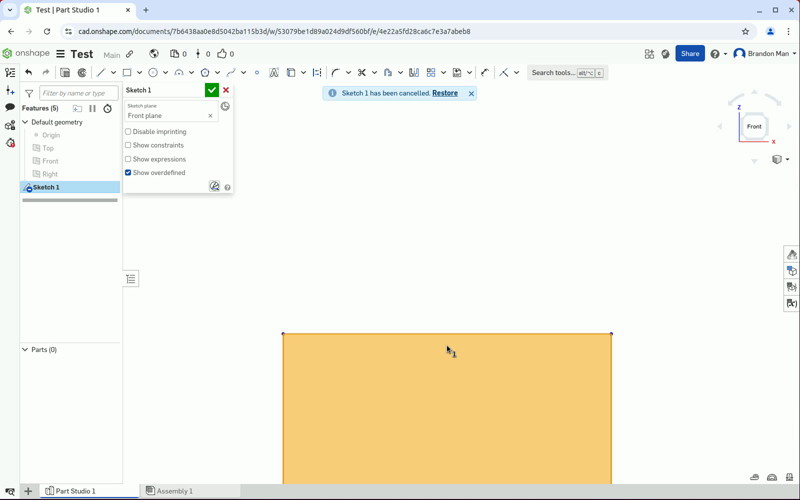
scroll(-6)
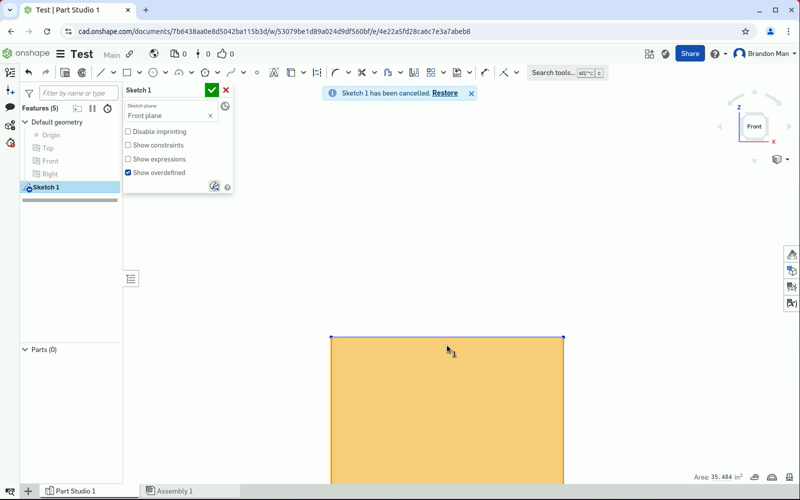
scroll(-6)
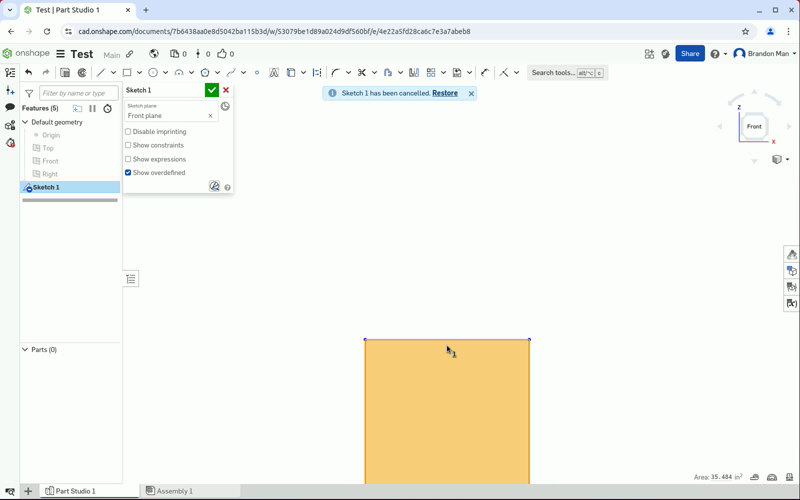
scroll(-6)
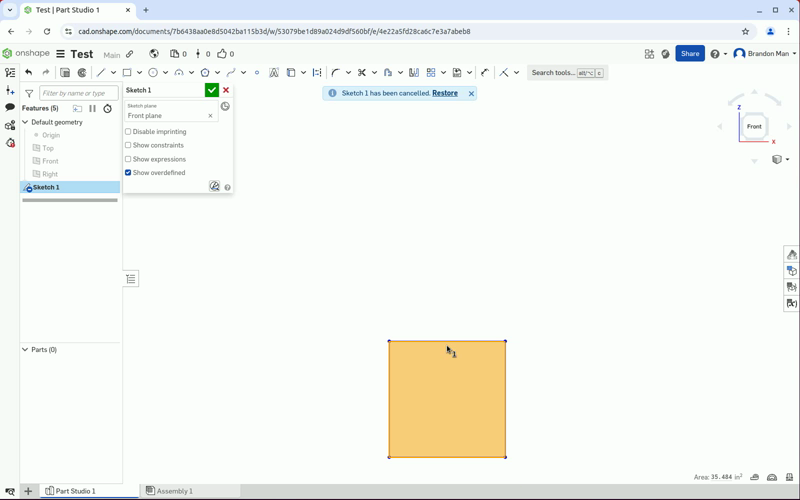
scroll(-6)
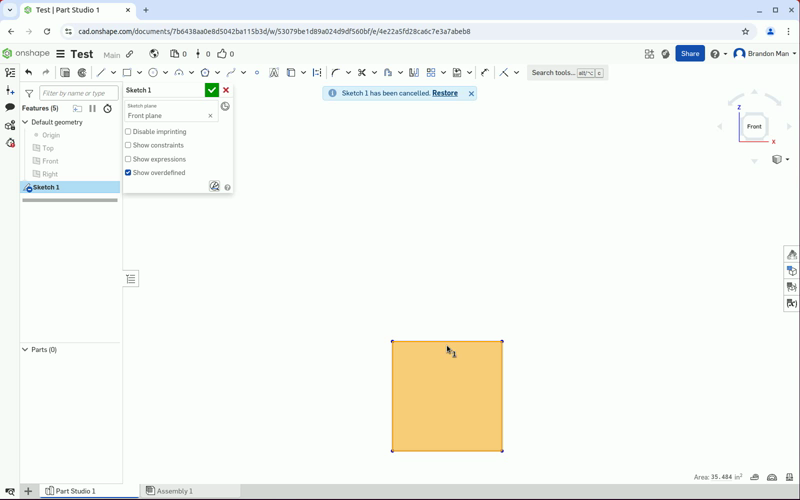
scroll(-6)
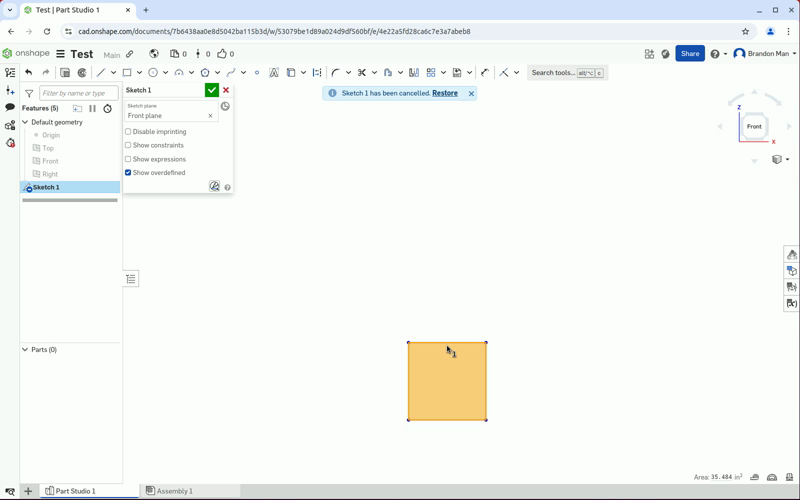
scroll(-6)
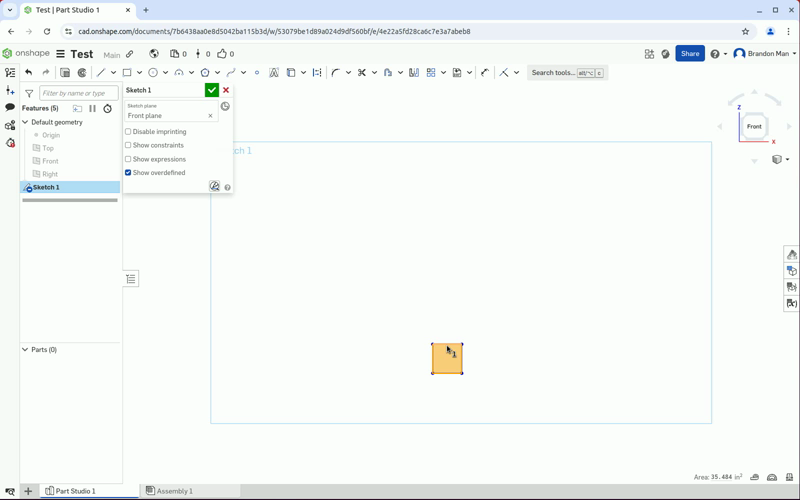
mouse_move(73, 352)
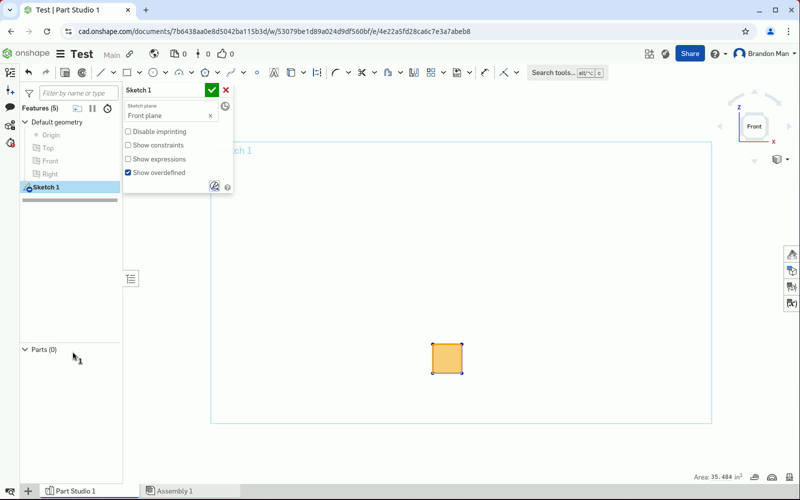
key(shift+y)
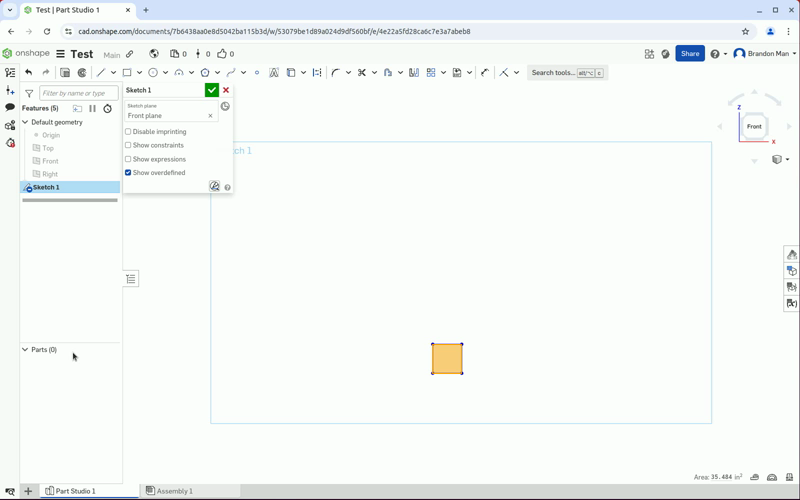
key(shift+e)
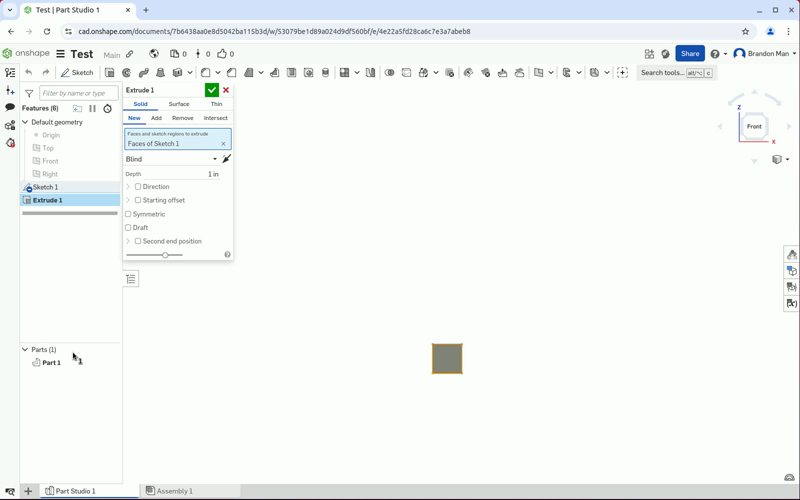
mouse_move(143, 106)
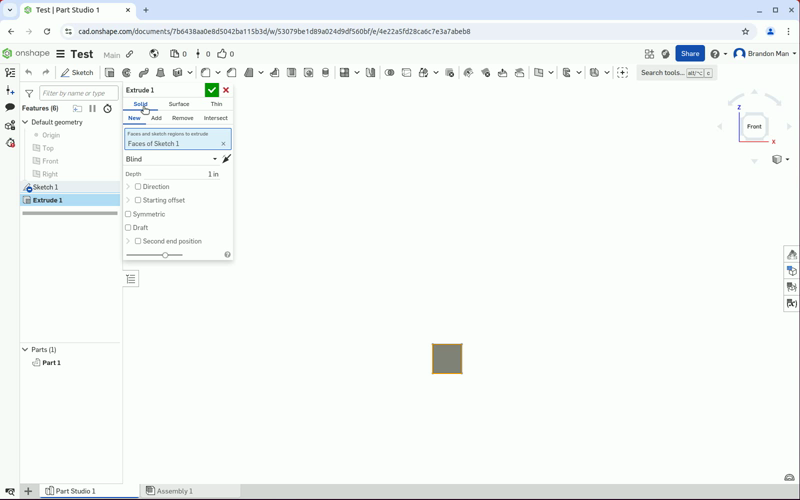
click(143, 106)
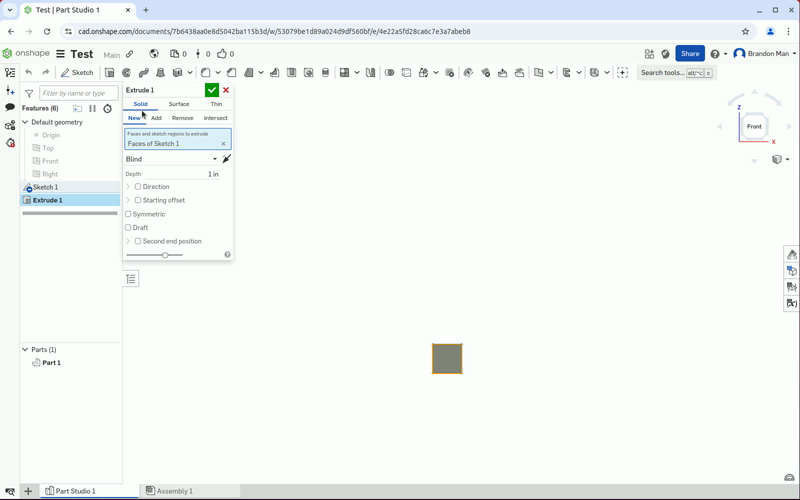
mouse_move(137, 120)
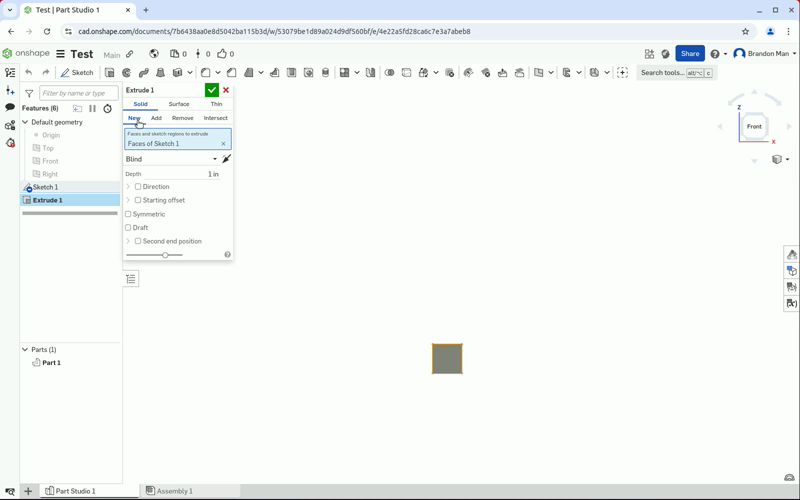
click(137, 120)
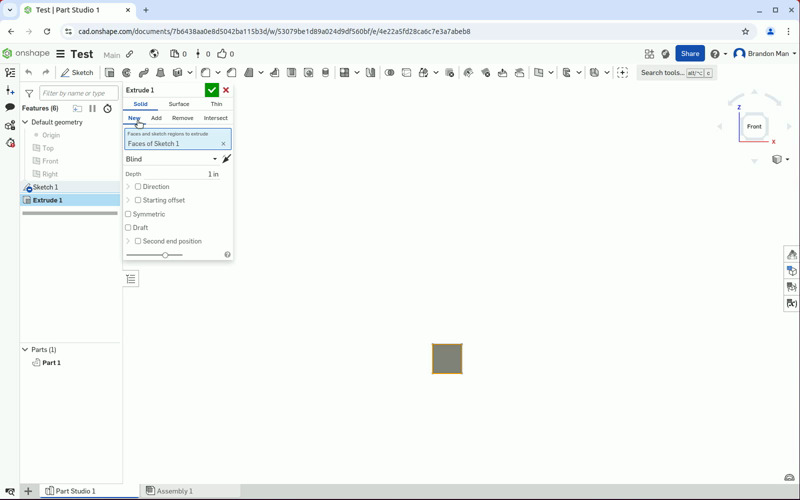
key(tab, 4)
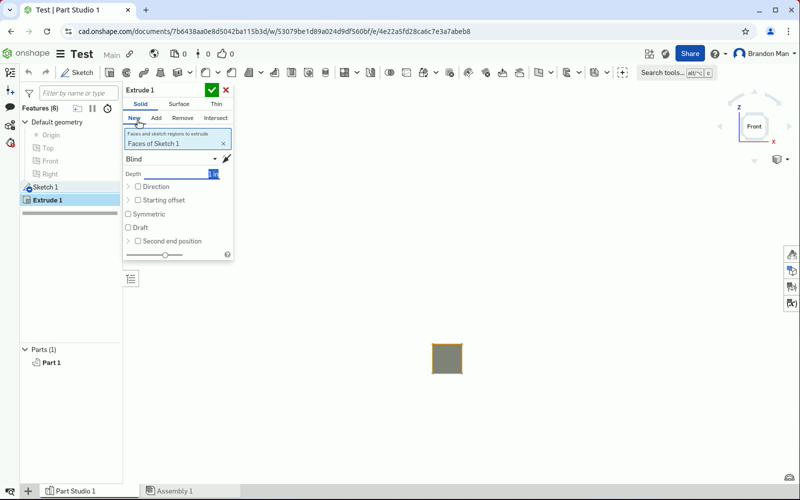
text(23.108)
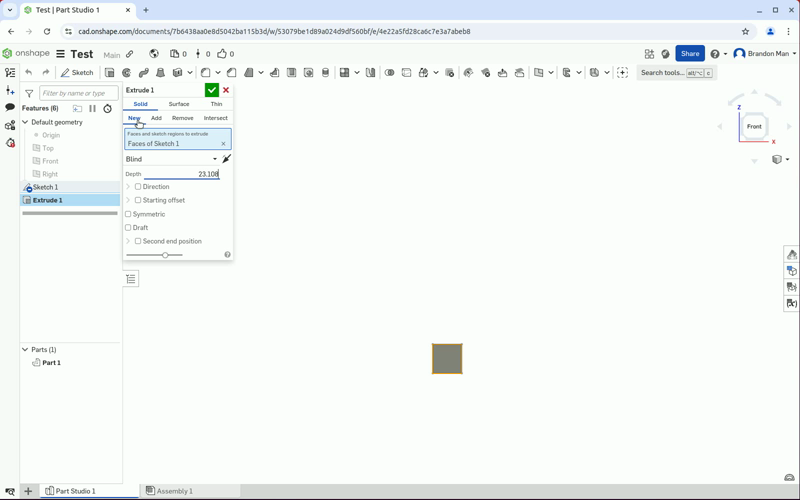
key(enter)
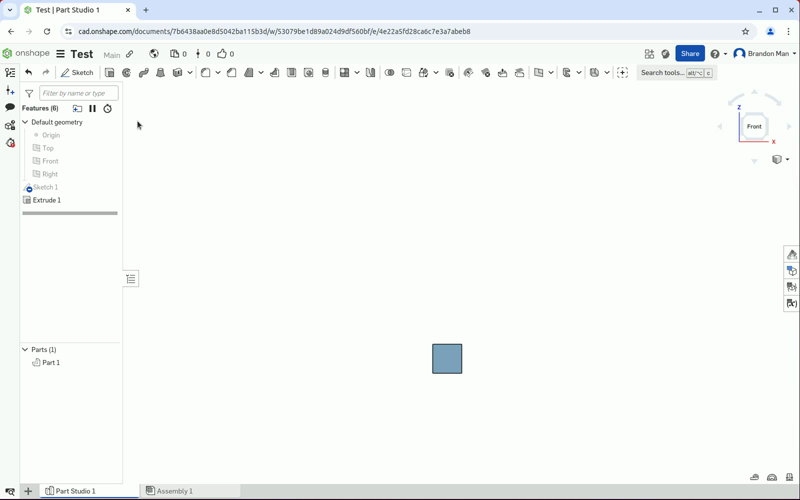
key(shift+h)
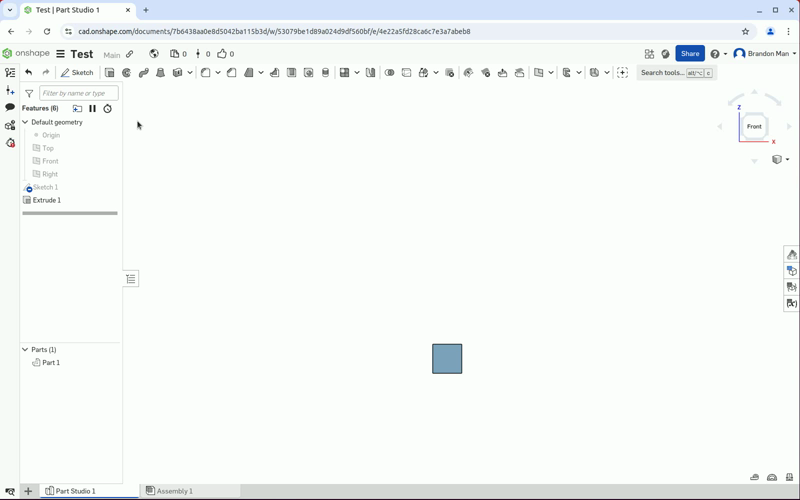
key(shift+h)
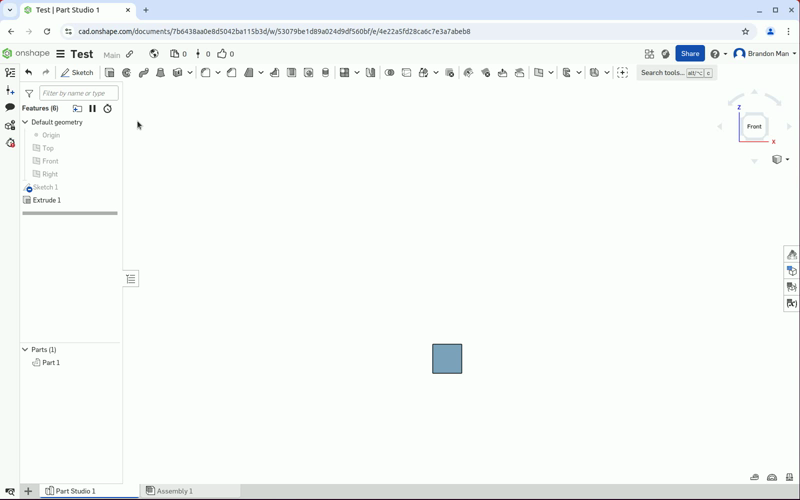
mouse_move(73, 189)
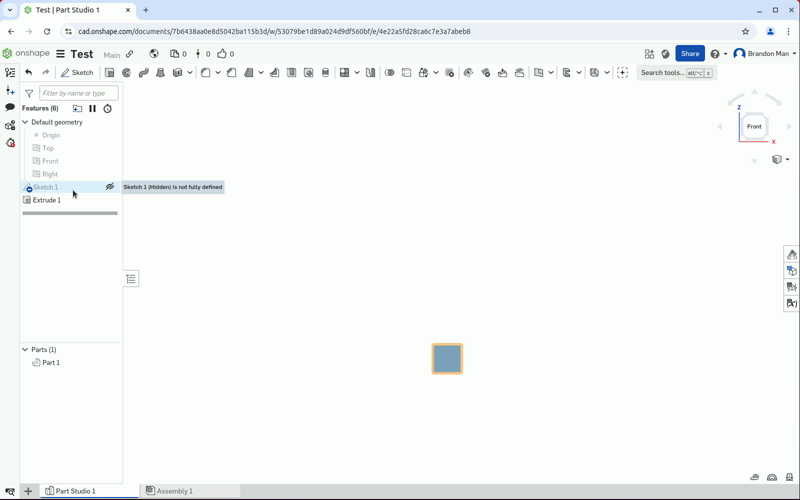
click(73, 189)
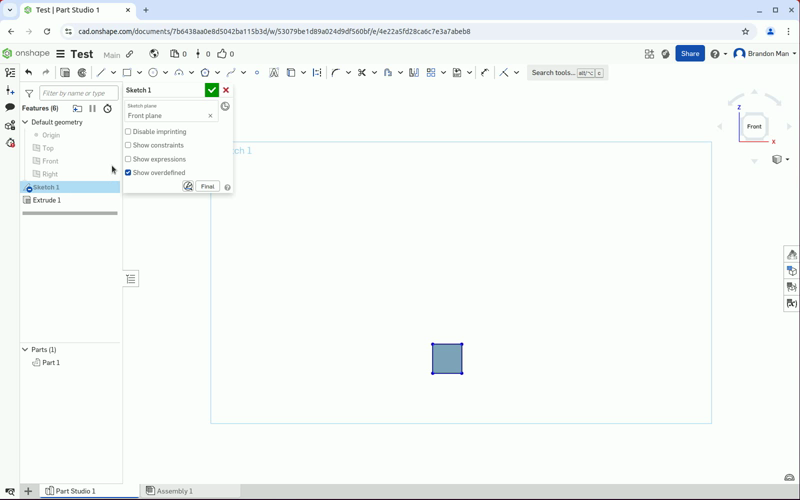
mouse_move(229, 92)
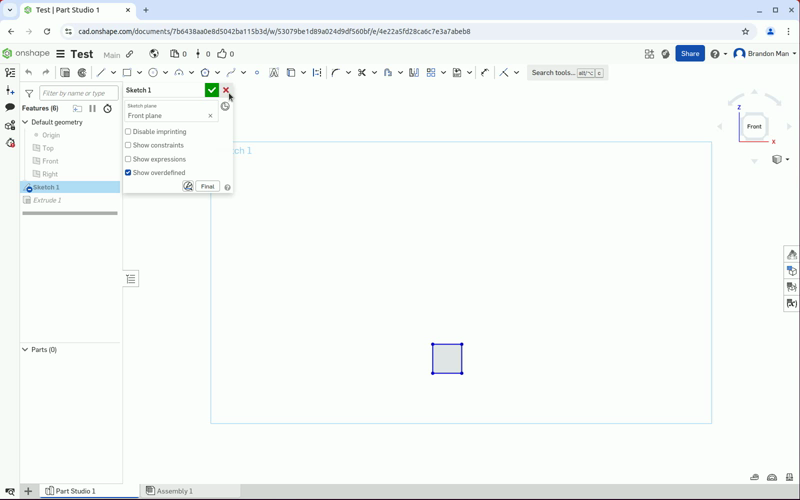
click(229, 92)
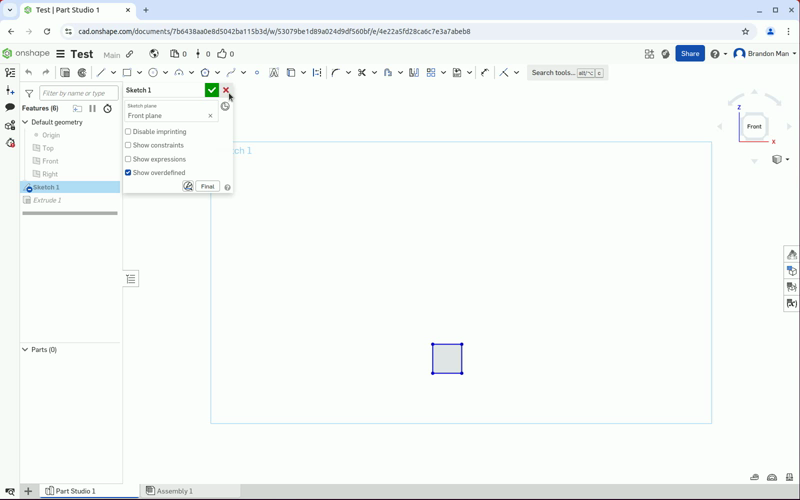
key(shift+s)
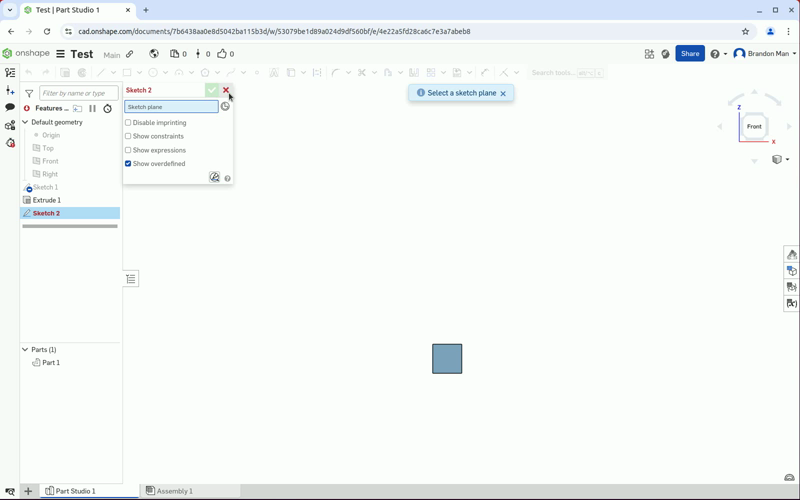
mouse_move(73, 163)
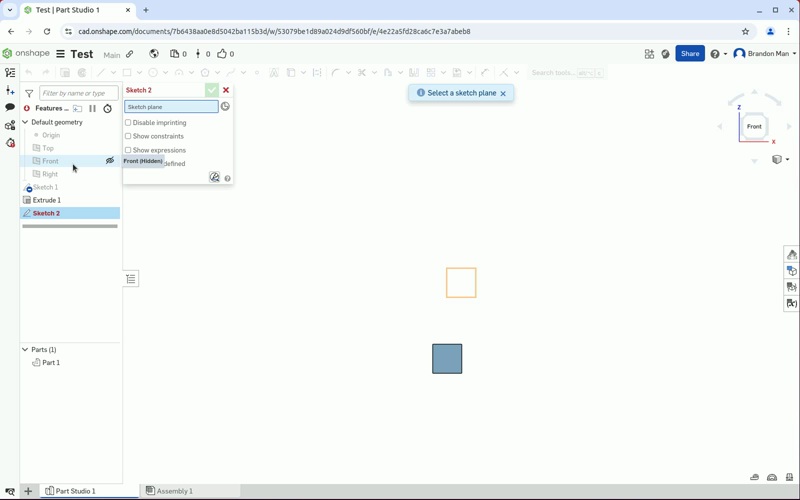
click(73, 163)
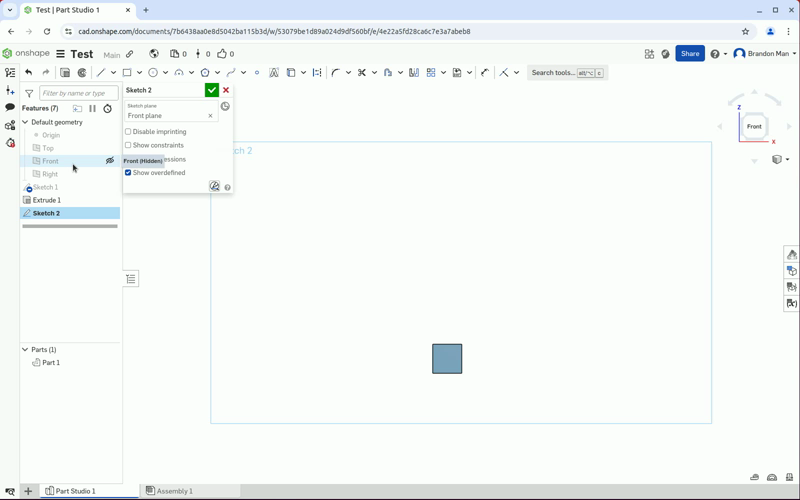
mouse_move(73, 352)
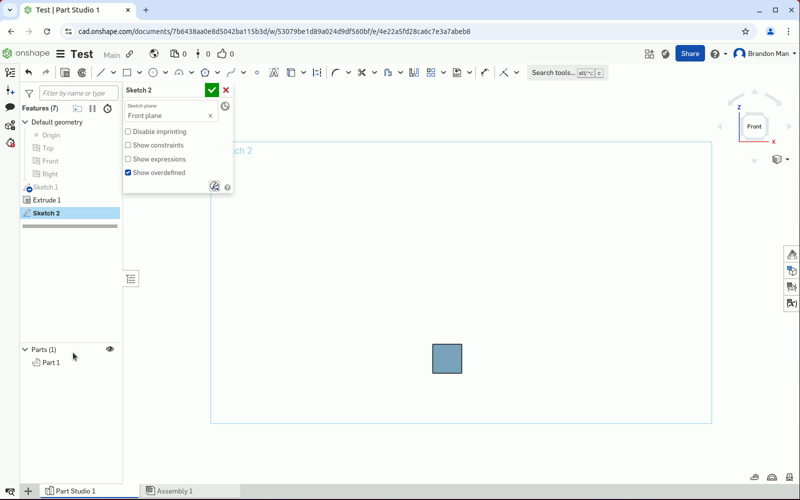
key(y)
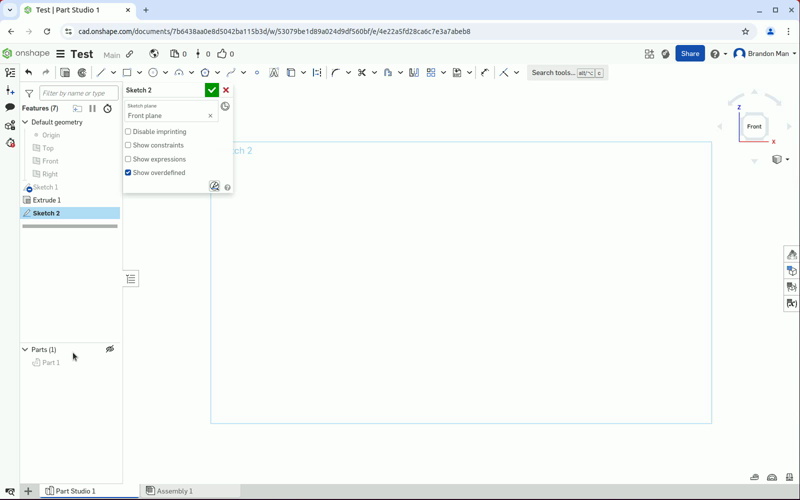
key(c)
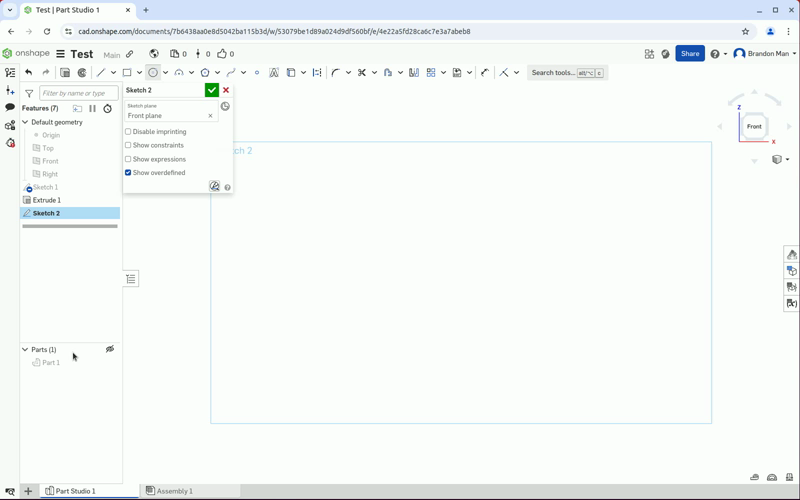
key_down(shift)
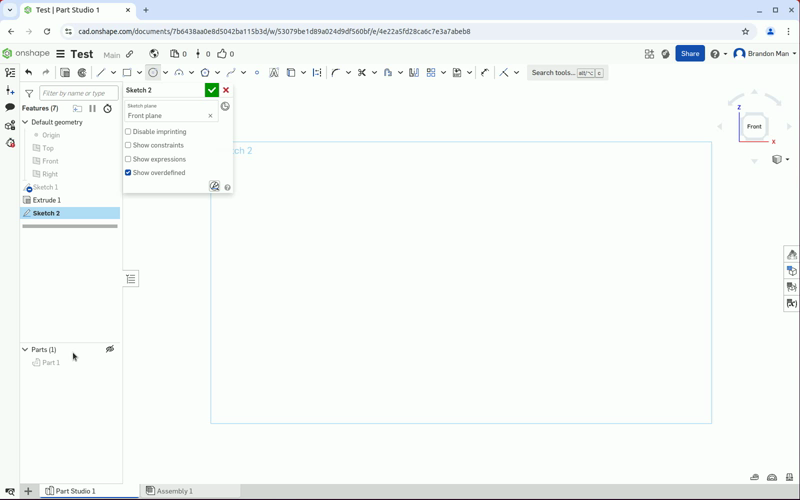
mouse_move(461, 282)
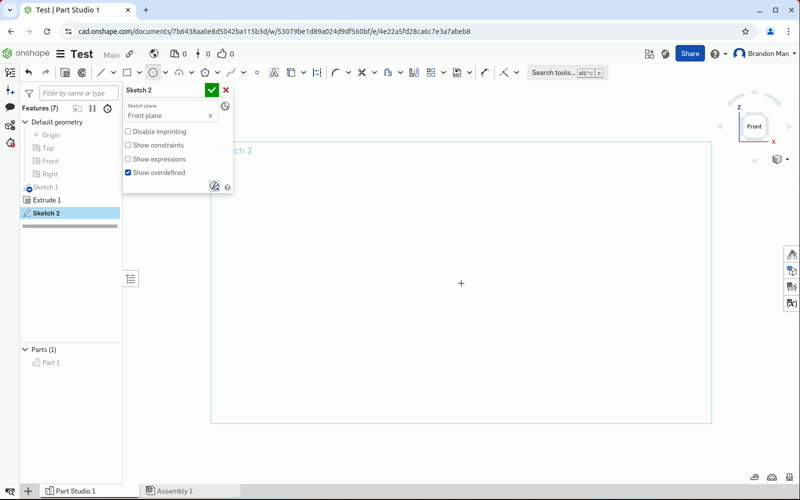
click(461, 282)
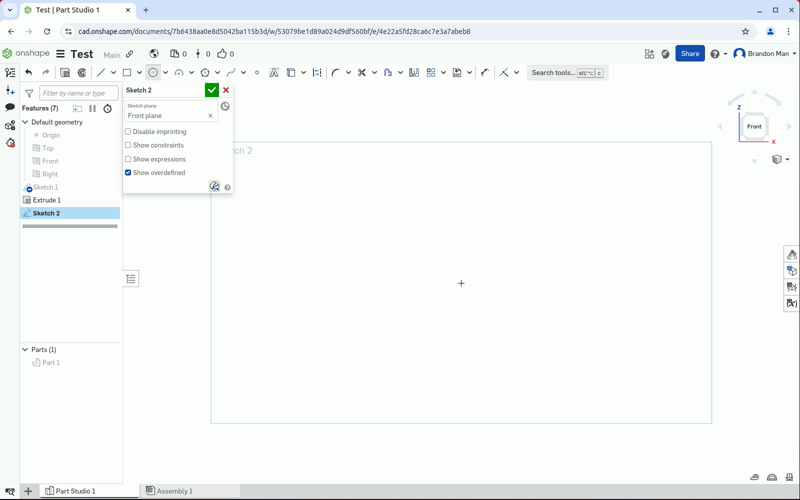
key_up(shift)
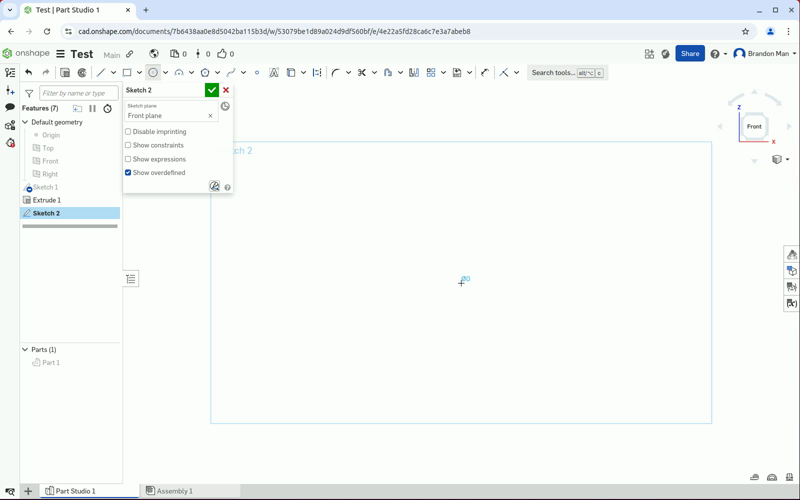
mouse_move(506, 282)
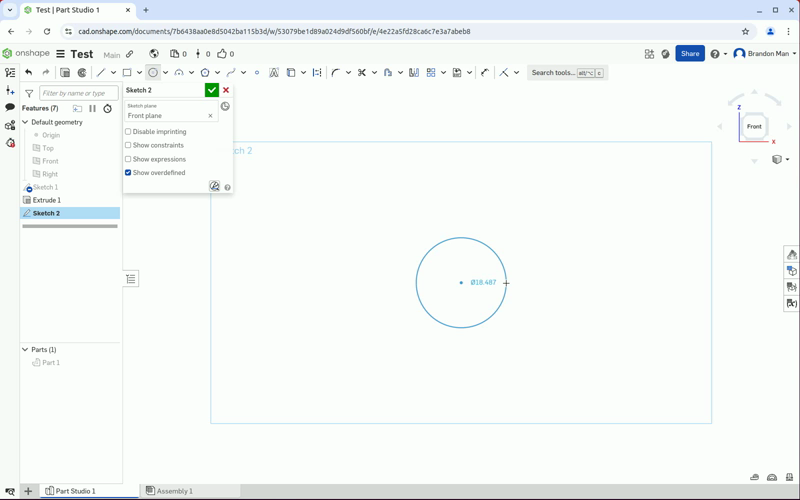
click(506, 282)
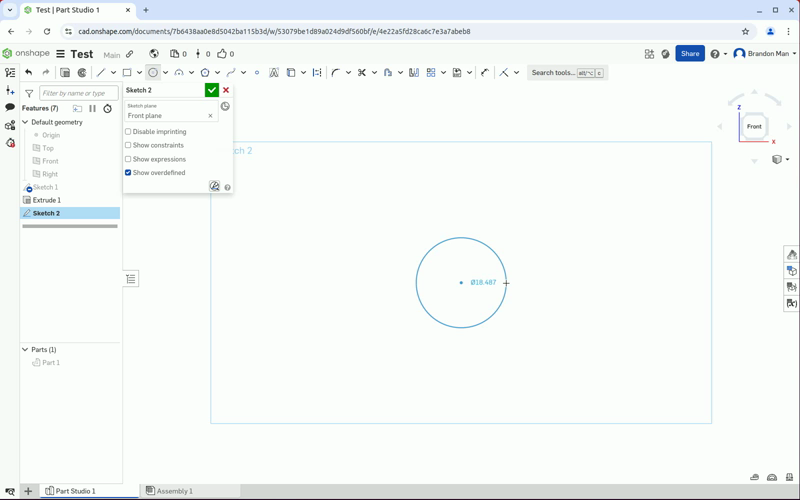
key(esc)
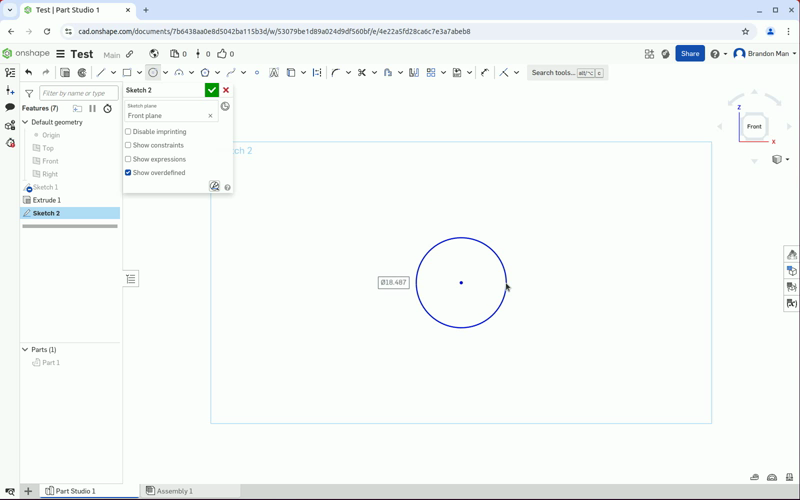
key(l)
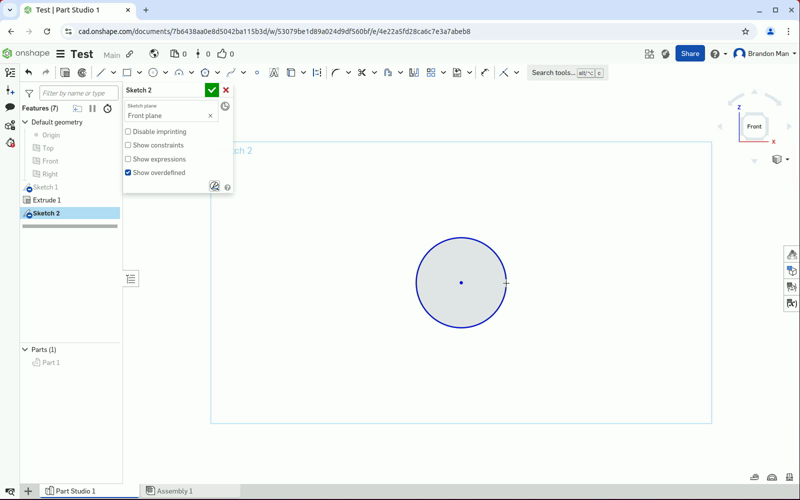
key_down(shift)
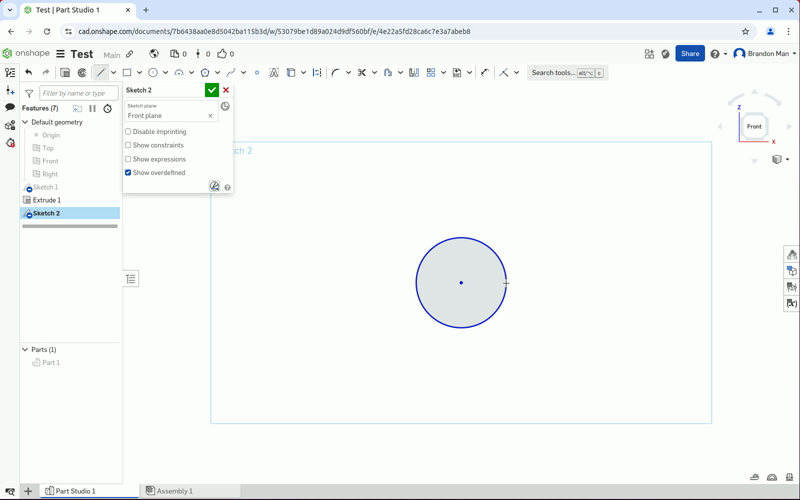
mouse_move(461, 298)
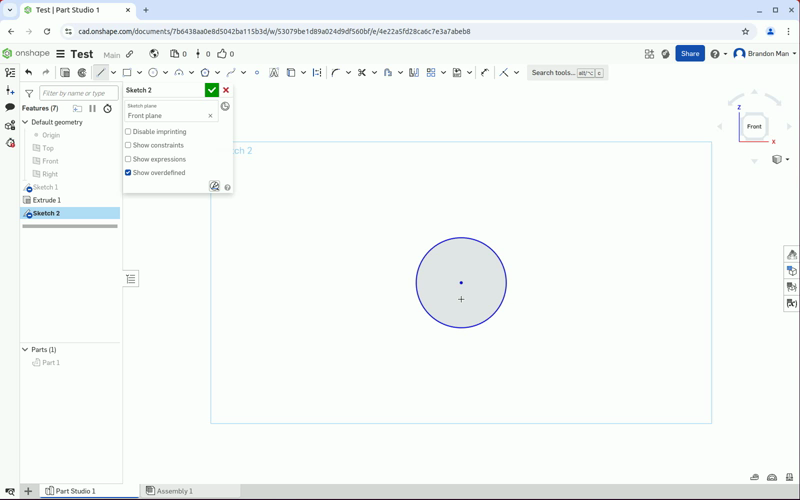
click(461, 298)
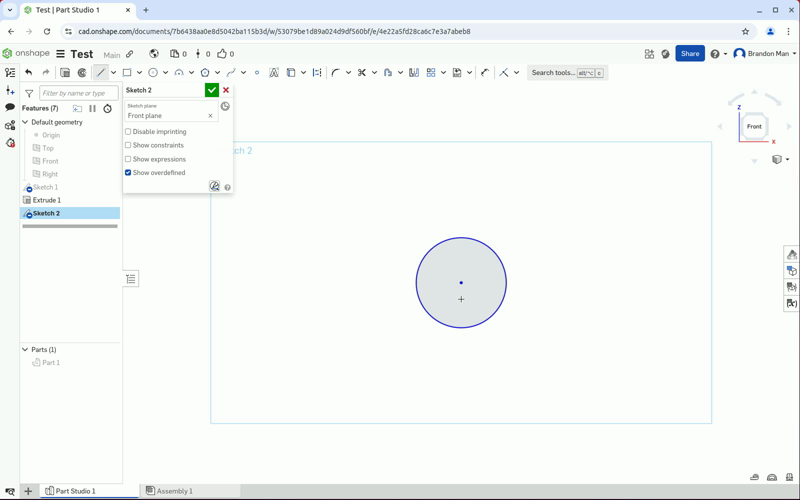
key_up(shift)
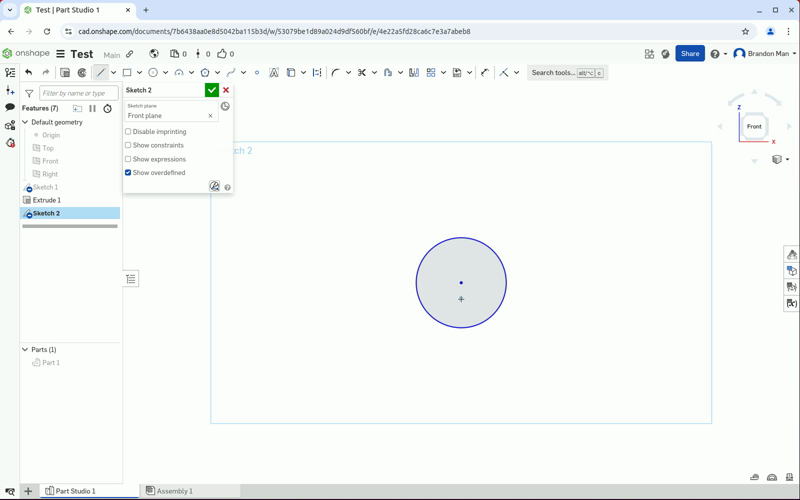
key_down(shift)
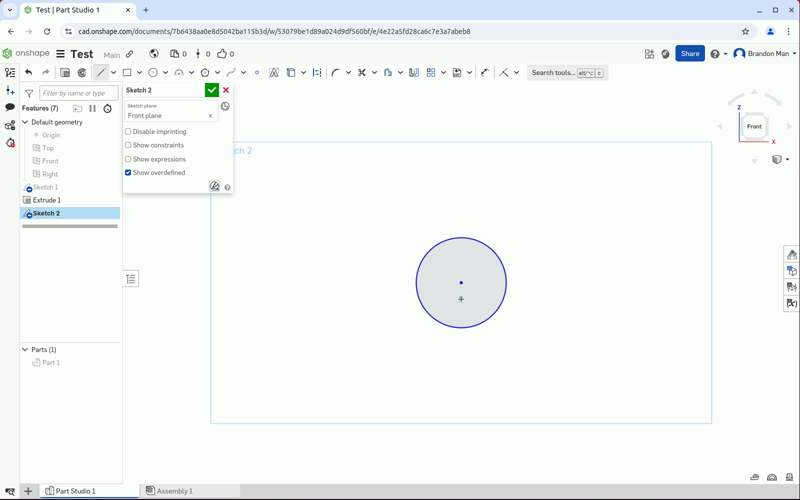
mouse_move(491, 298)
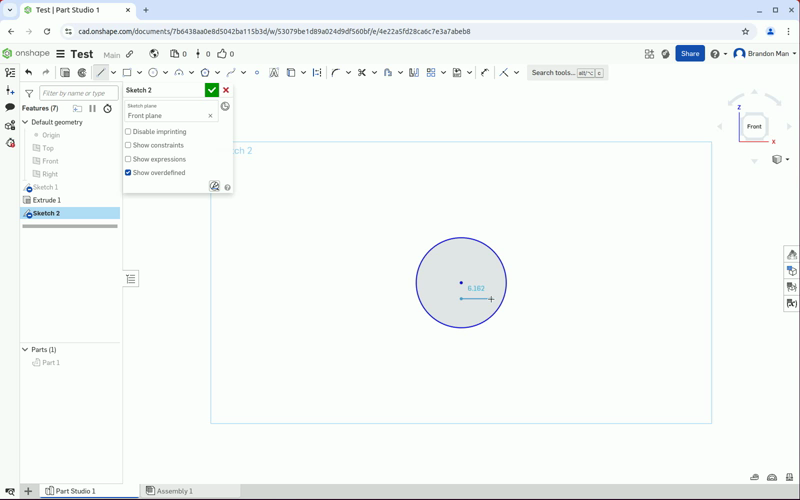
mouse_move(482, 298)
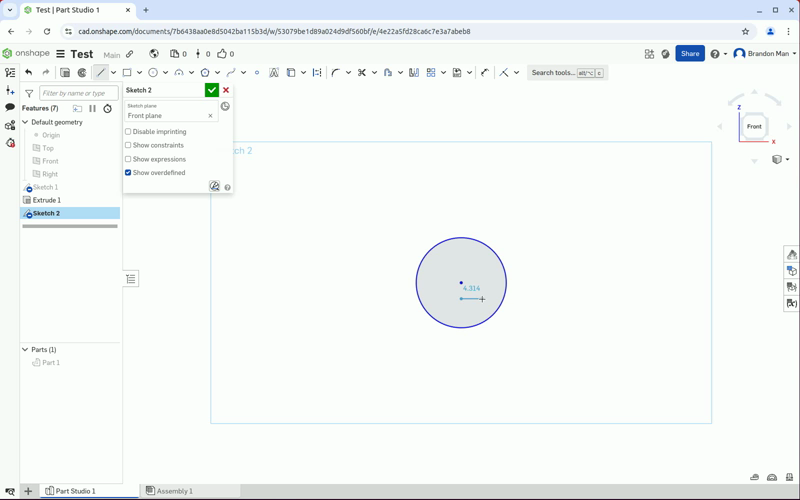
click(482, 298)
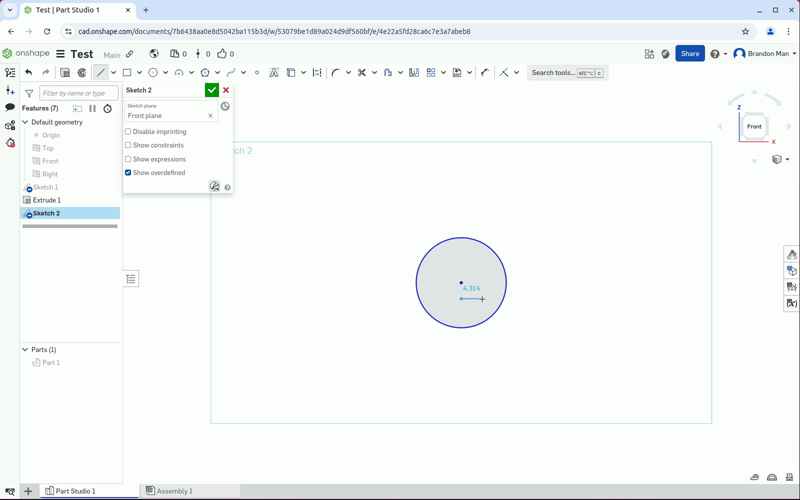
key_up(shift)
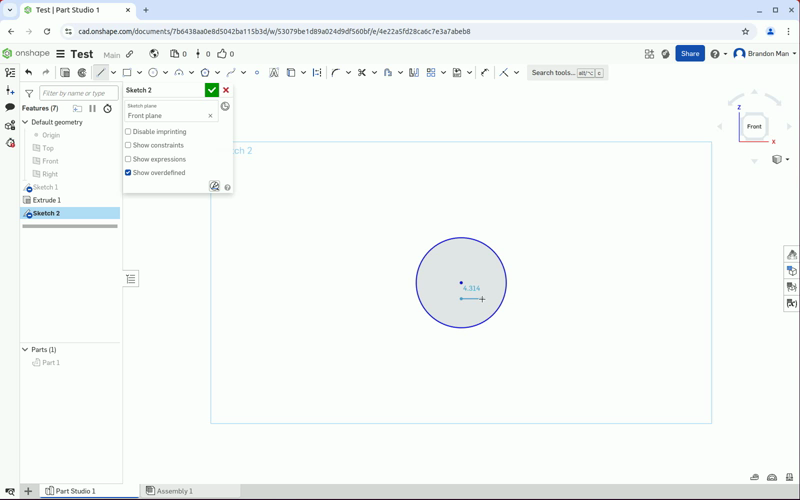
key_down(shift)
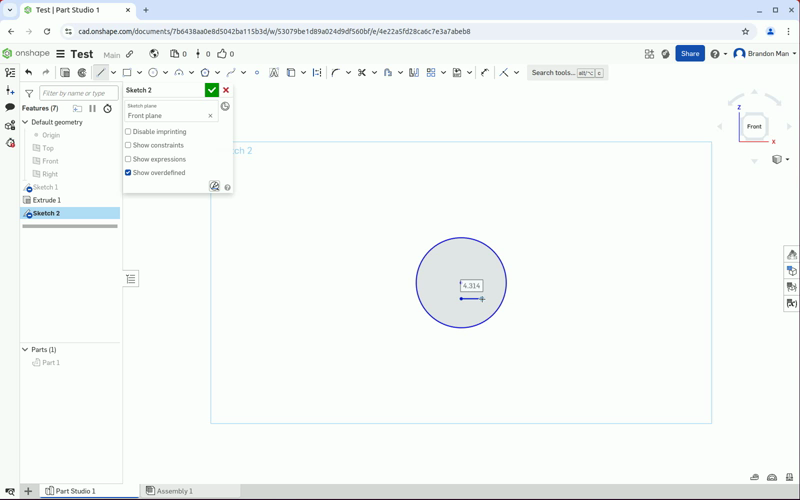
mouse_move(512, 298)
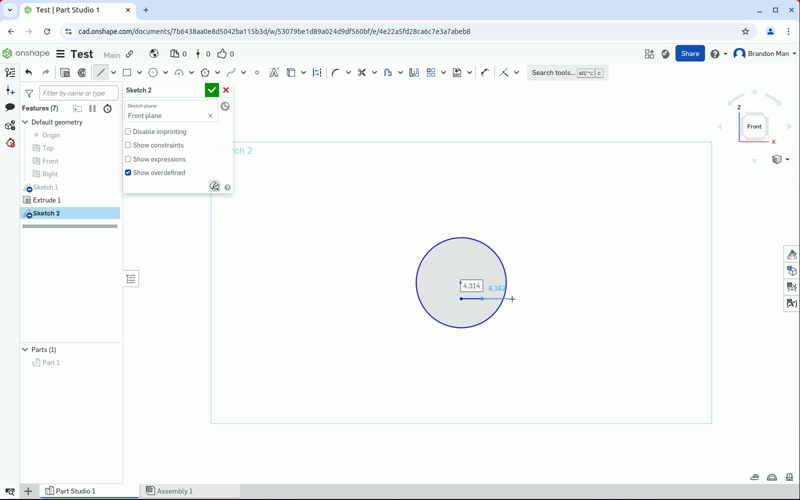
mouse_move(482, 300)
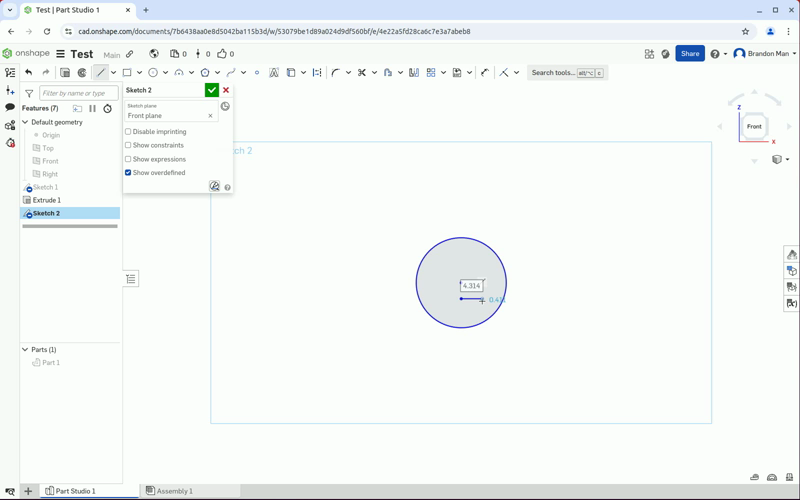
scroll(6)
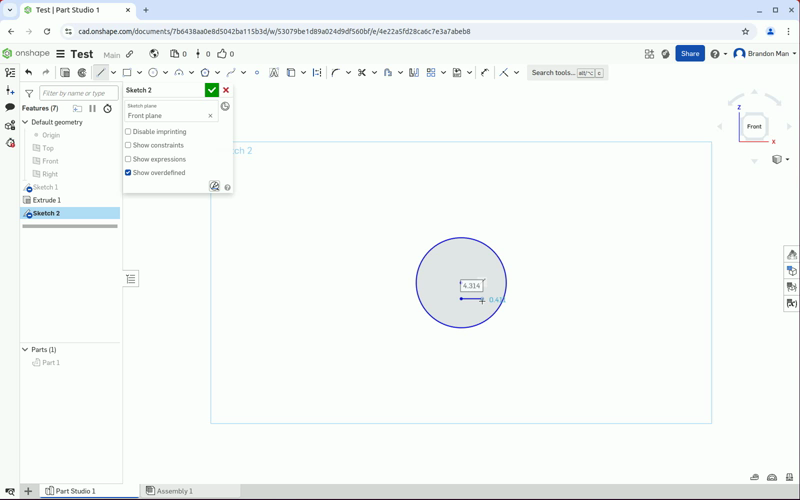
scroll(6)
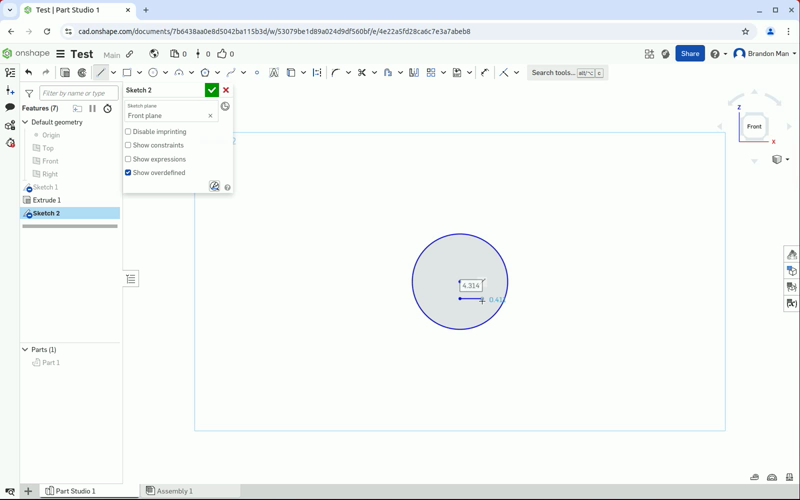
scroll(6)
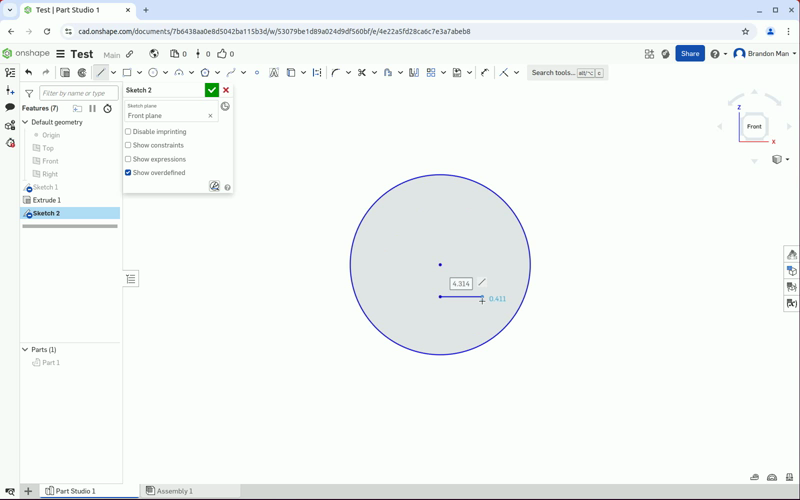
scroll(6)
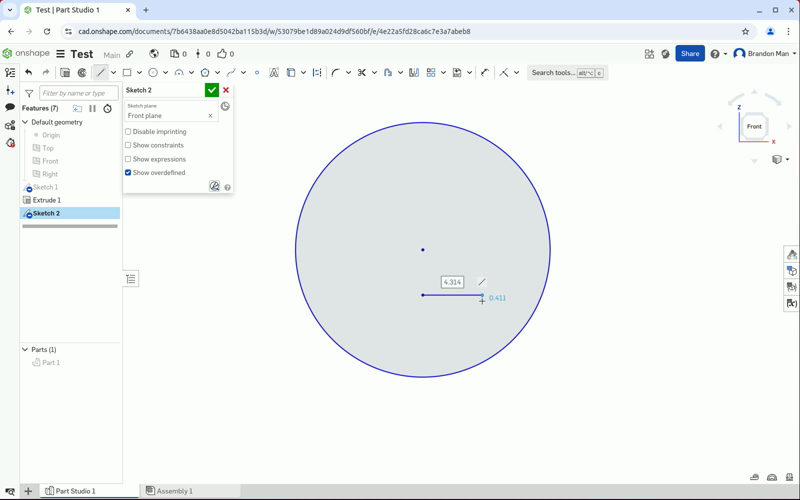
scroll(6)
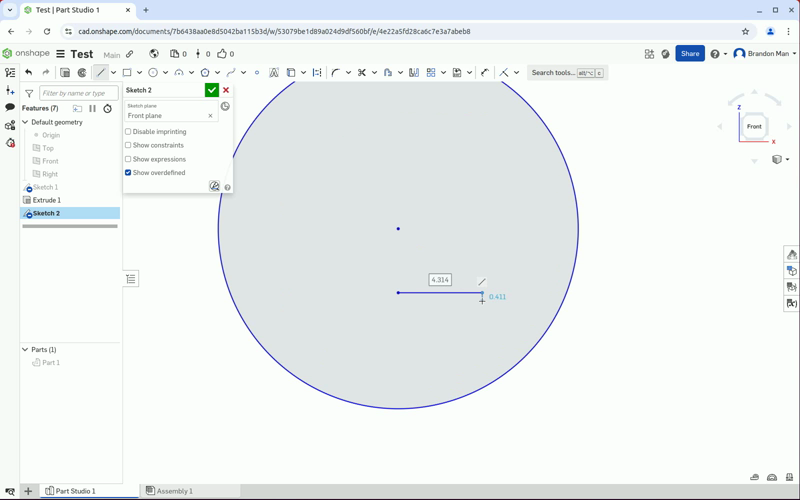
scroll(6)
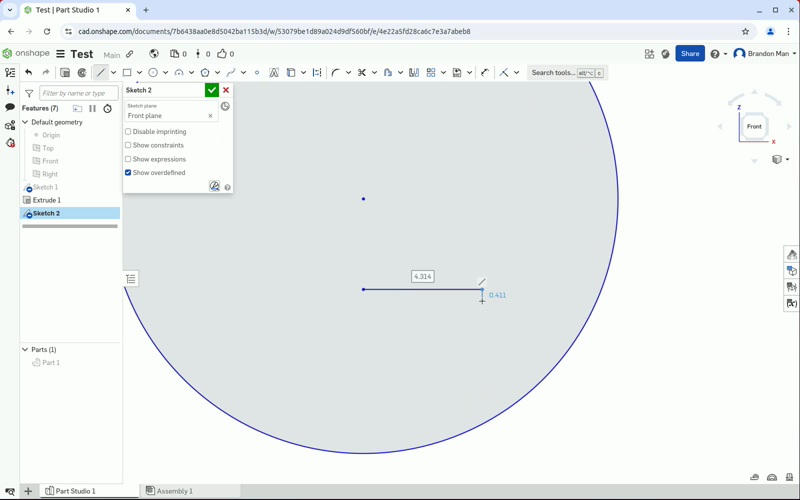
scroll(6)
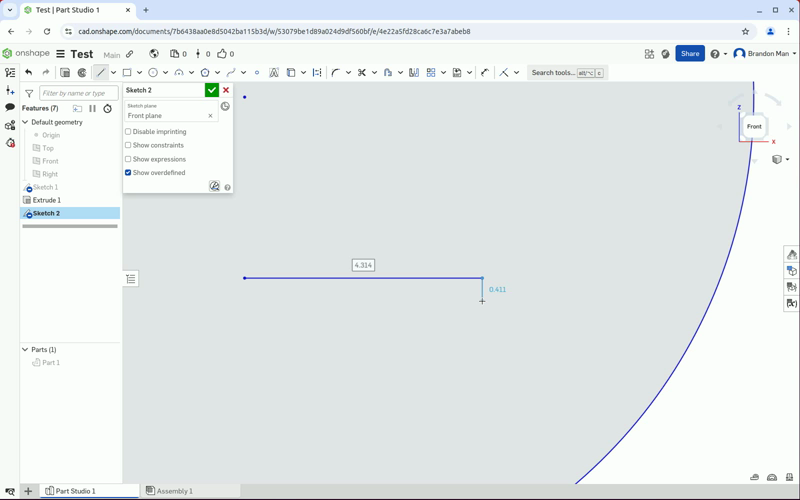
click(482, 300)
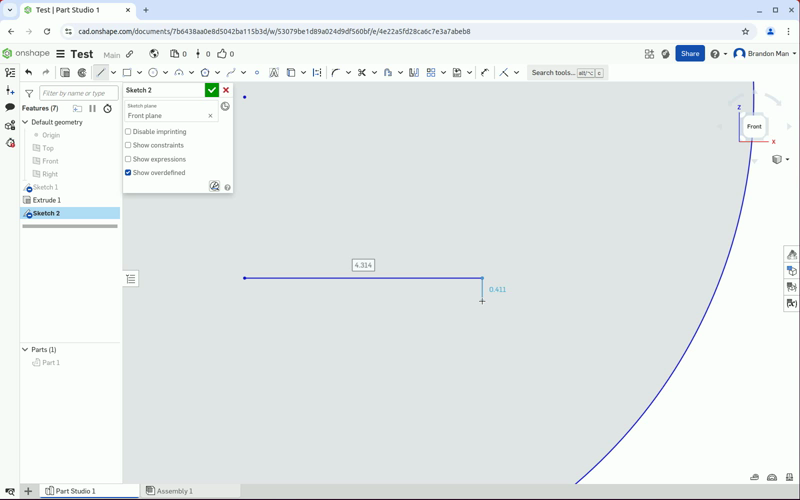
scroll(-6)
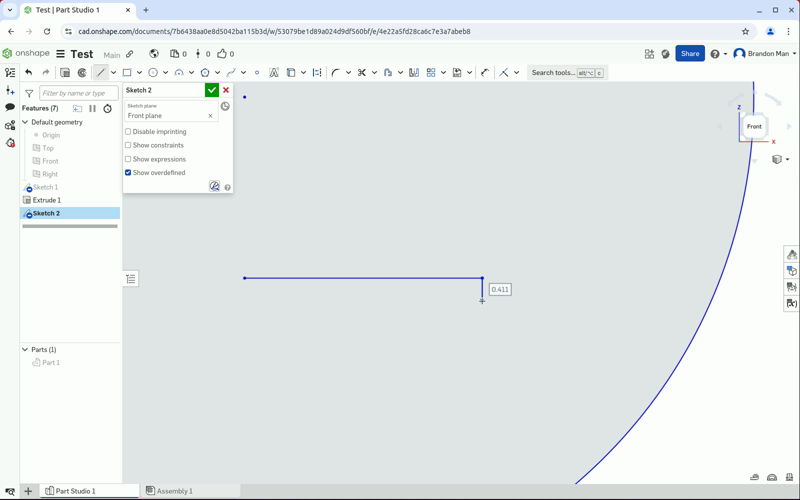
scroll(-6)
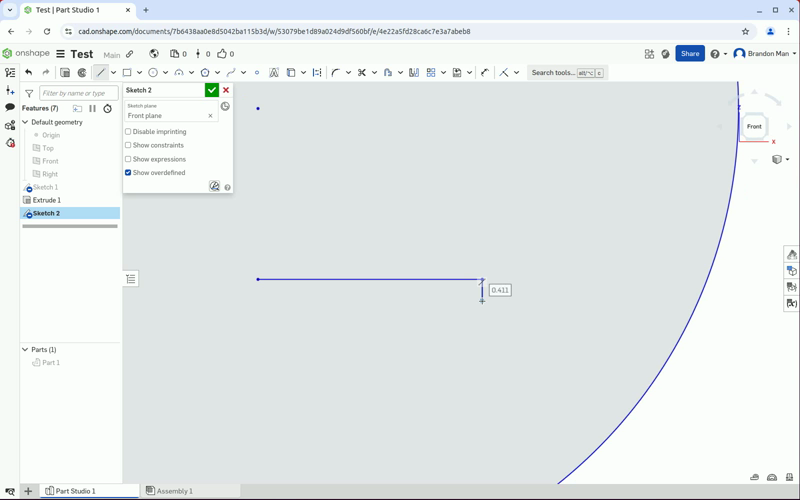
scroll(-6)
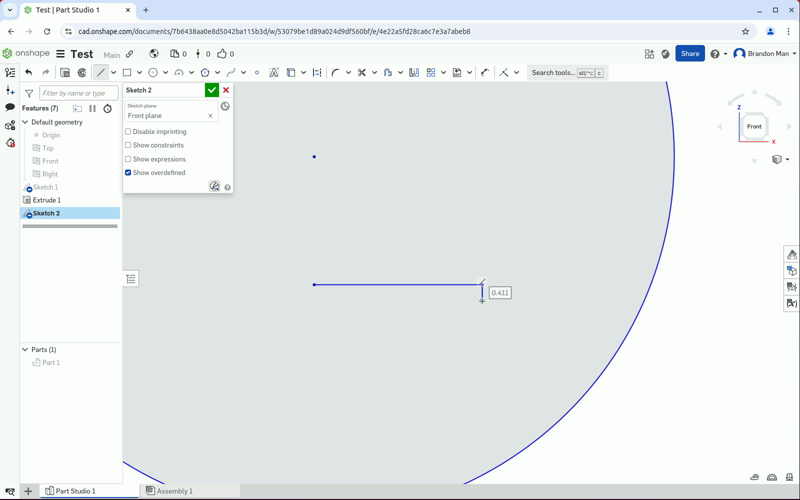
scroll(-6)
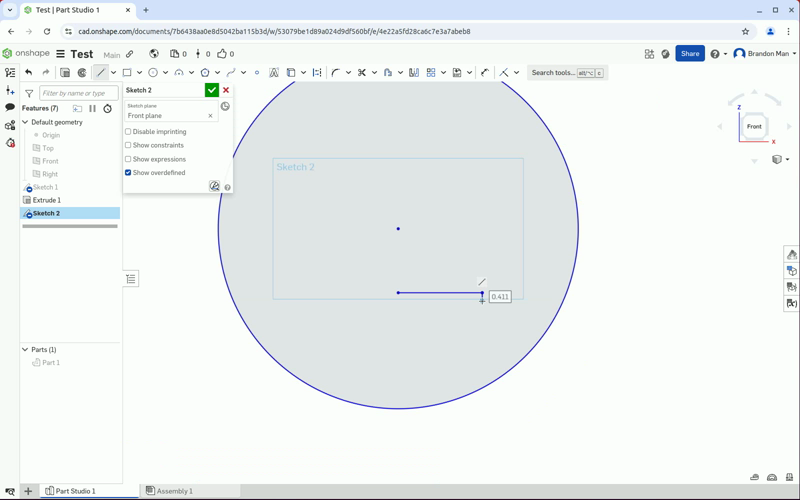
scroll(-6)
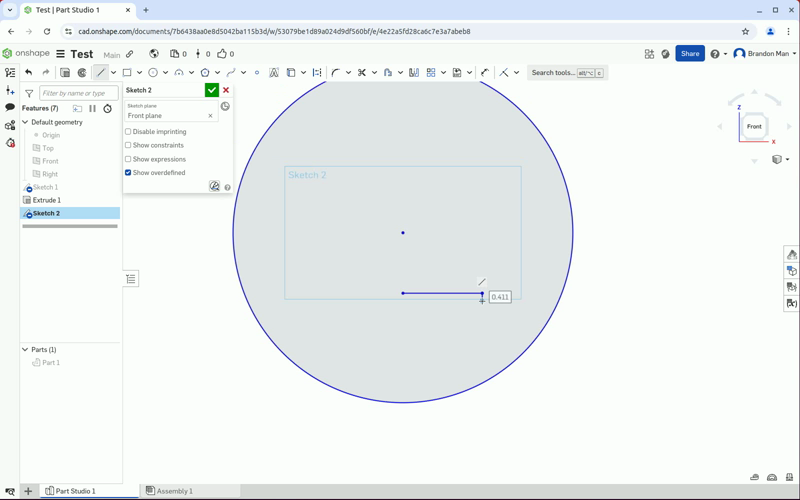
scroll(-6)
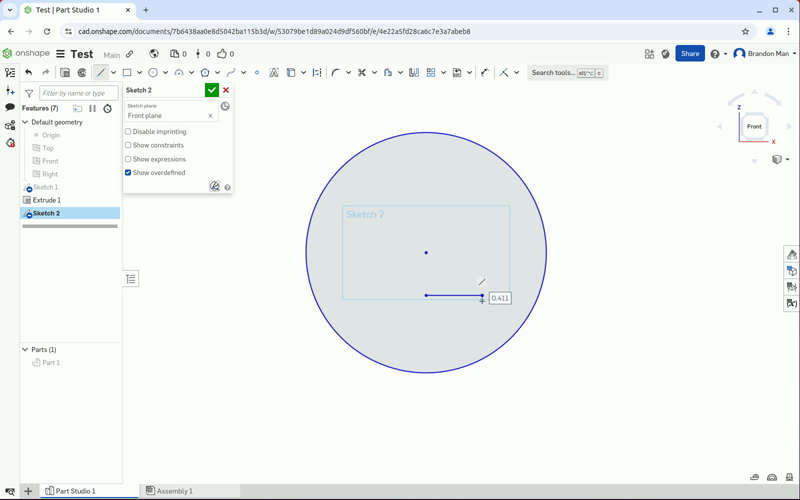
scroll(-6)
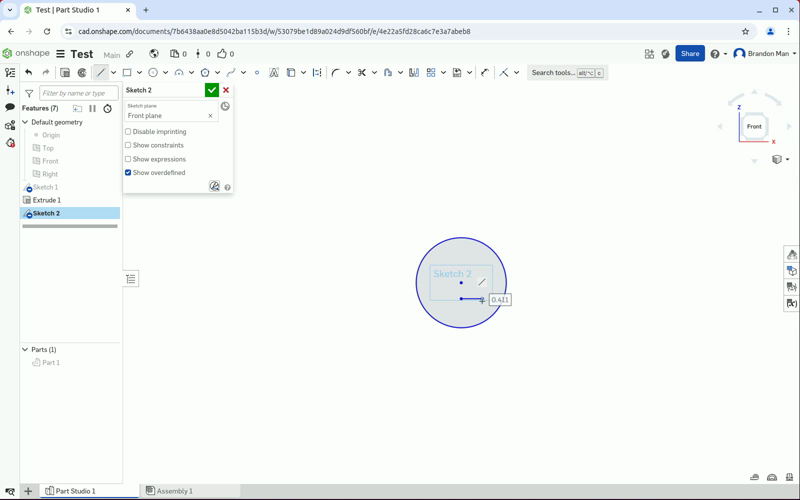
key_up(shift)
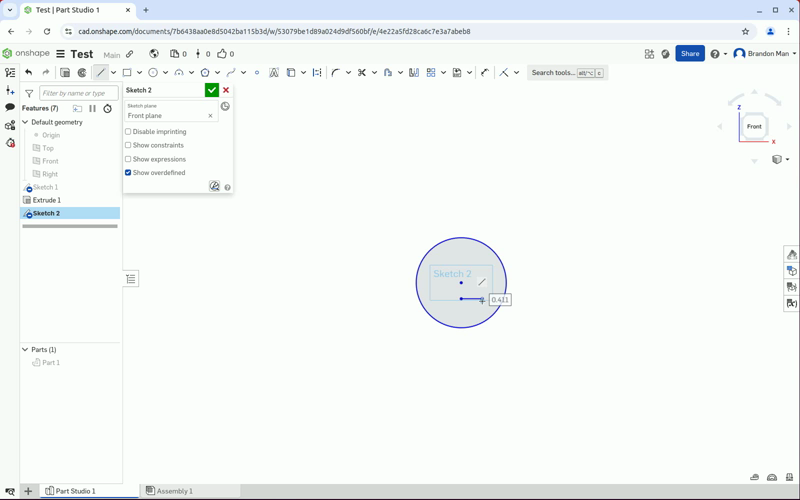
key_down(shift)
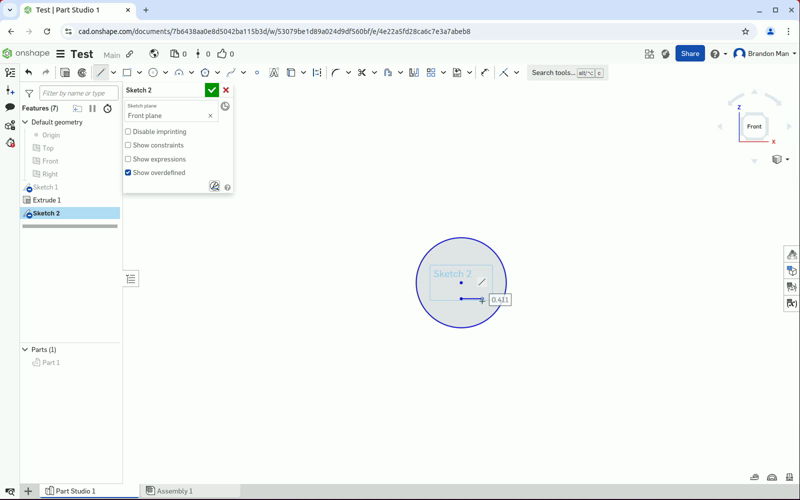
mouse_move(512, 300)
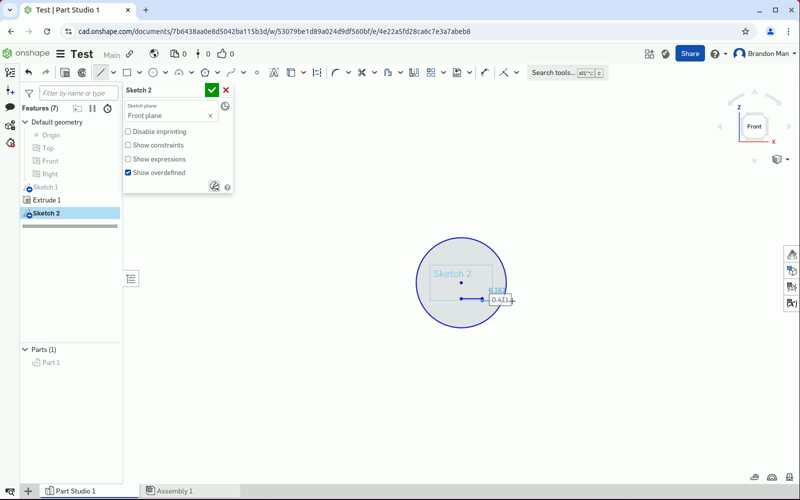
mouse_move(483, 300)
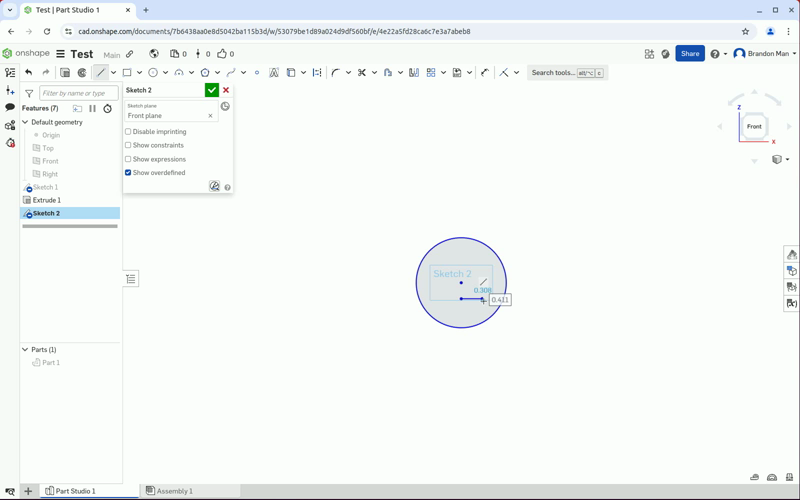
scroll(6)
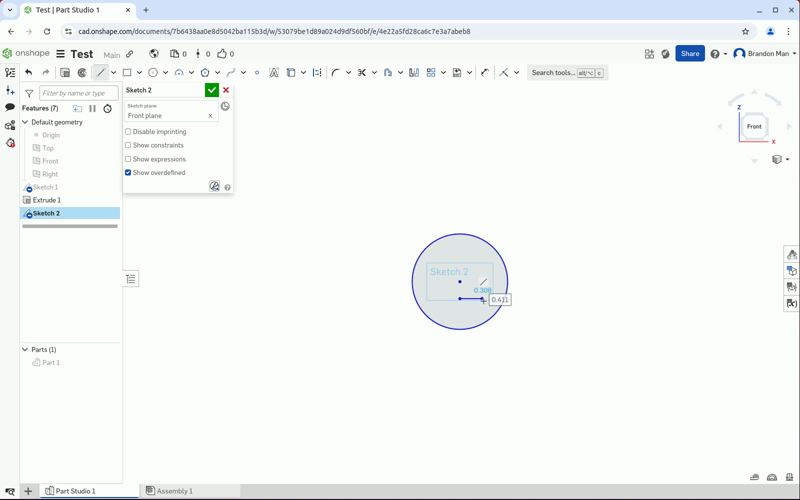
scroll(6)
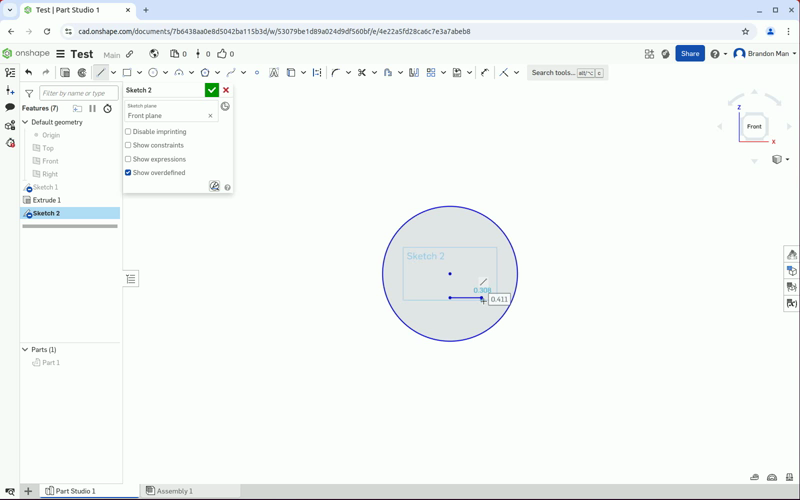
scroll(6)
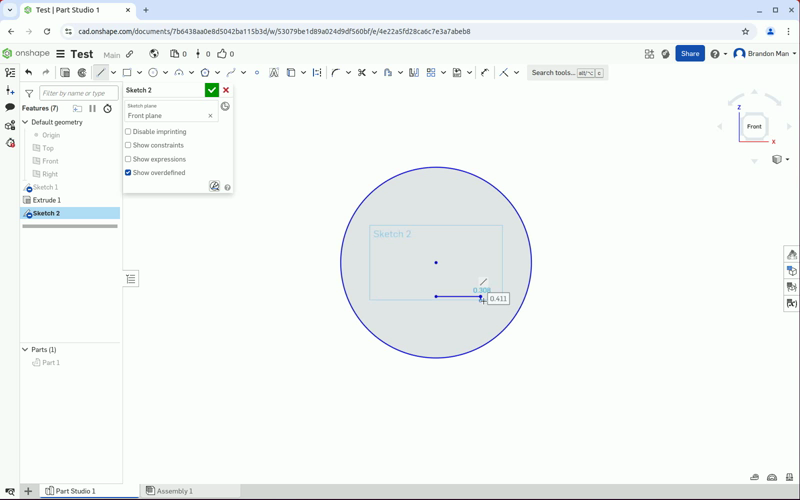
scroll(6)
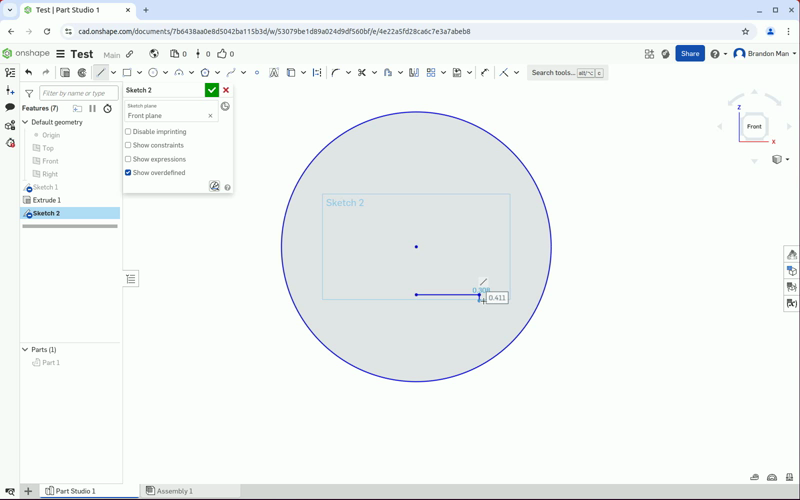
scroll(6)
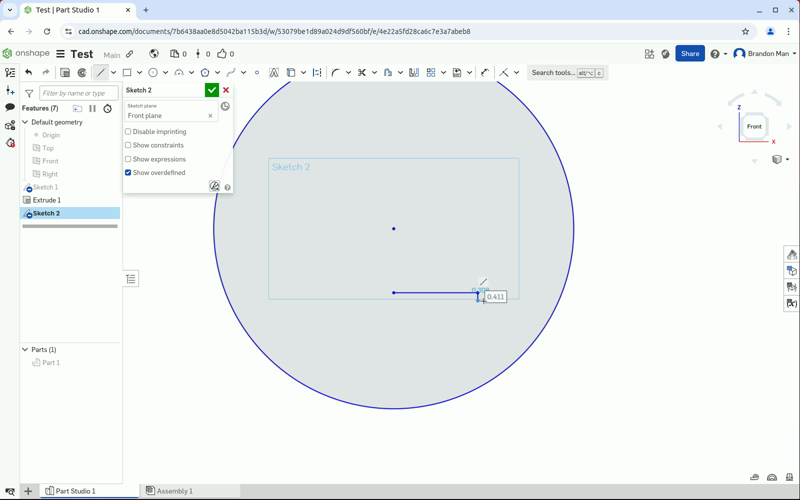
scroll(6)
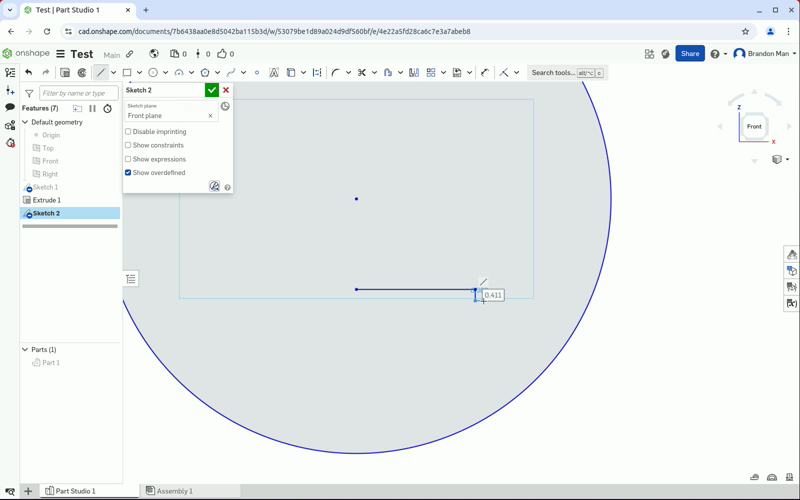
scroll(6)
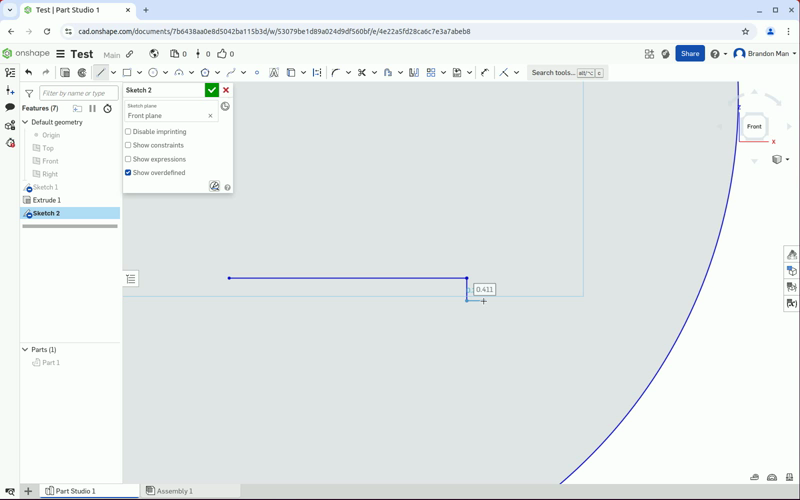
click(483, 300)
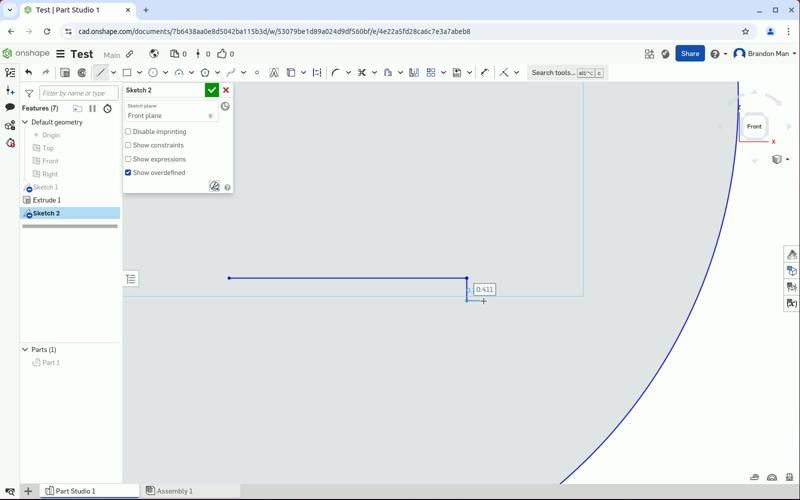
scroll(-6)
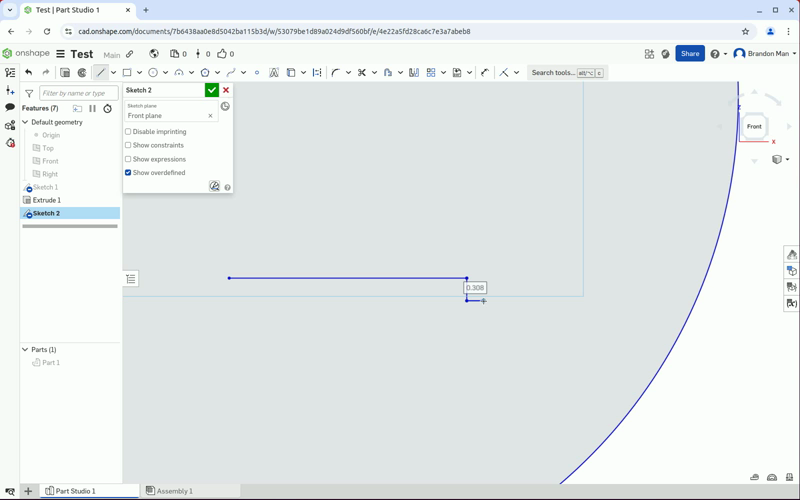
scroll(-6)
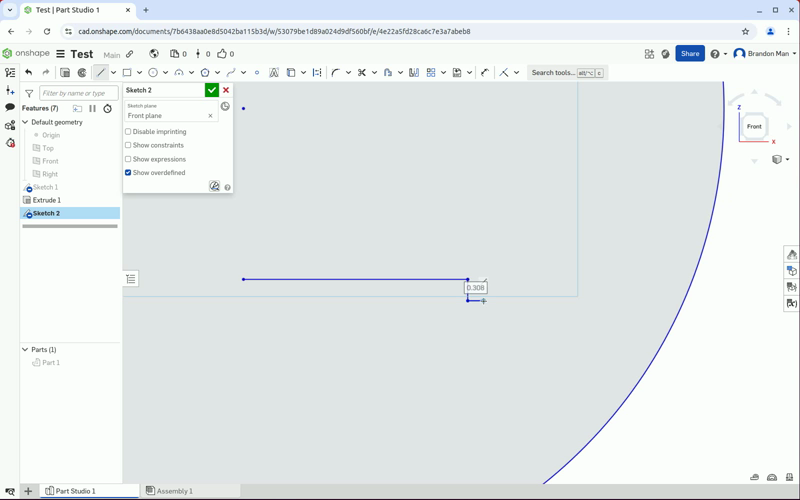
scroll(-6)
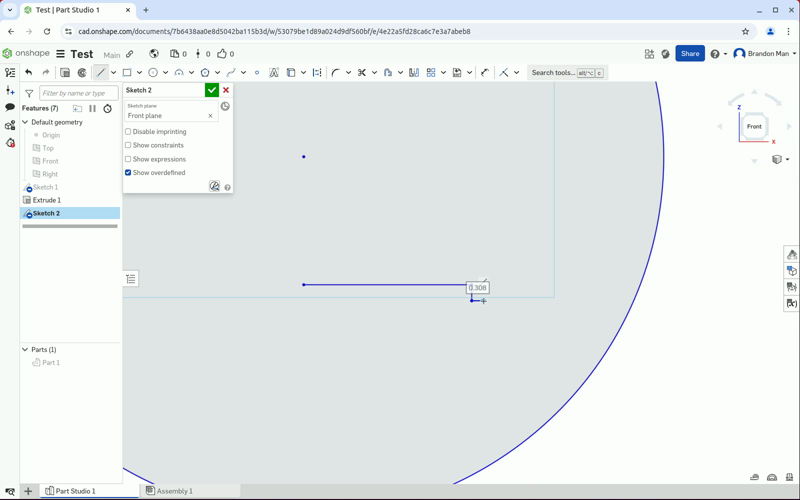
scroll(-6)
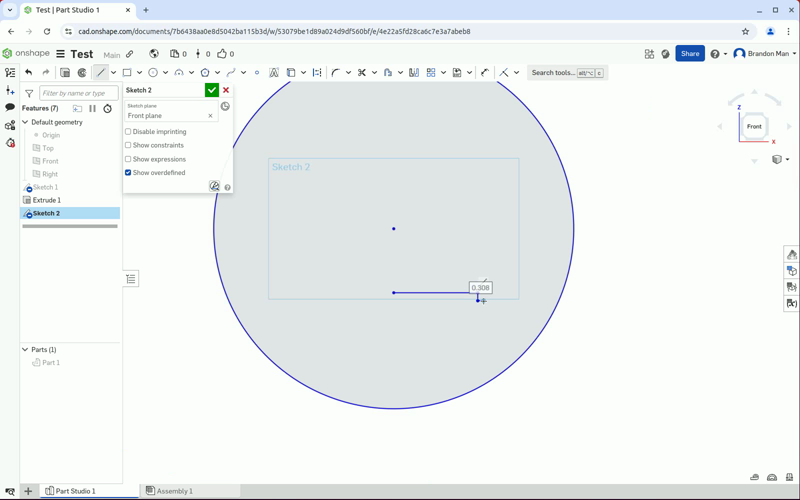
scroll(-6)
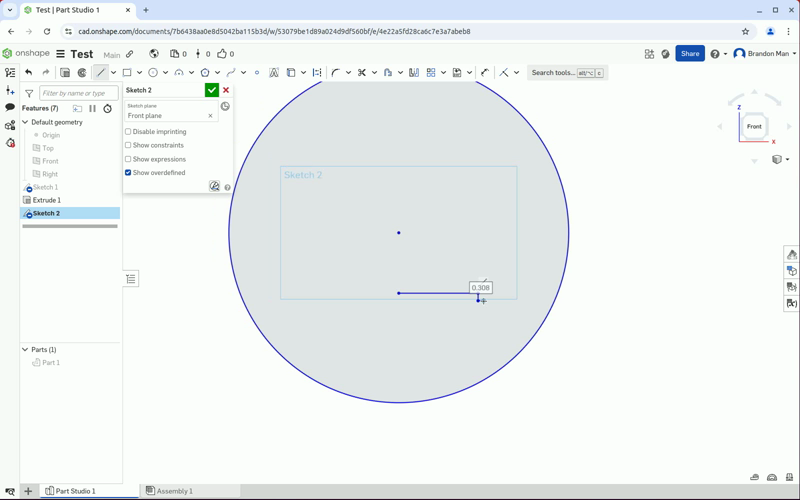
scroll(-6)
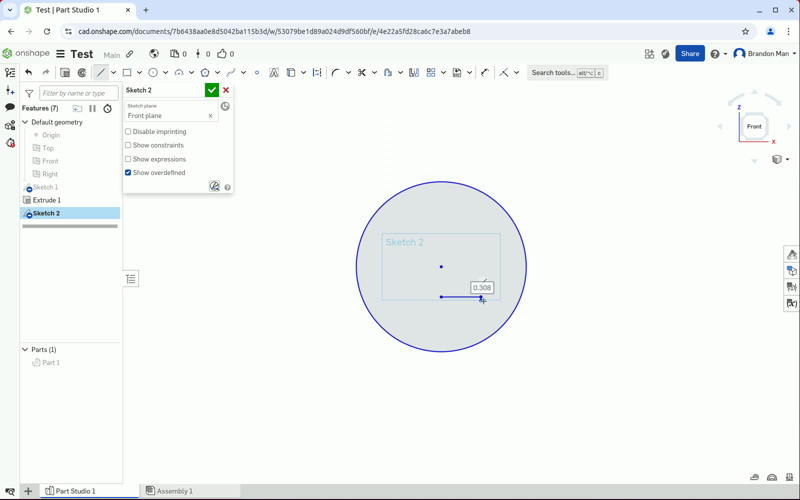
scroll(-6)
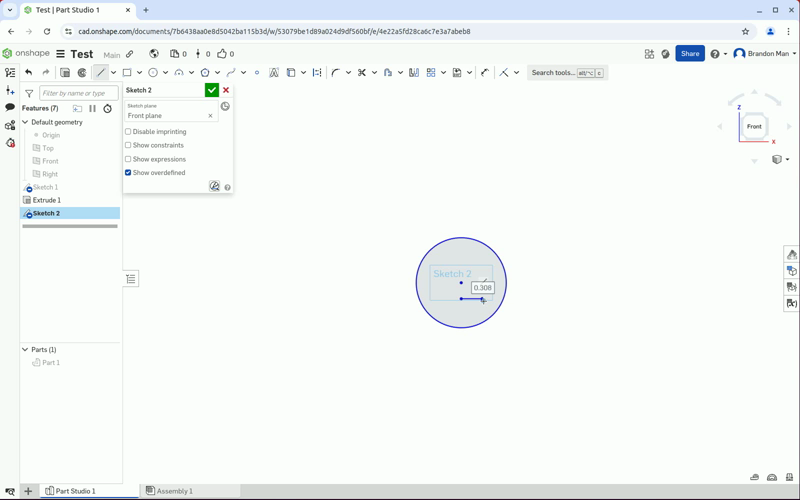
key_up(shift)
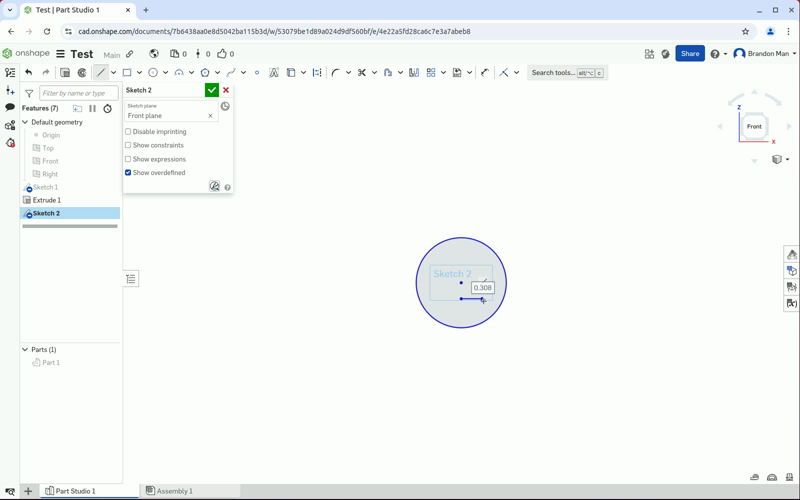
key_down(shift)
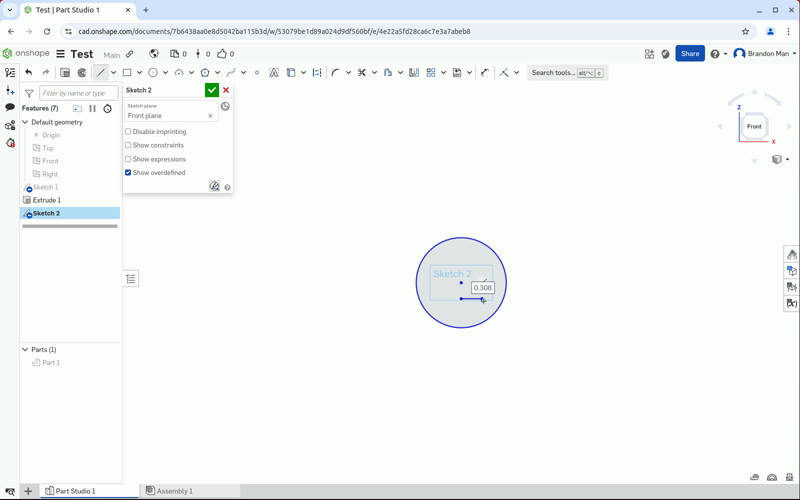
mouse_move(513, 300)
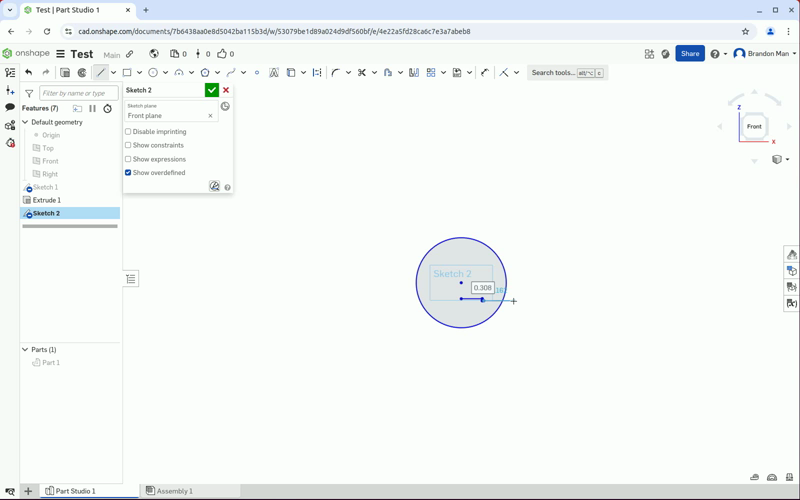
mouse_move(483, 298)
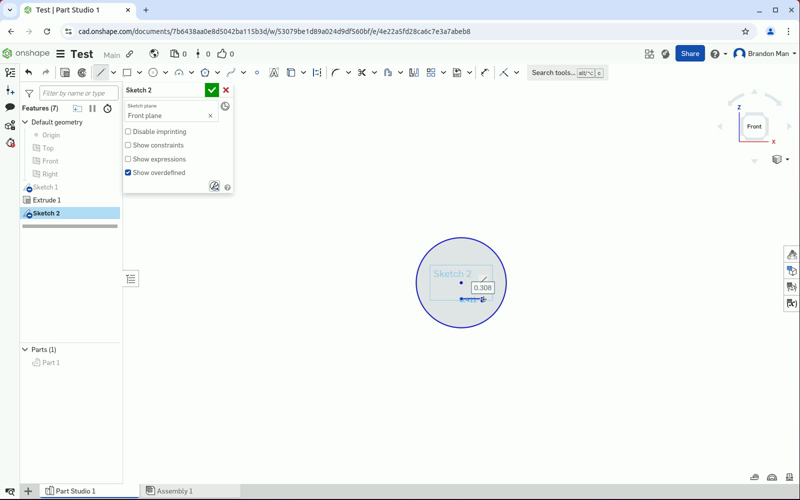
scroll(6)
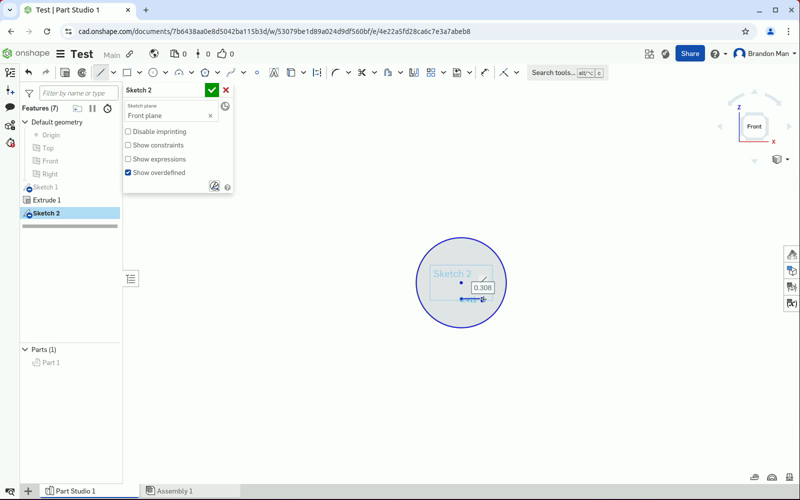
scroll(6)
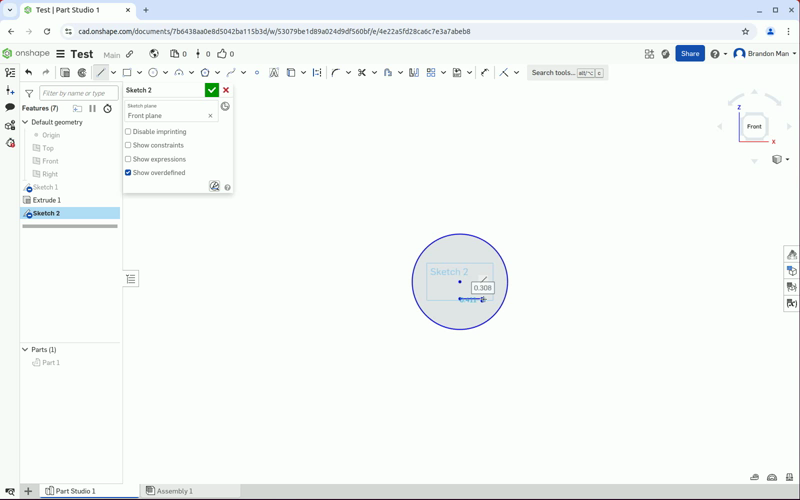
scroll(6)
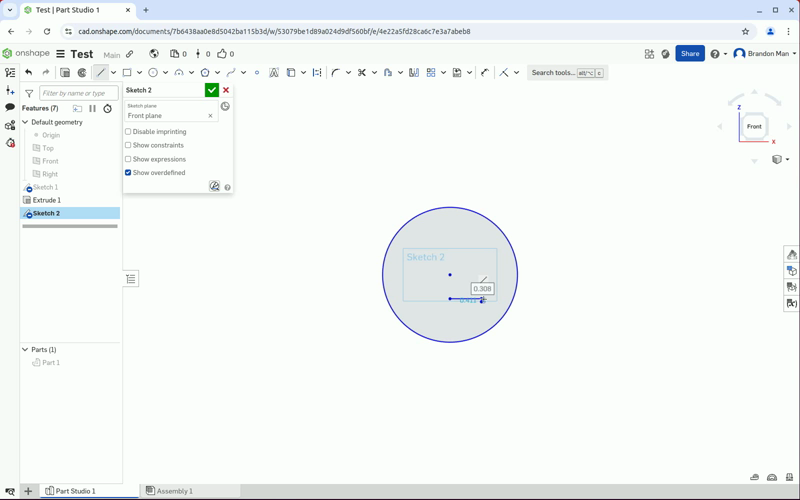
scroll(6)
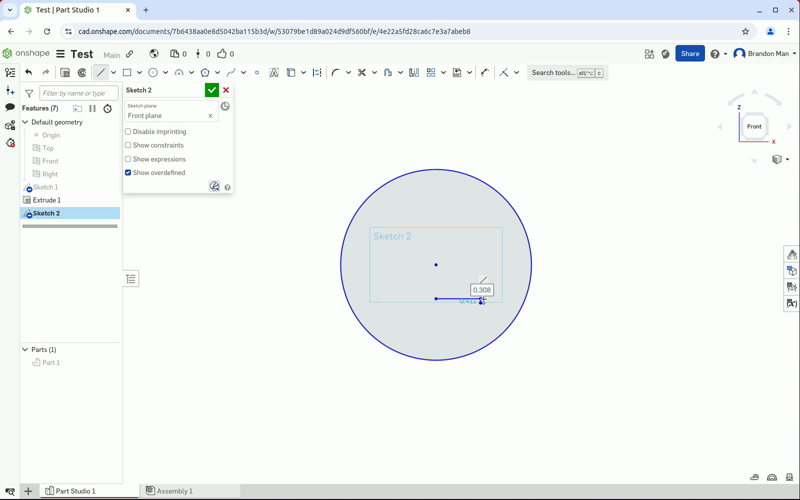
scroll(6)
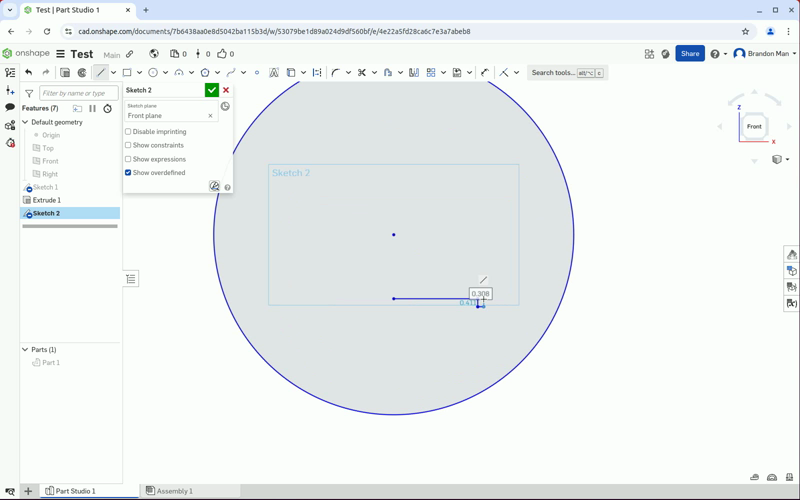
scroll(6)
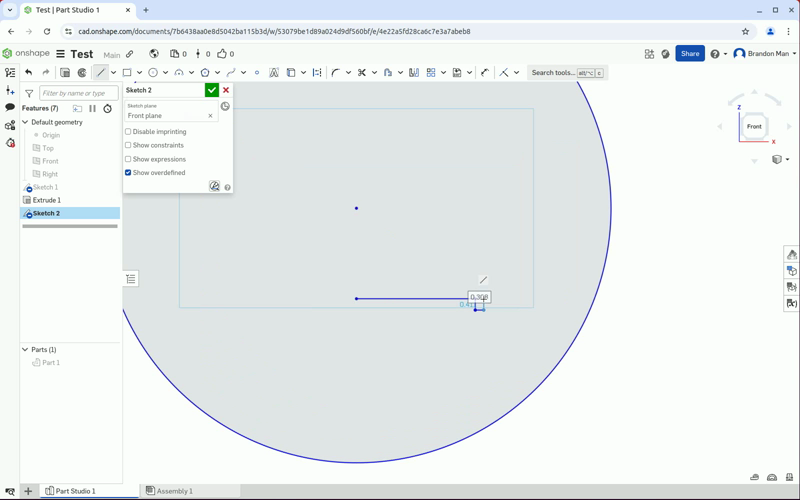
scroll(6)
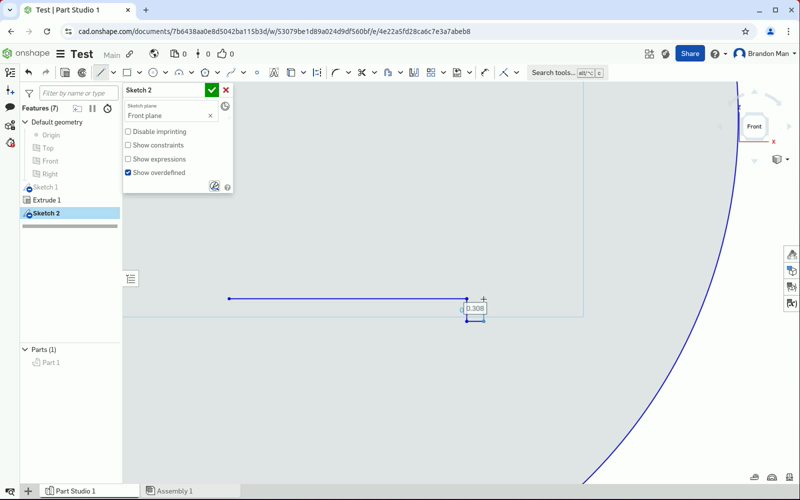
click(483, 298)
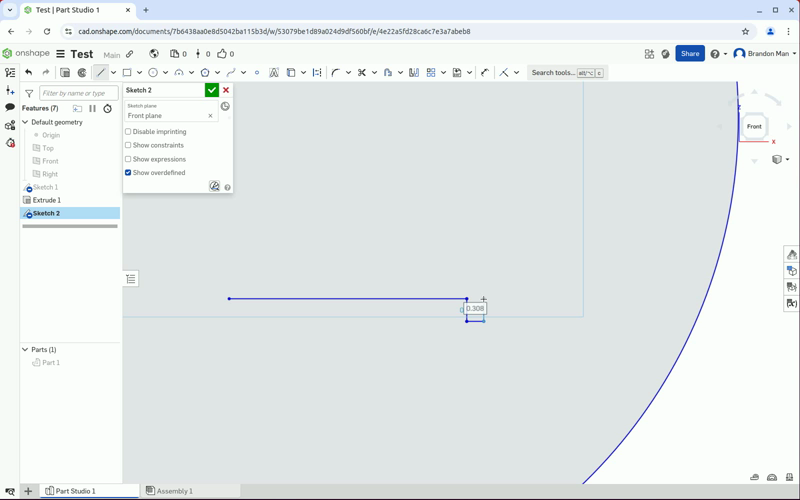
scroll(-6)
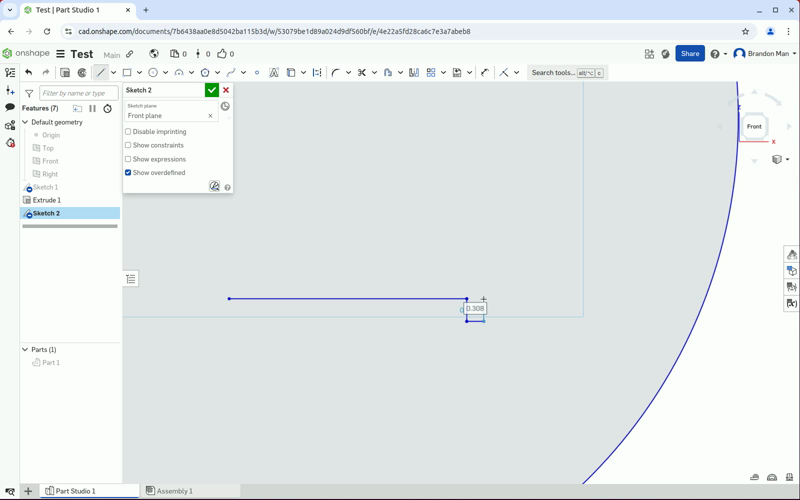
scroll(-6)
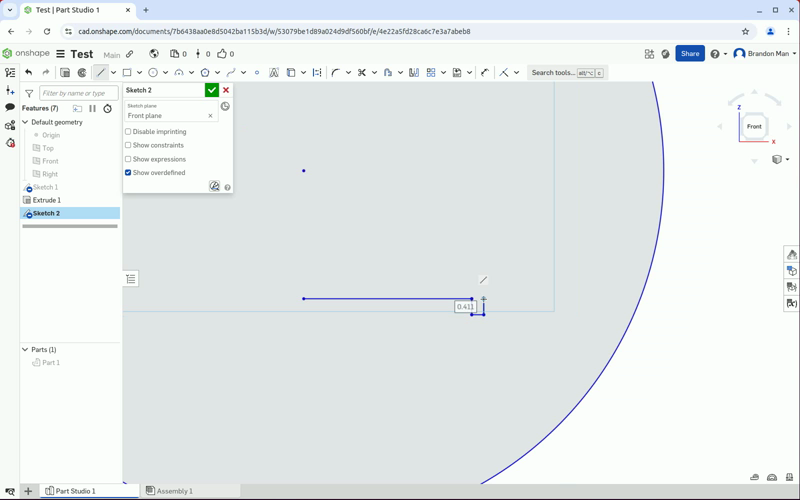
scroll(-6)
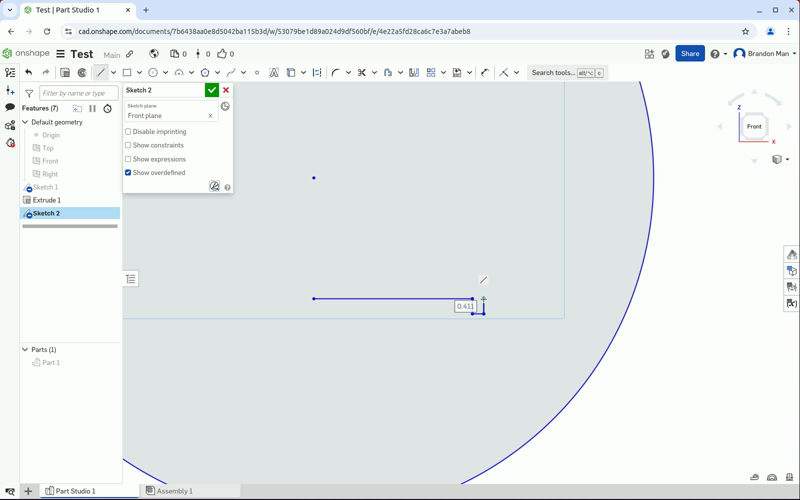
scroll(-6)
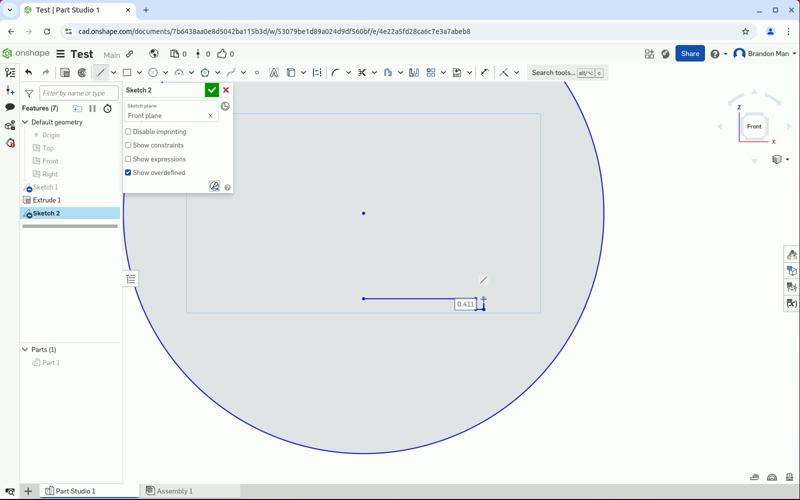
scroll(-6)
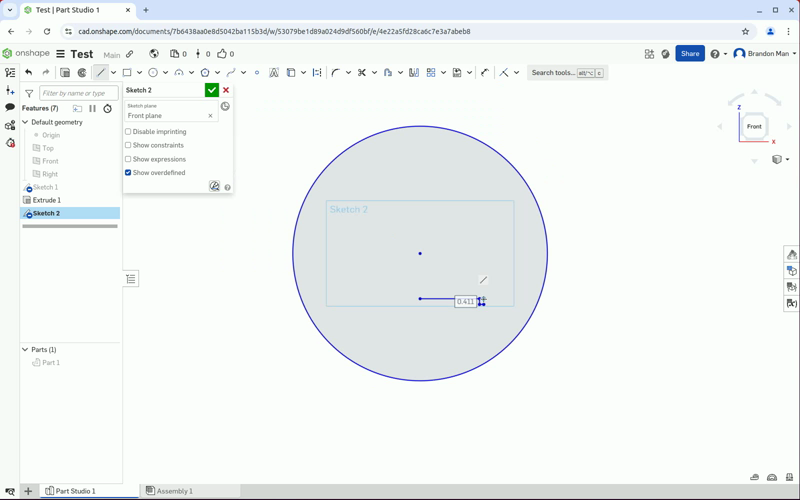
scroll(-6)
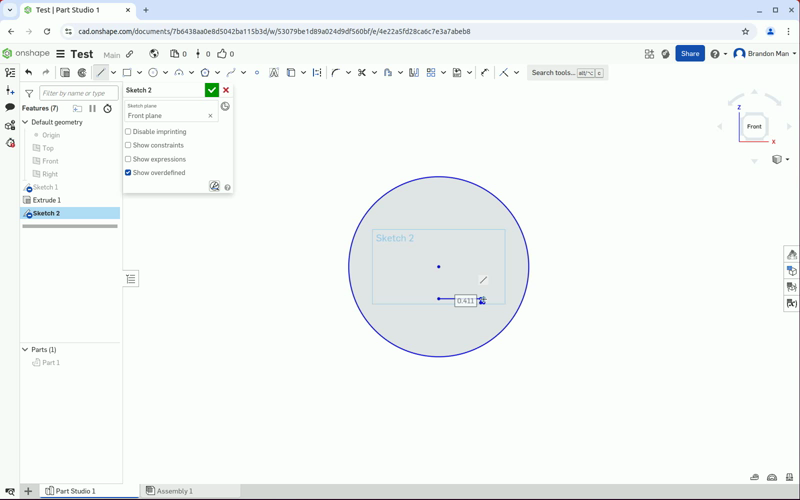
scroll(-6)
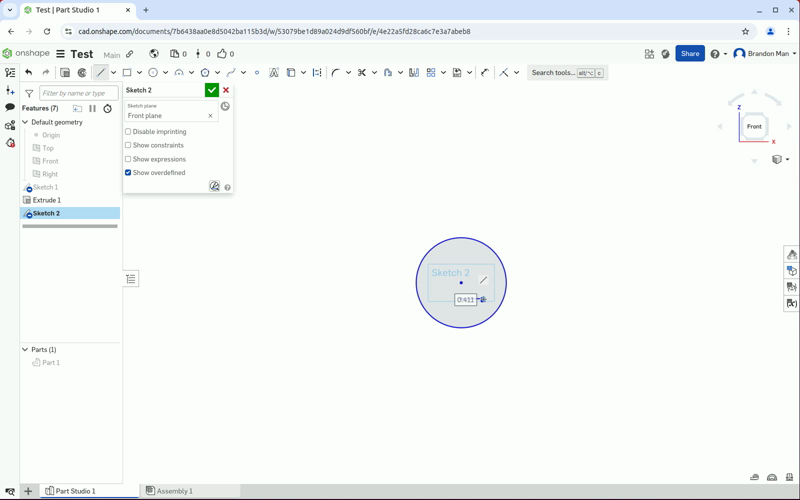
key_up(shift)
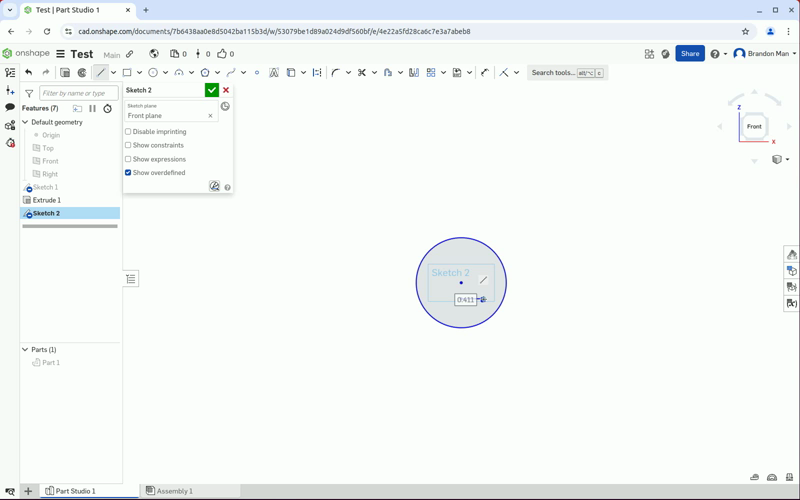
key_down(shift)
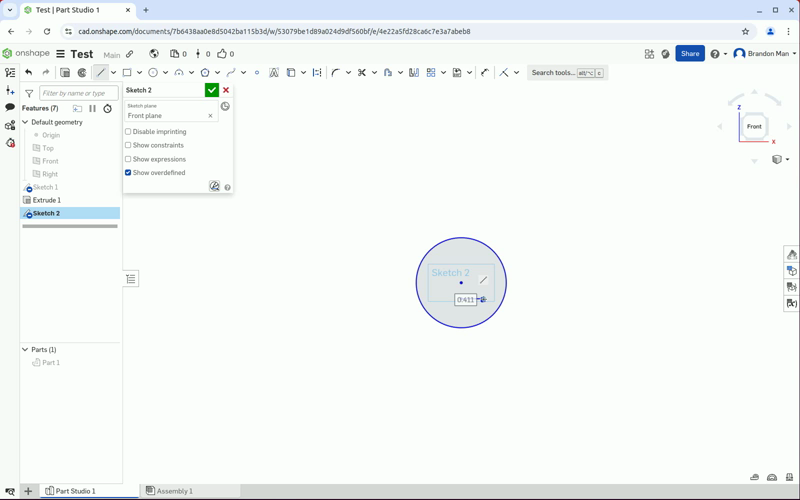
mouse_move(513, 298)
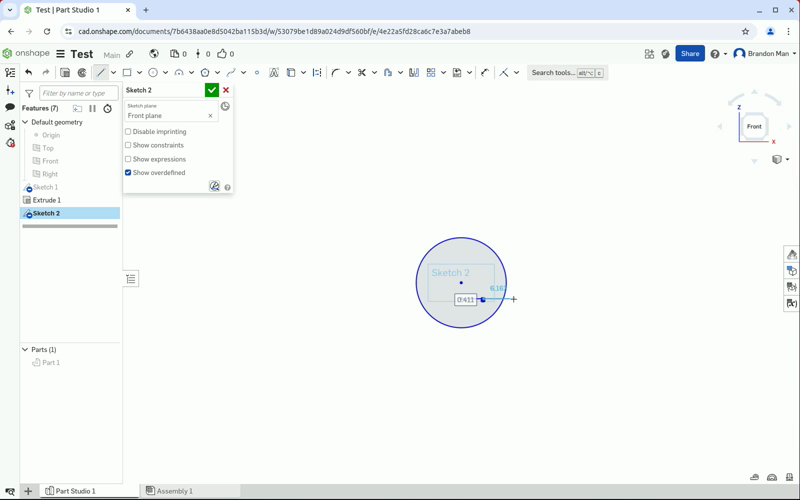
mouse_move(483, 282)
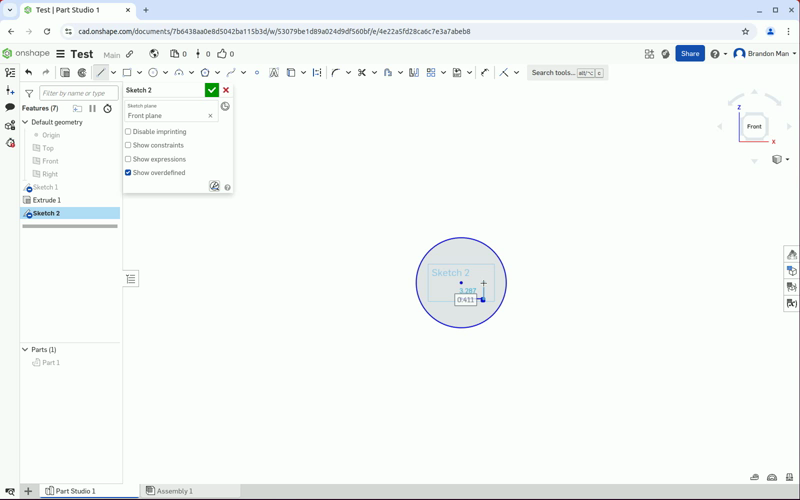
click(483, 282)
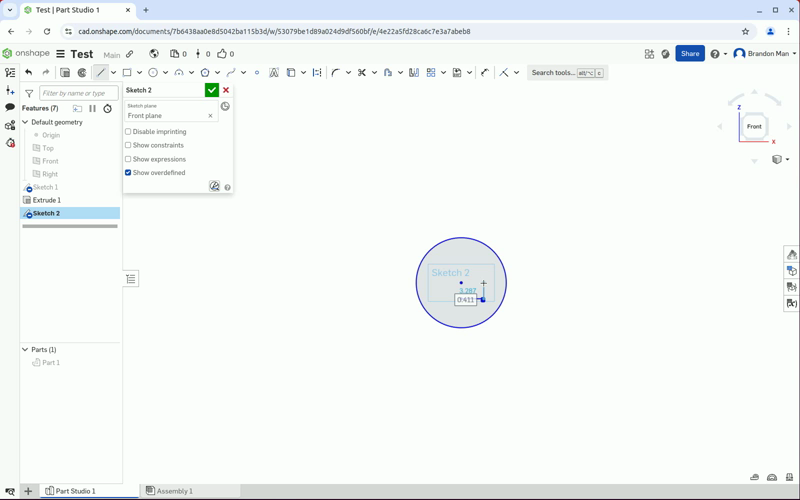
key_up(shift)
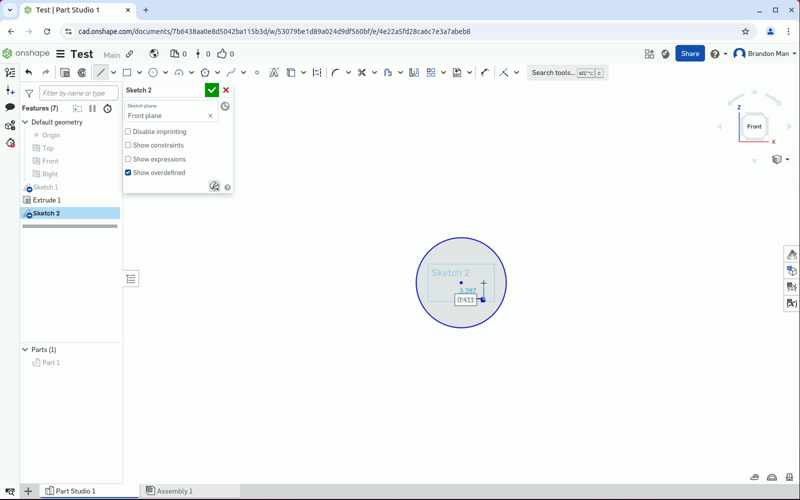
key_down(shift)
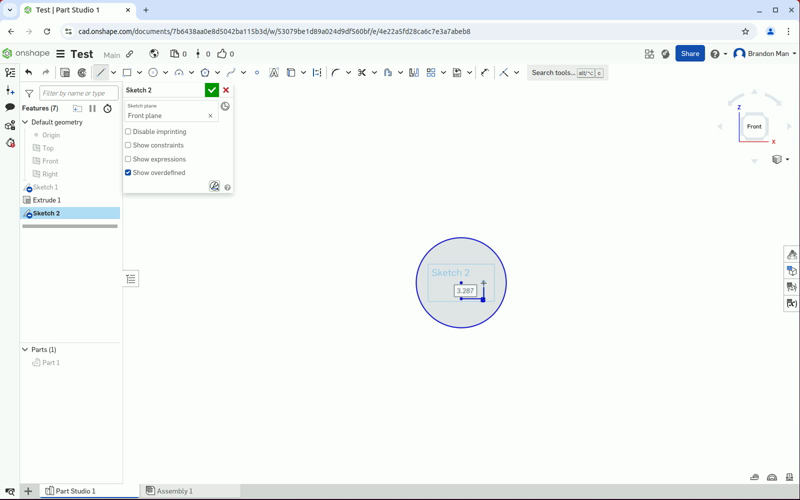
mouse_move(513, 282)
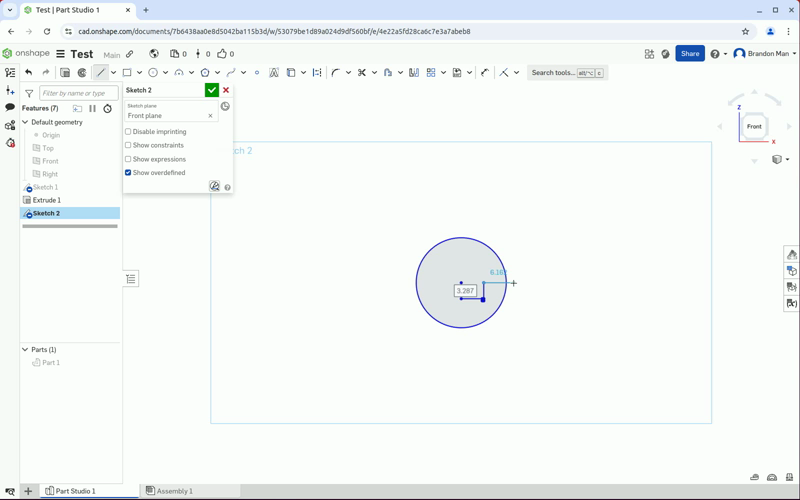
mouse_move(461, 282)
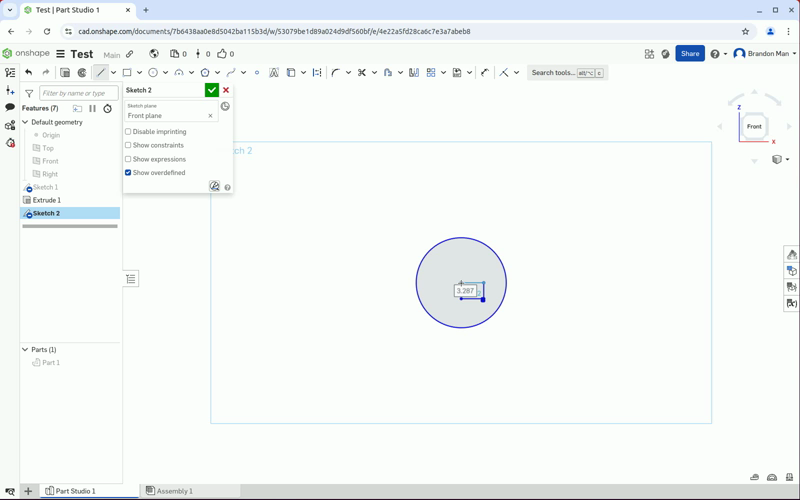
click(461, 282)
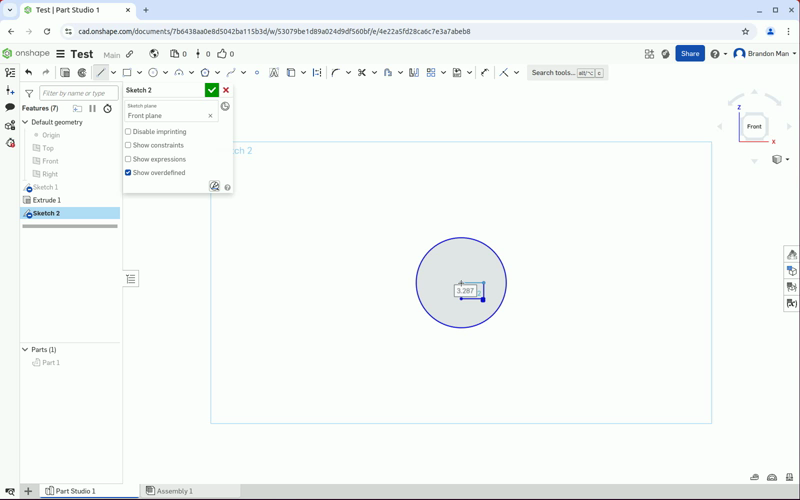
key_up(shift)
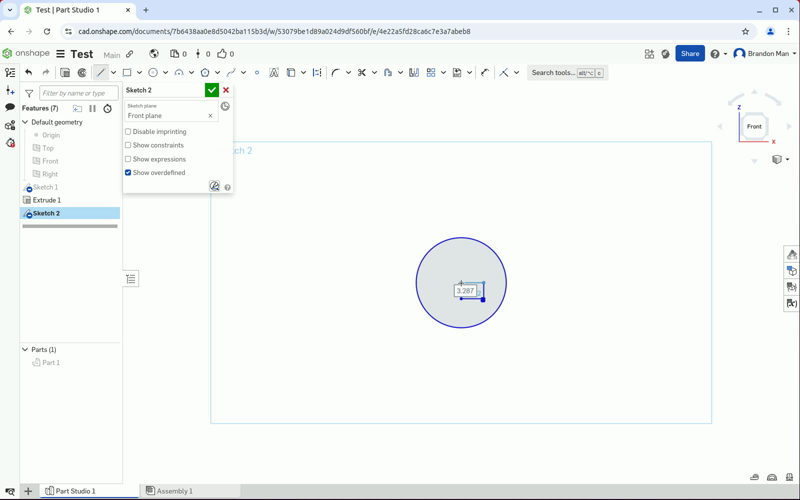
mouse_move(491, 282)
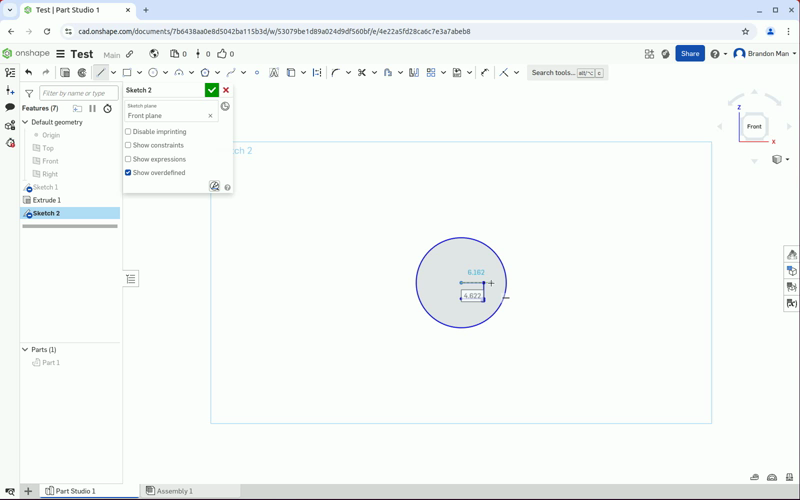
key_down(shift)
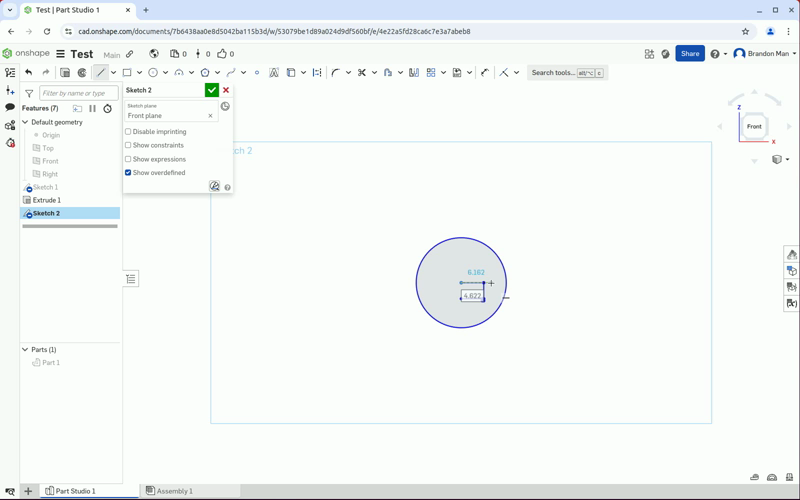
mouse_move(461, 298)
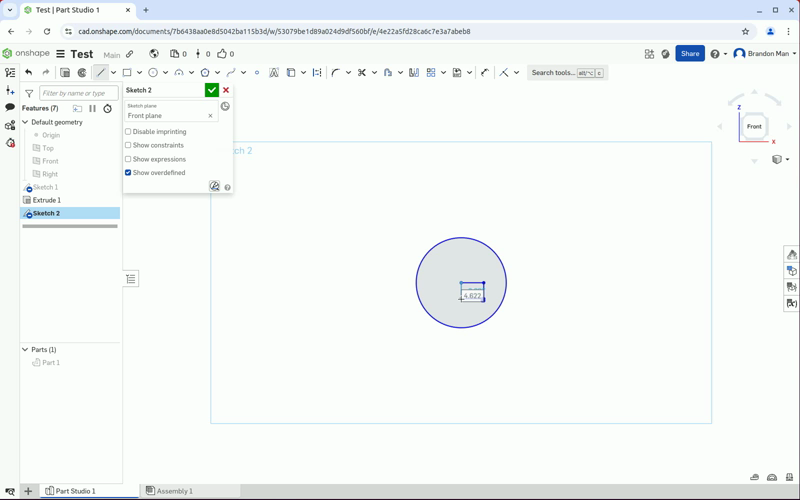
key_up(shift)
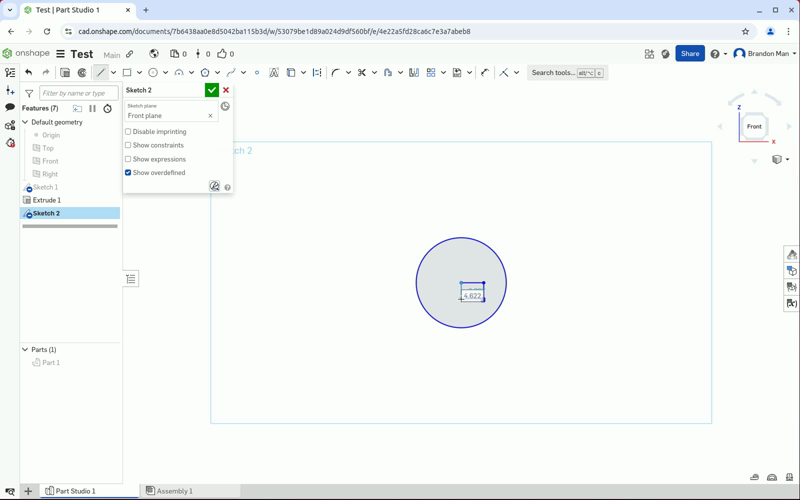
click(461, 298)
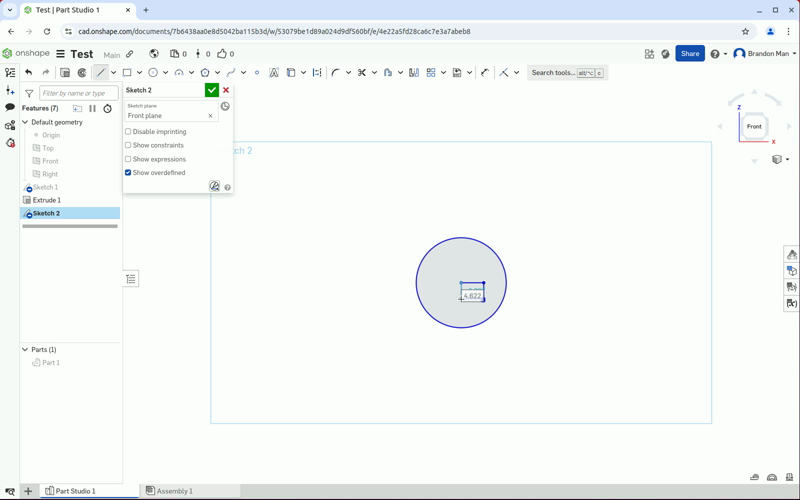
key(esc)
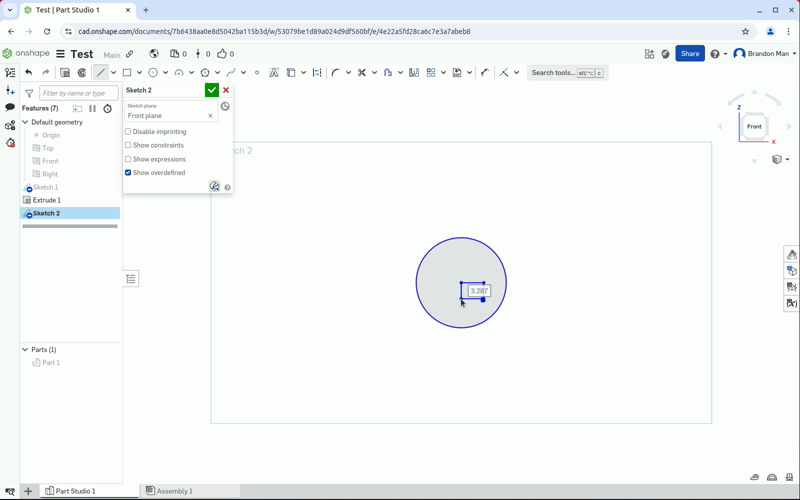
mouse_move(451, 256)
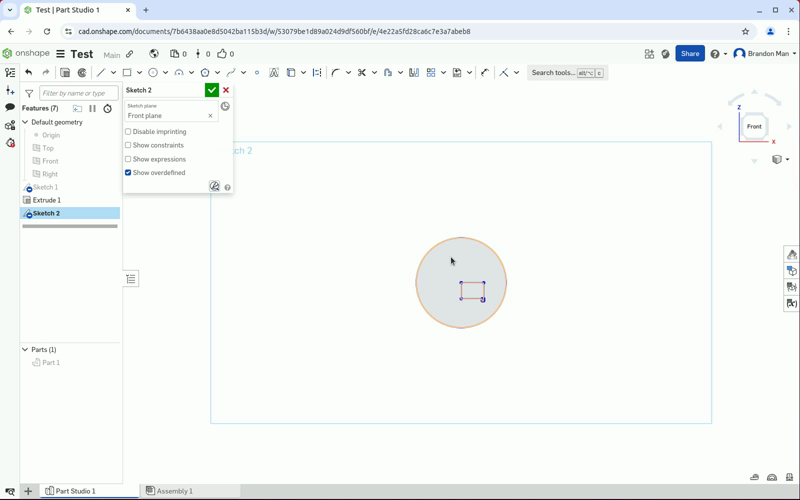
click(451, 256)
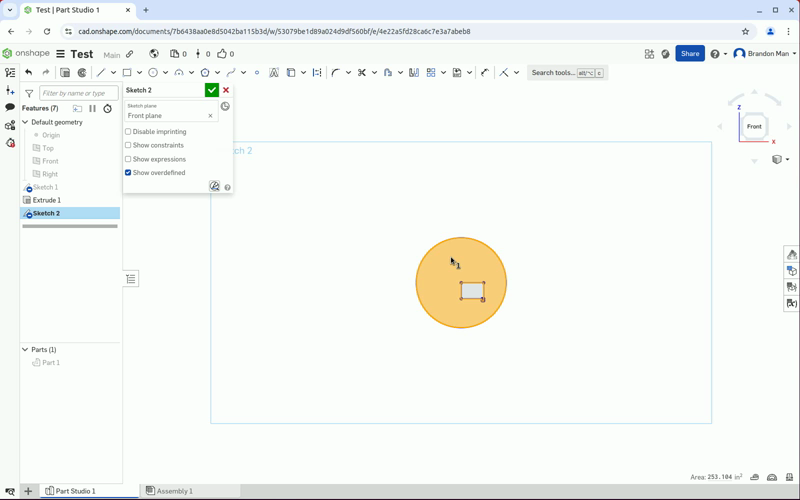
mouse_move(73, 352)
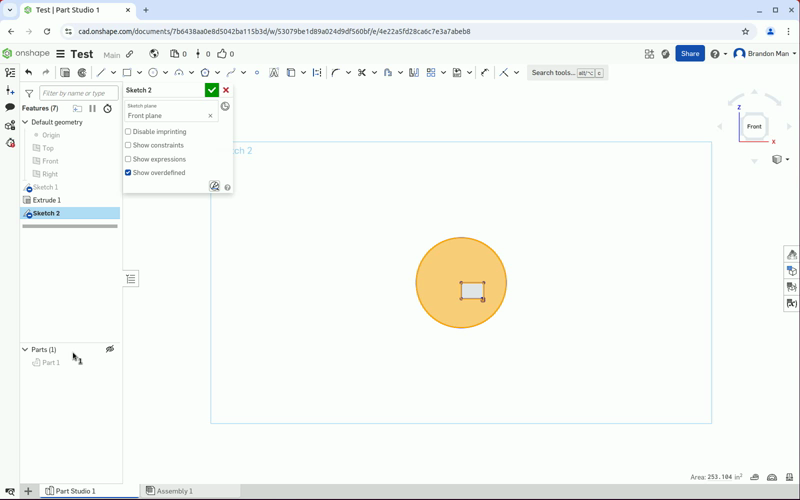
key(shift+y)
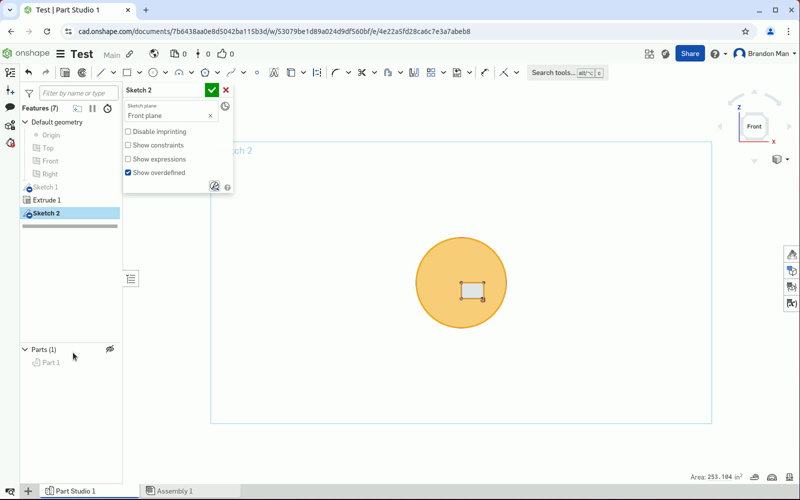
key(shift+e)
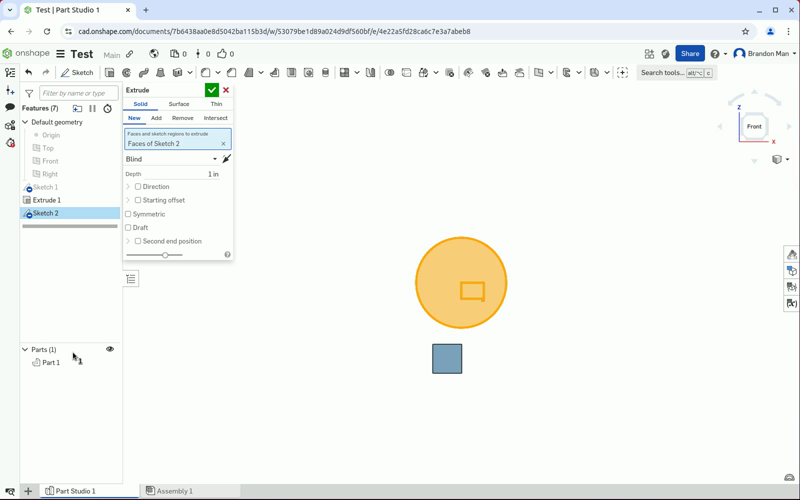
mouse_move(143, 106)
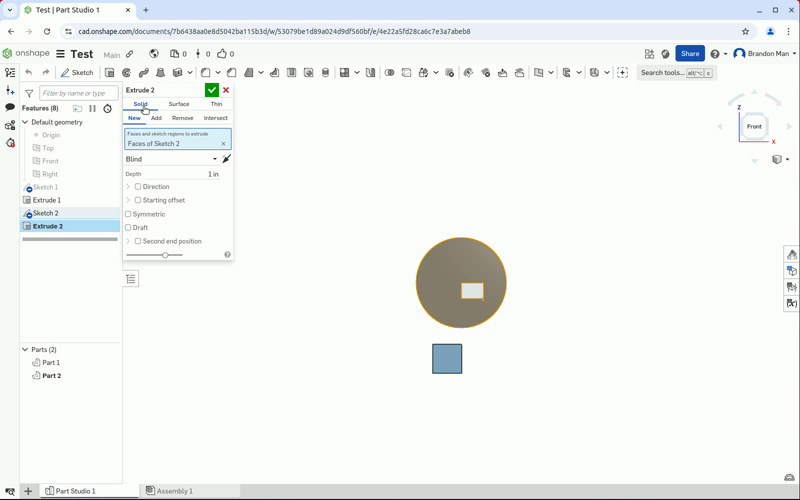
click(143, 106)
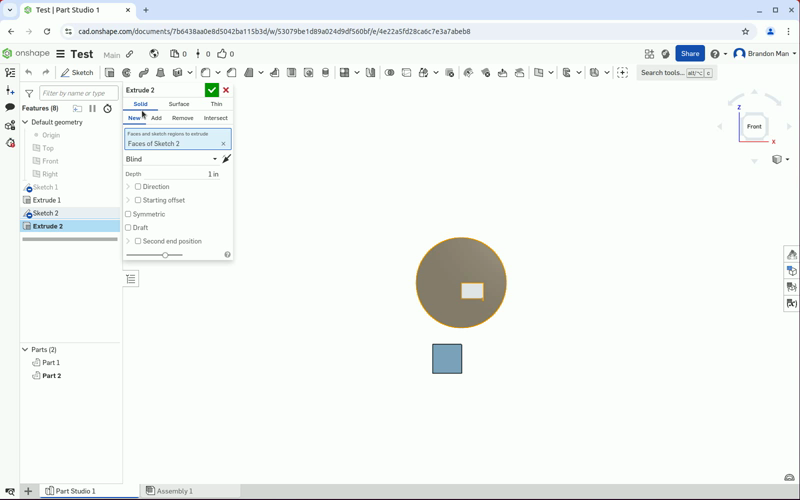
mouse_move(137, 120)
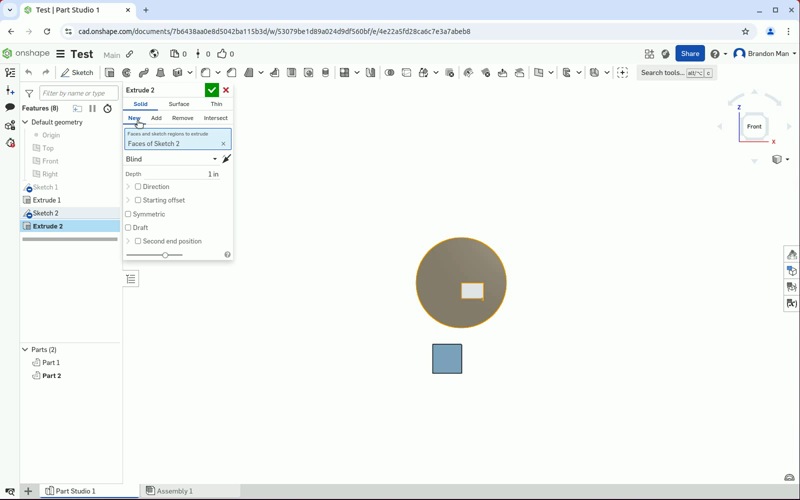
click(137, 120)
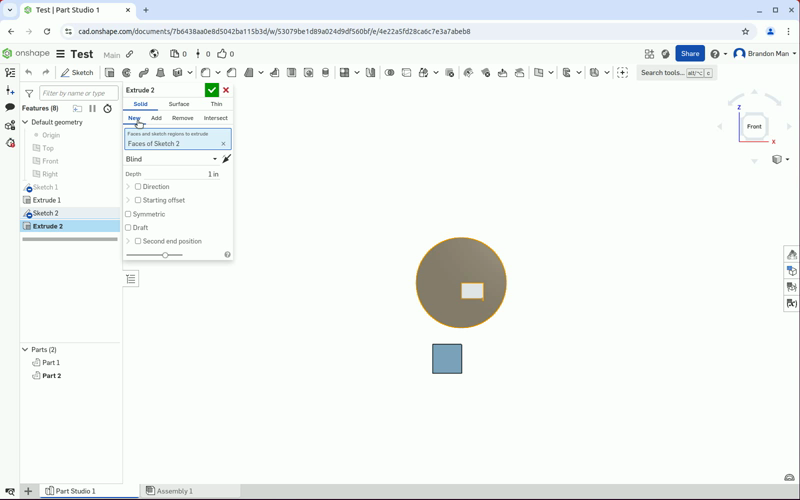
key(tab, 4)
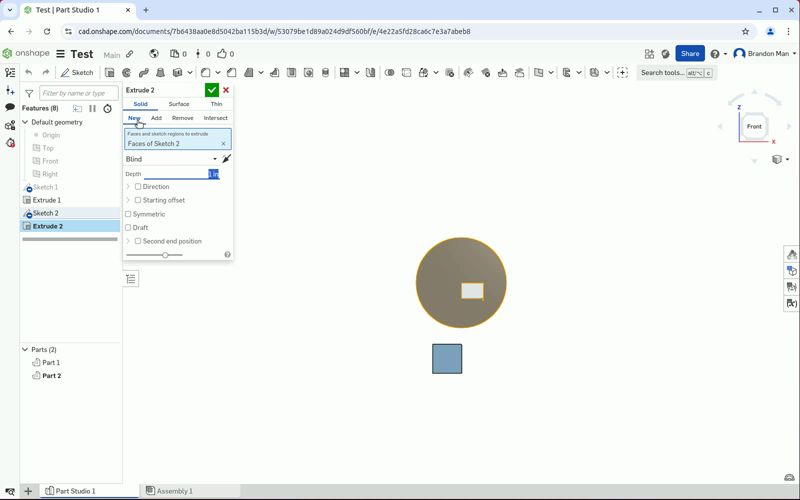
text(23.108)
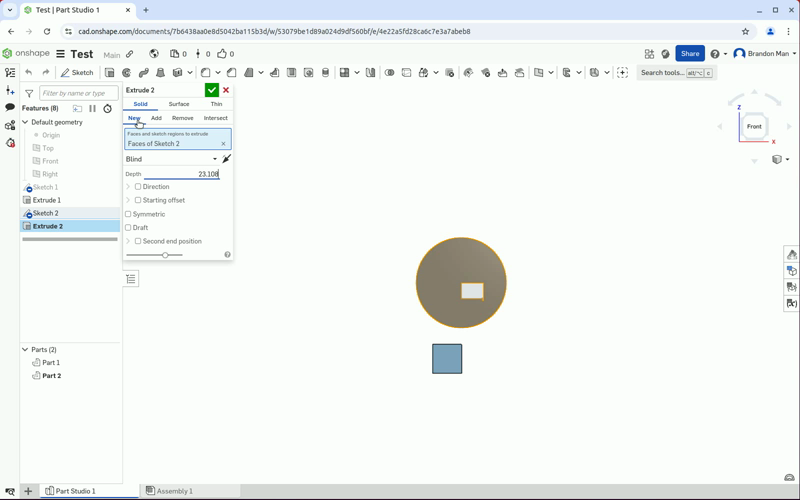
key(enter)
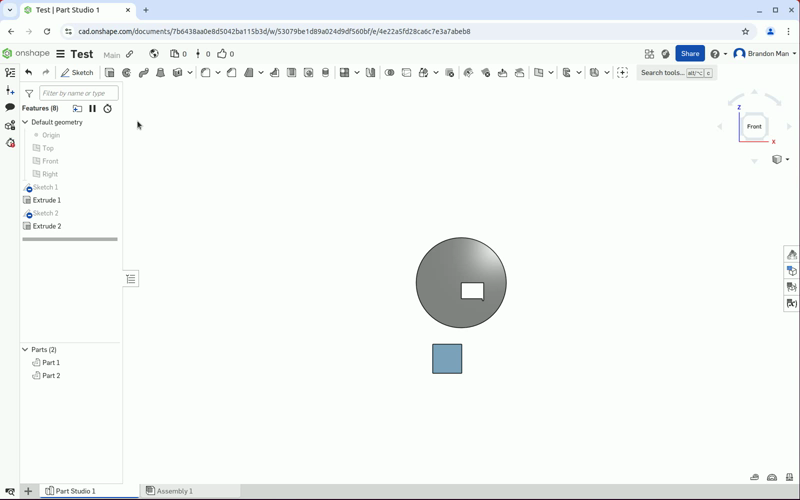
key(shift+h)
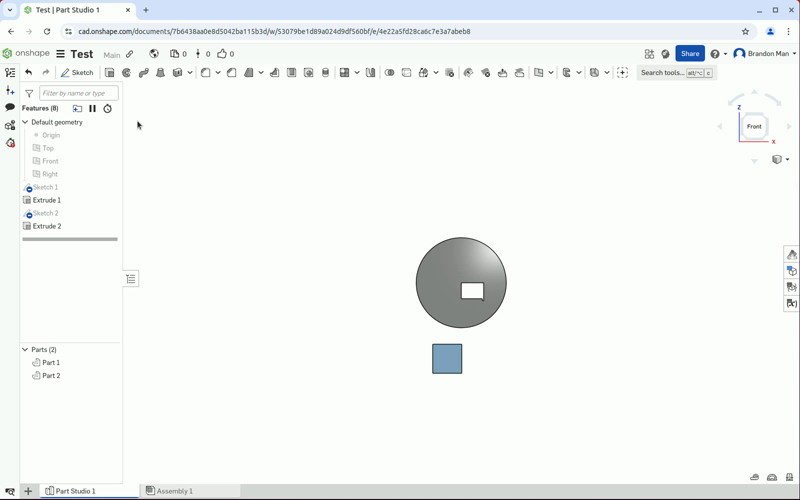
key(shift+h)
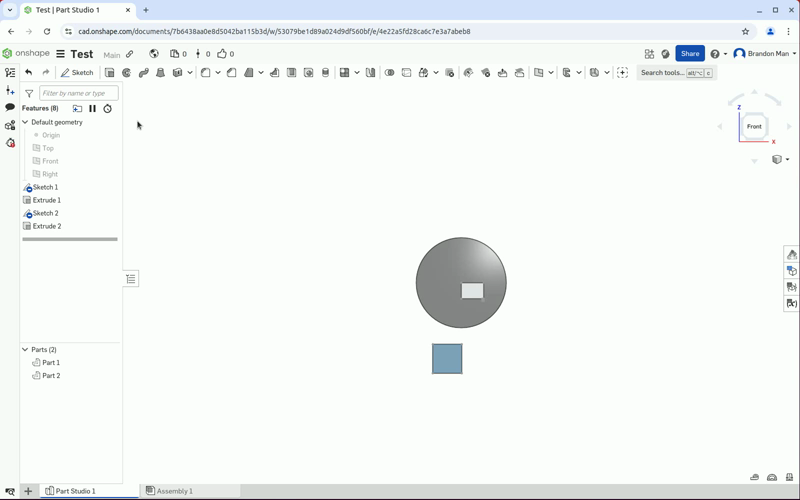
key(shift+7)
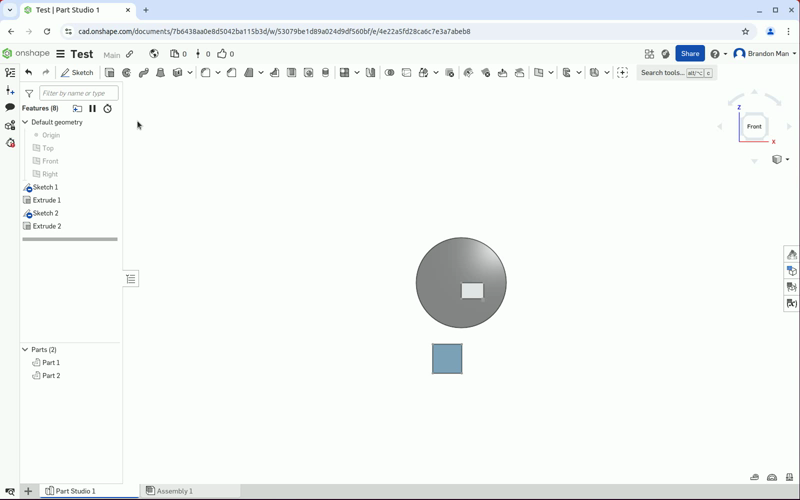
key(left, 2)
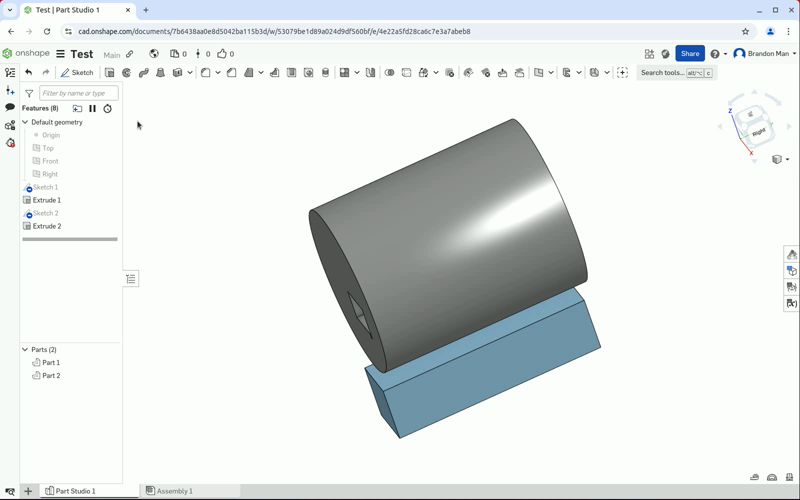
key(down, 2)
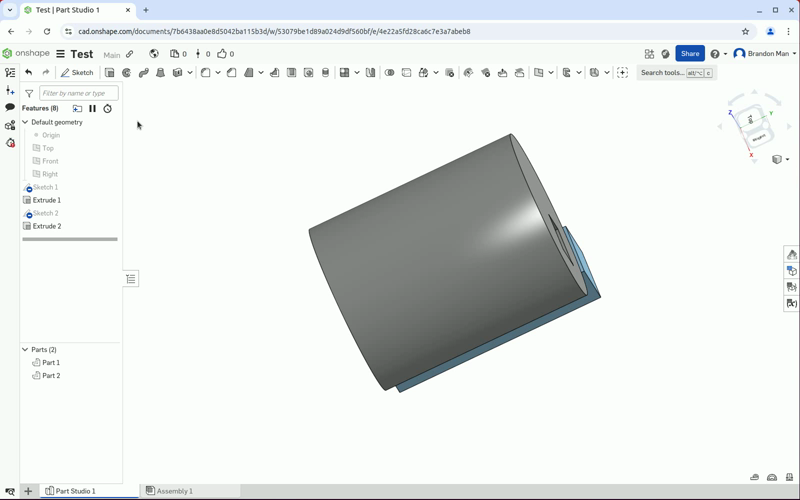
key(up, 2)
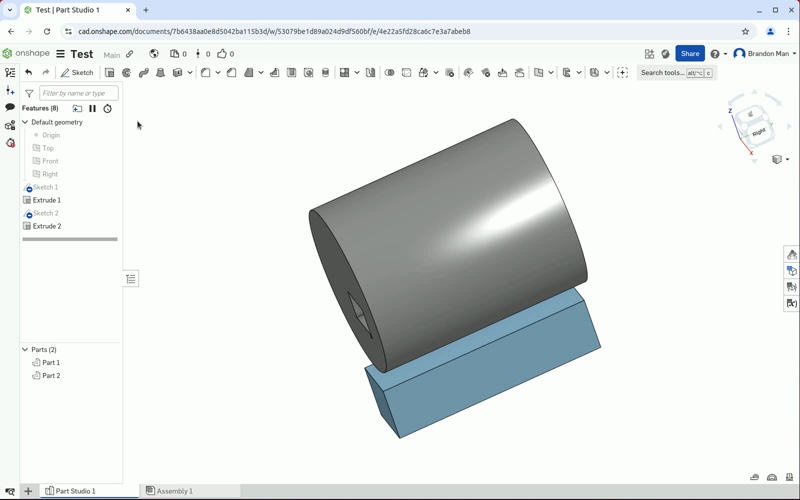
key(right, 2)
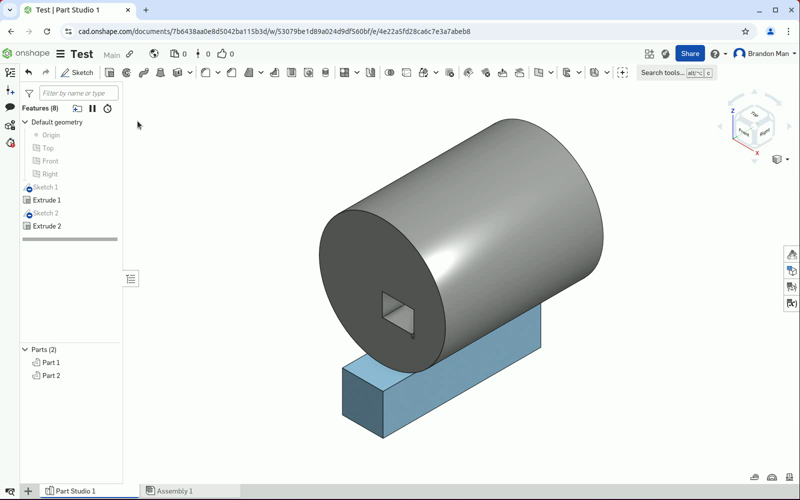
mouse_move(73, 189)
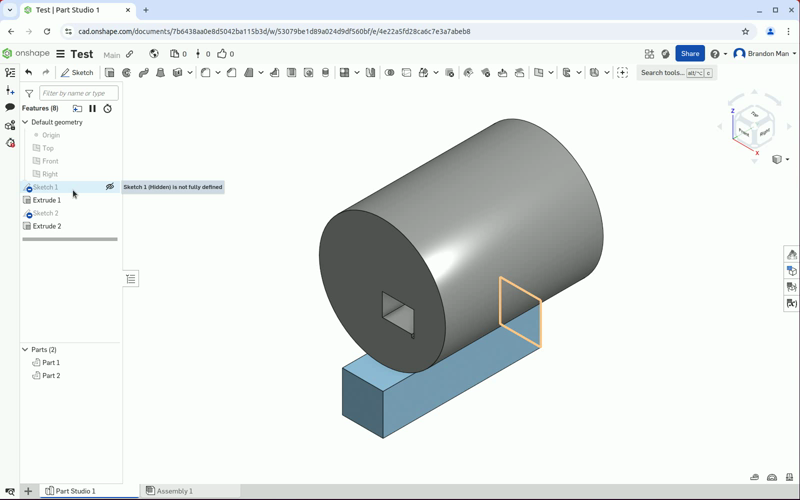
click(73, 189)